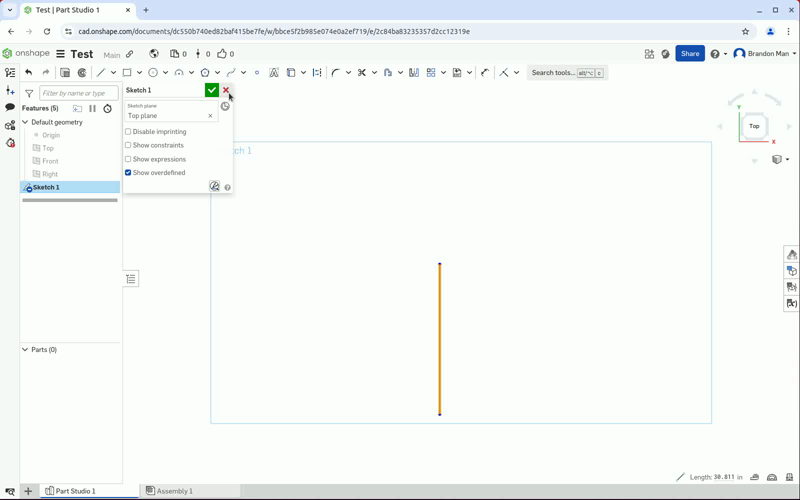
key(shift+h)
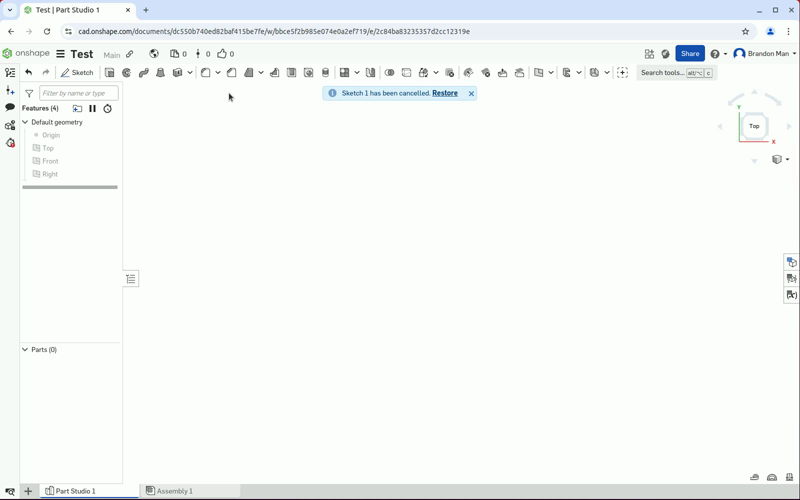
mouse_move(73, 352)
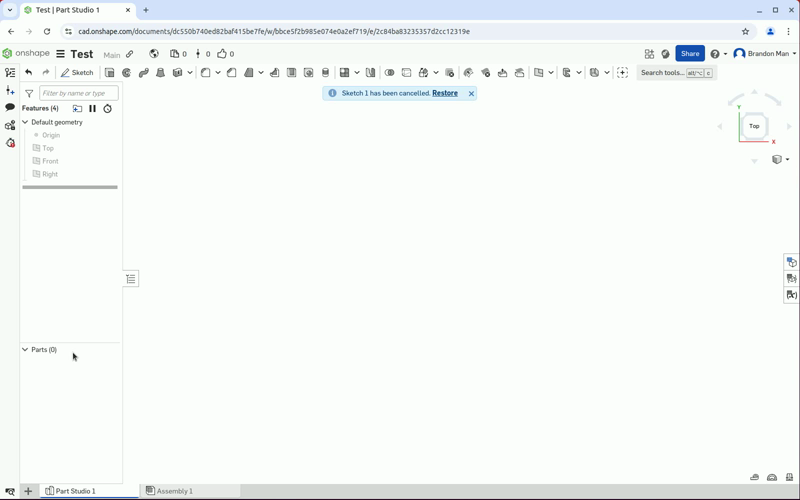
key(y)
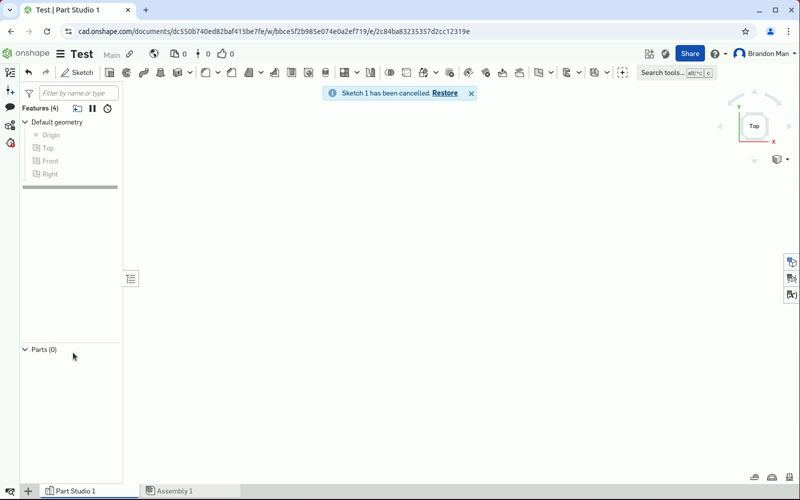
key(shift+p)
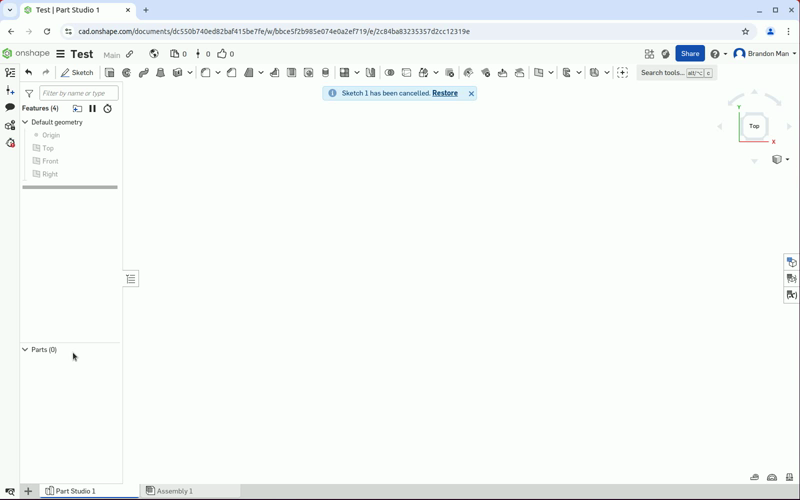
key(space)
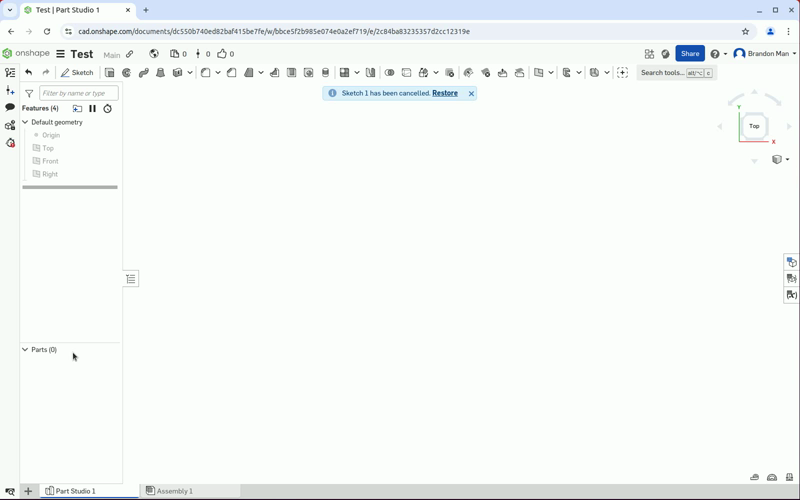
key_down(shift)
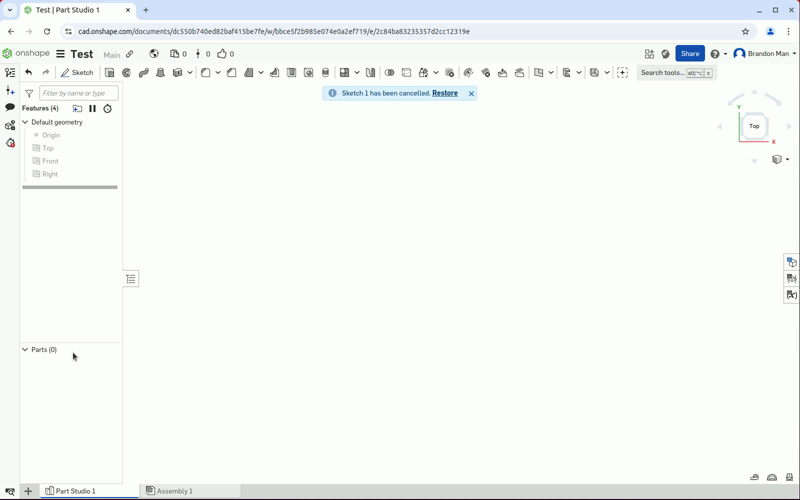
key(up)
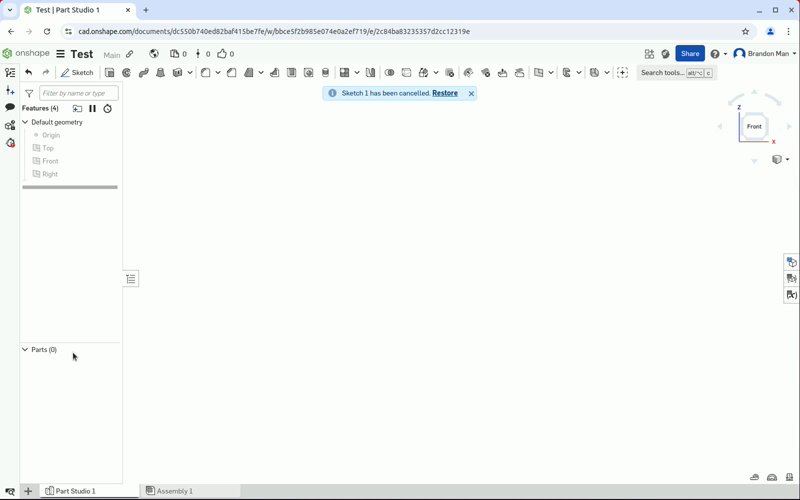
key_up(shift)
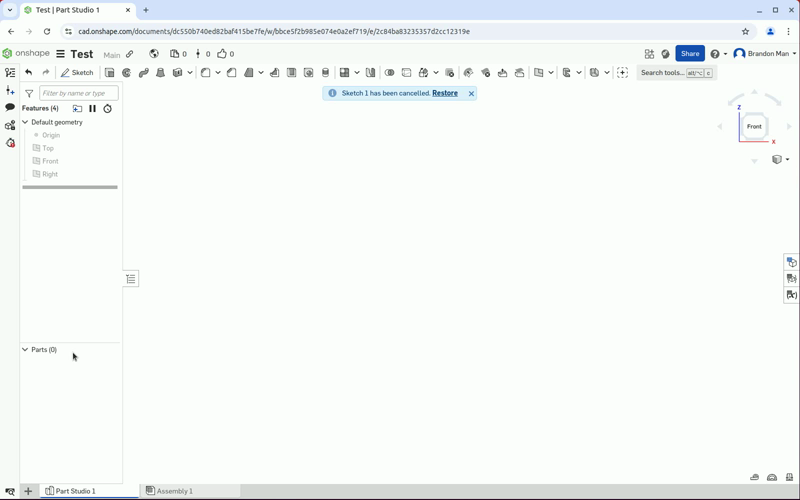
mouse_move(73, 352)
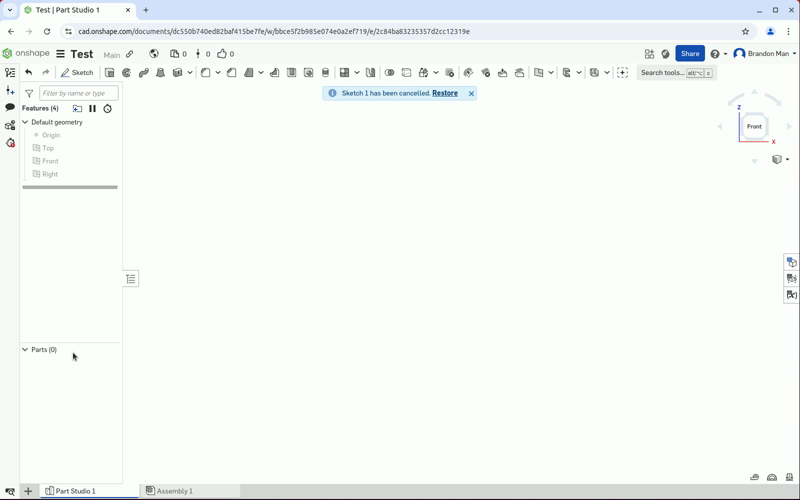
key(shift+y)
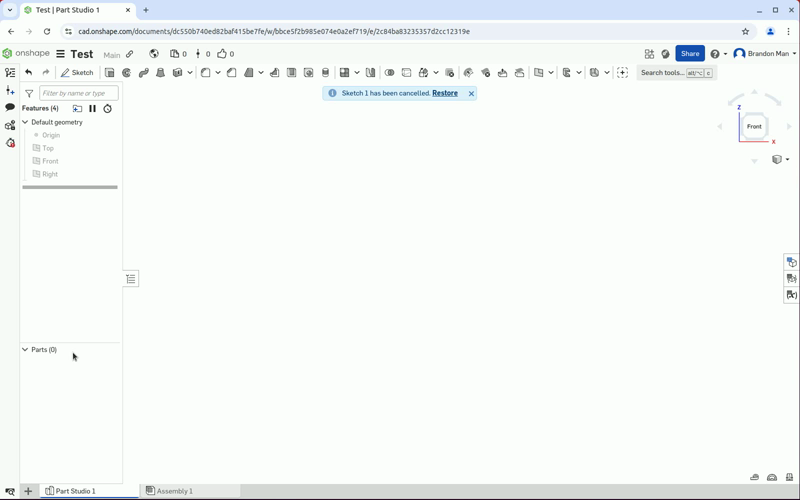
key(shift+s)
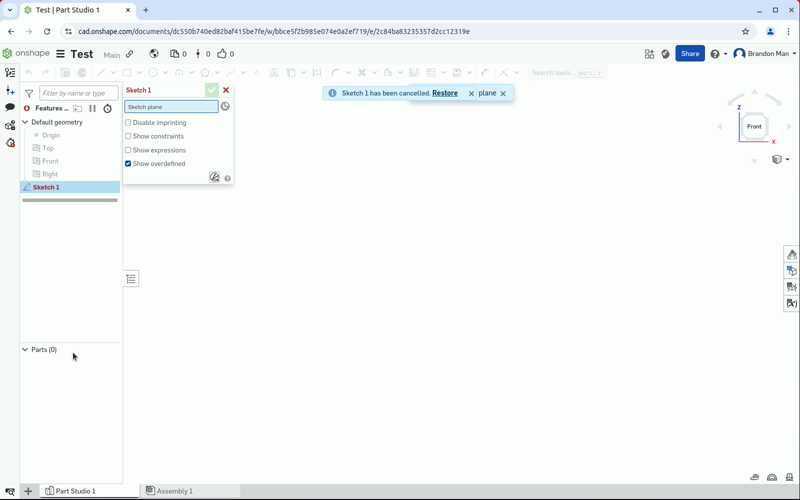
mouse_move(73, 163)
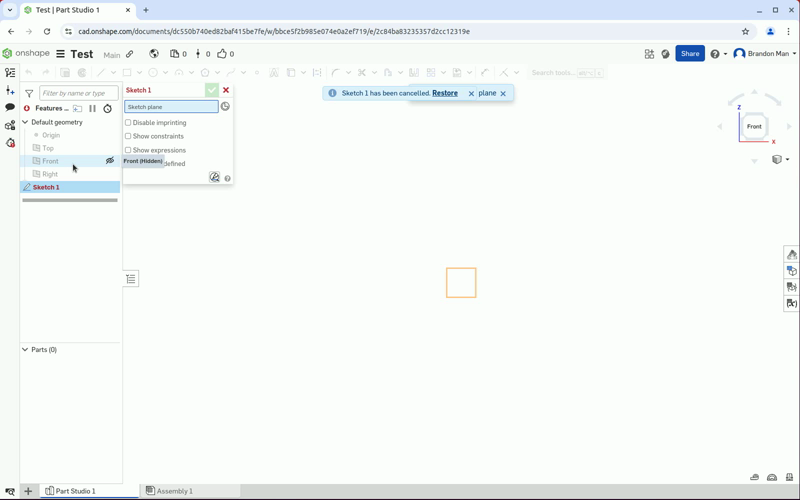
click(73, 163)
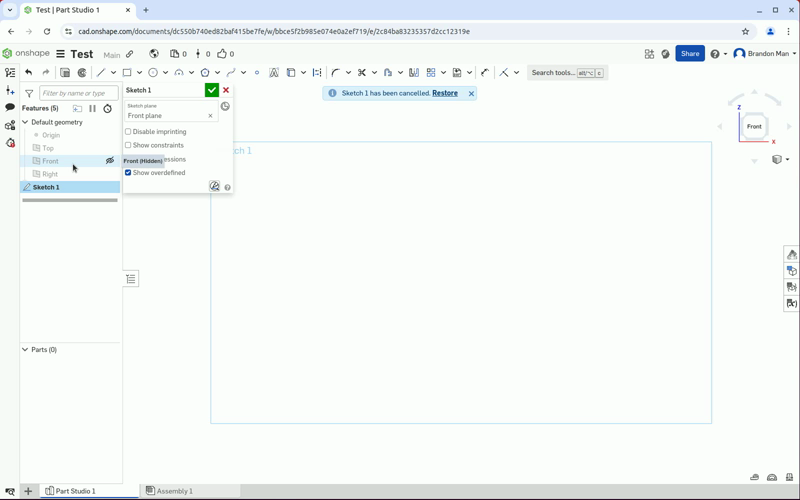
mouse_move(73, 352)
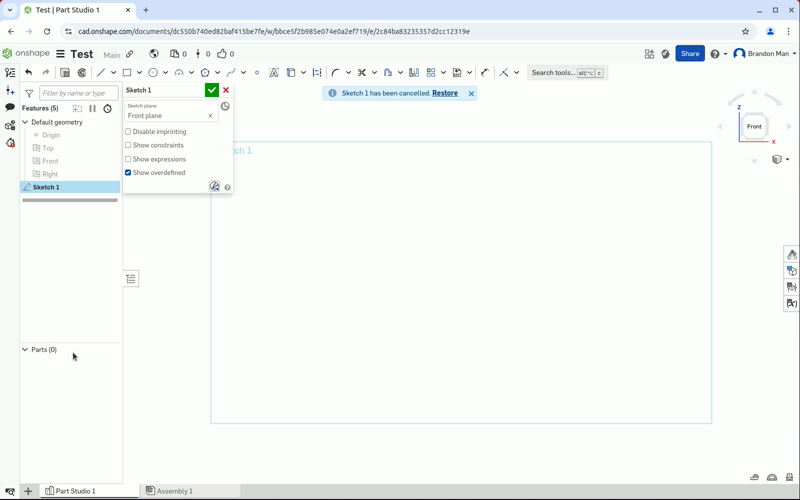
key(y)
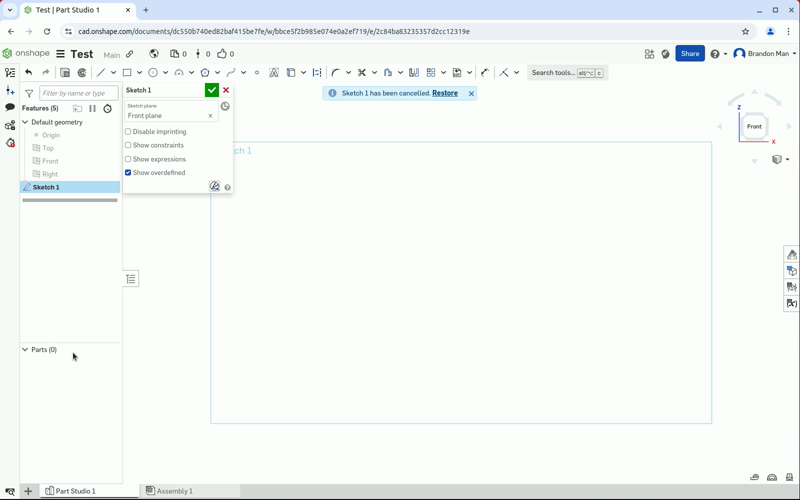
key(l)
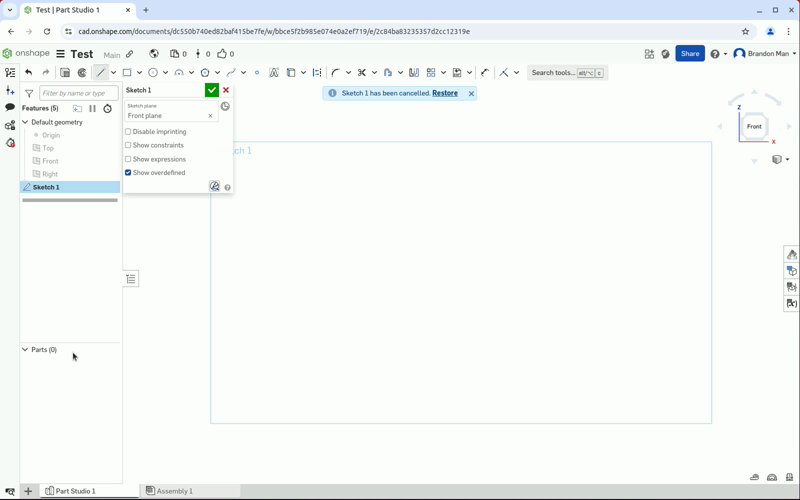
key_down(shift)
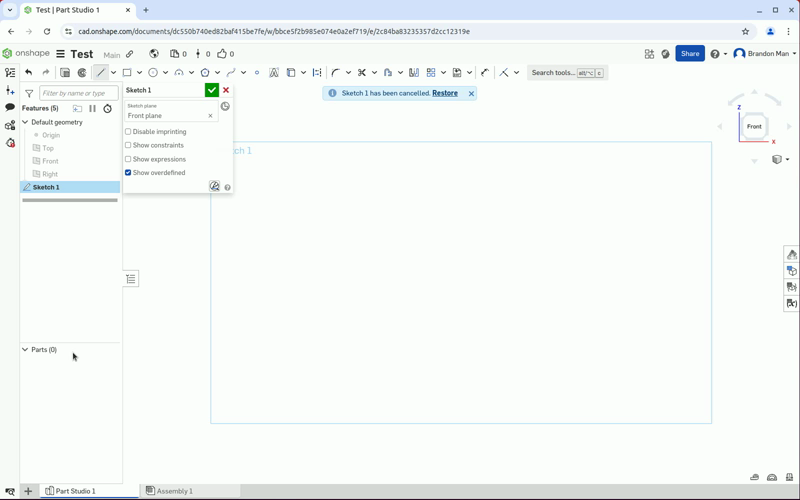
mouse_move(348, 330)
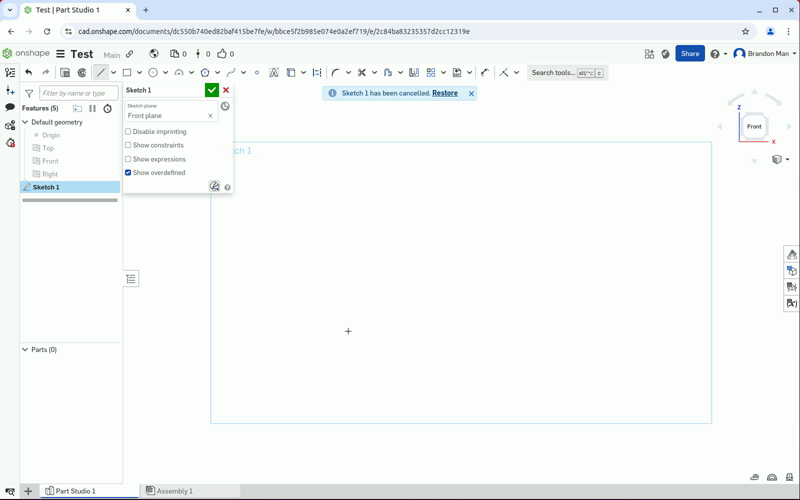
click(348, 330)
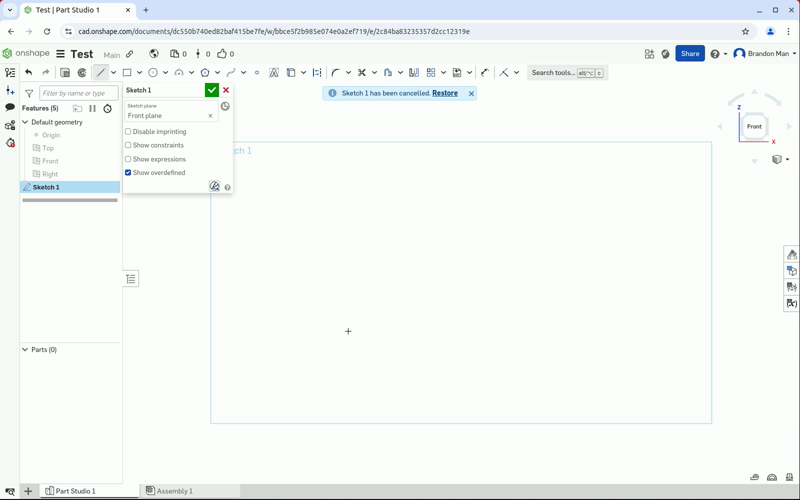
key_up(shift)
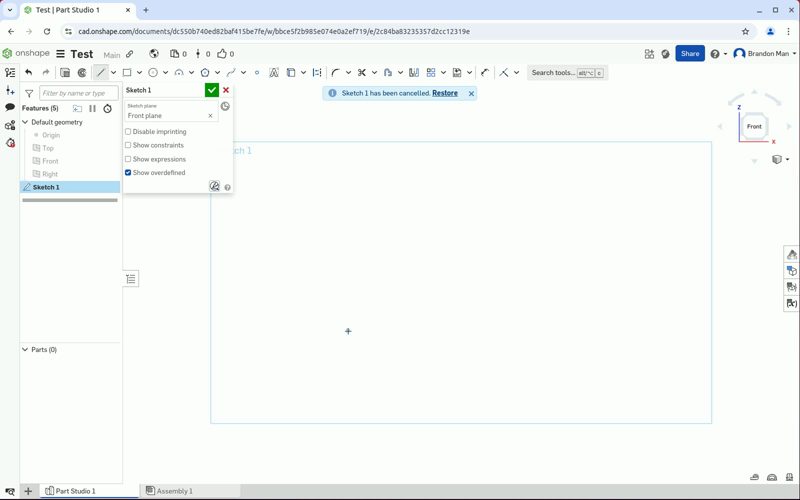
key_down(shift)
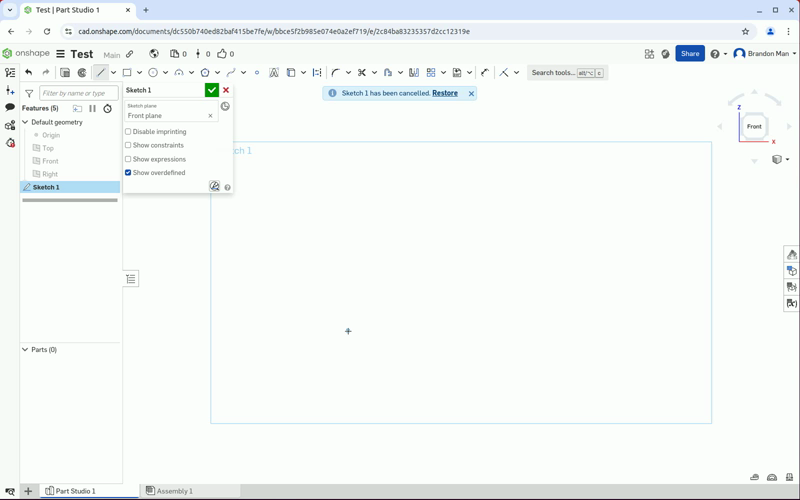
mouse_move(572, 330)
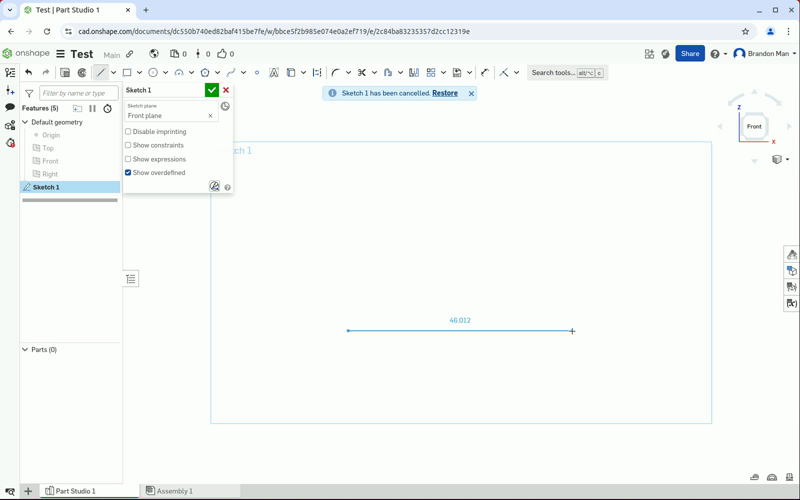
click(572, 330)
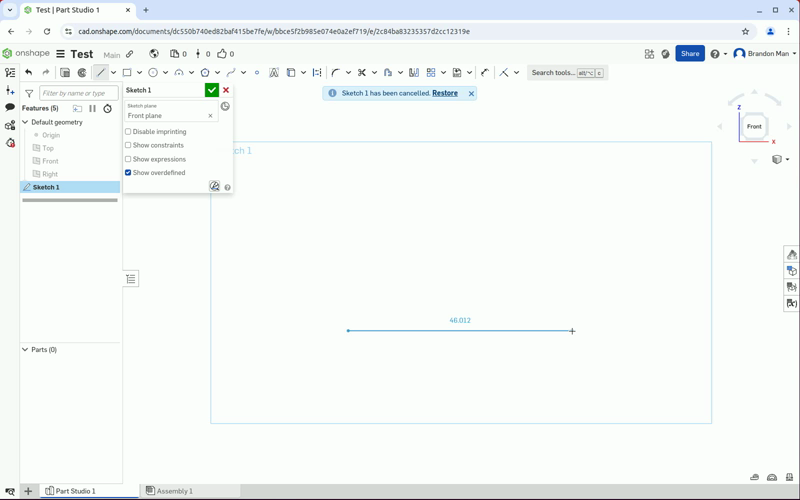
key_up(shift)
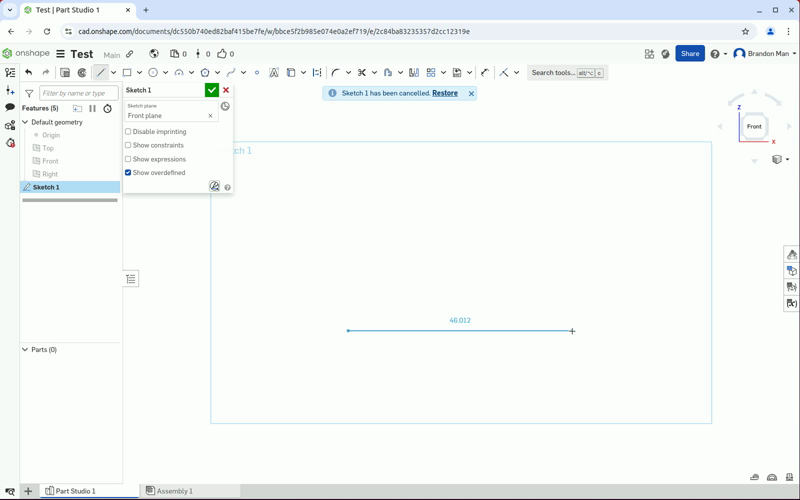
key_down(shift)
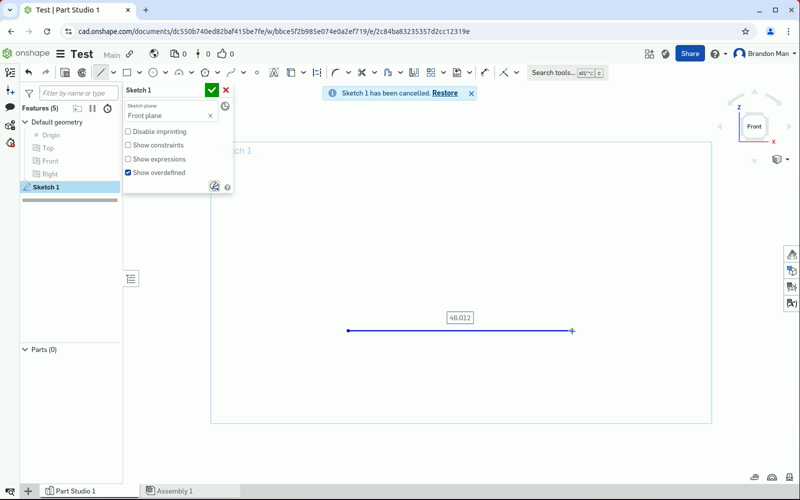
mouse_move(572, 234)
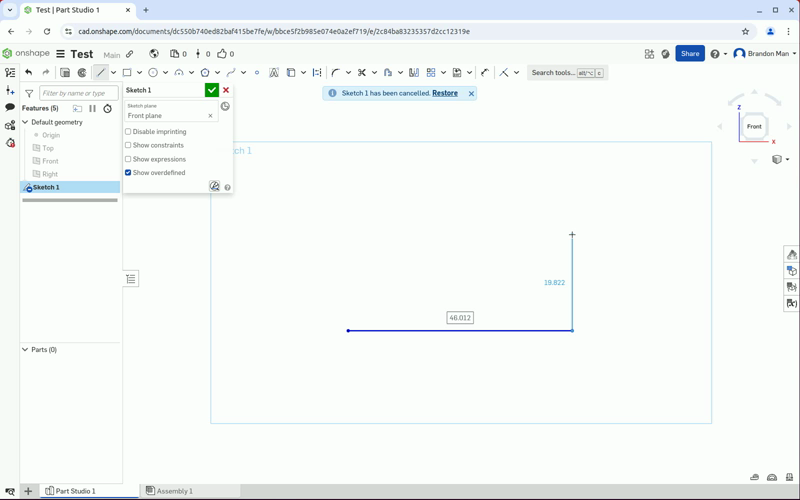
click(572, 234)
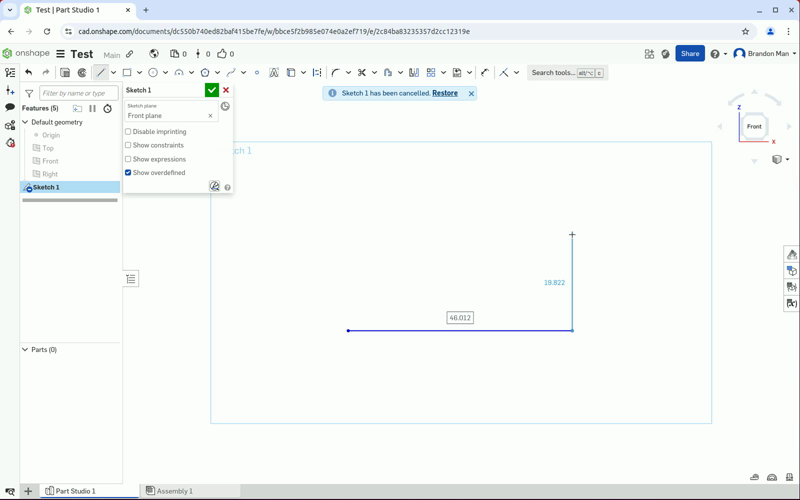
key_up(shift)
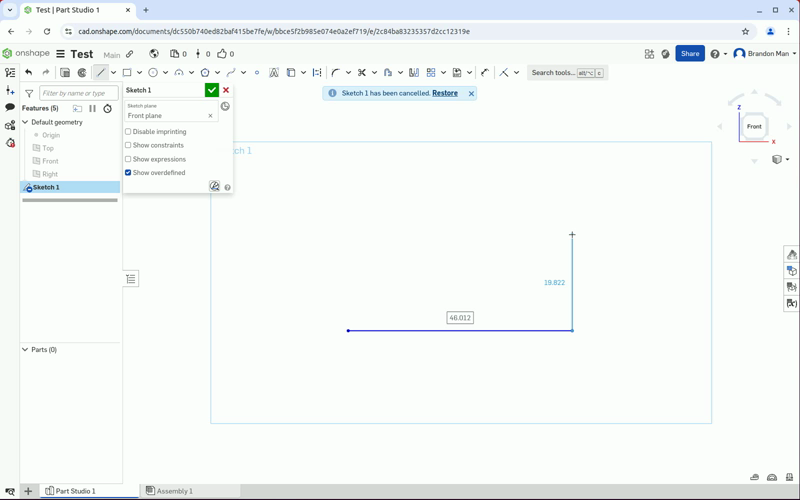
key_down(shift)
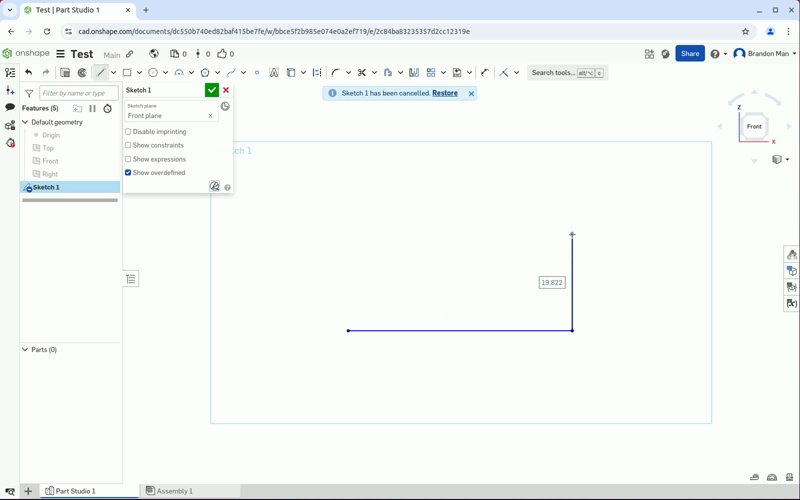
mouse_move(589, 234)
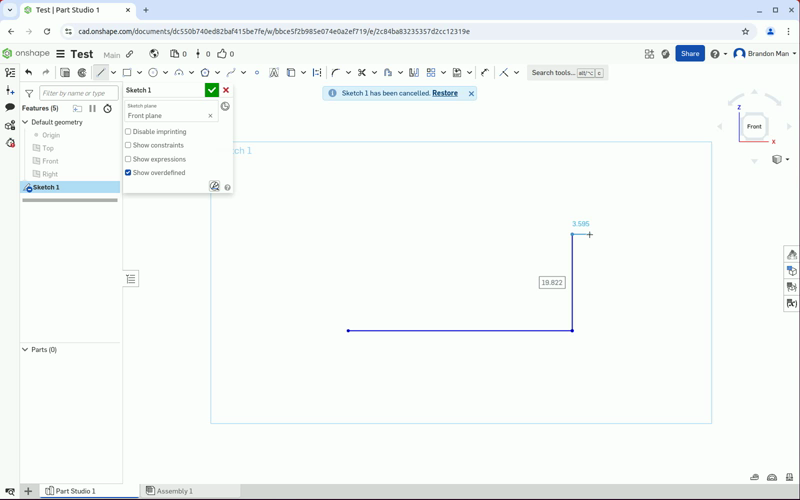
mouse_move(532, 234)
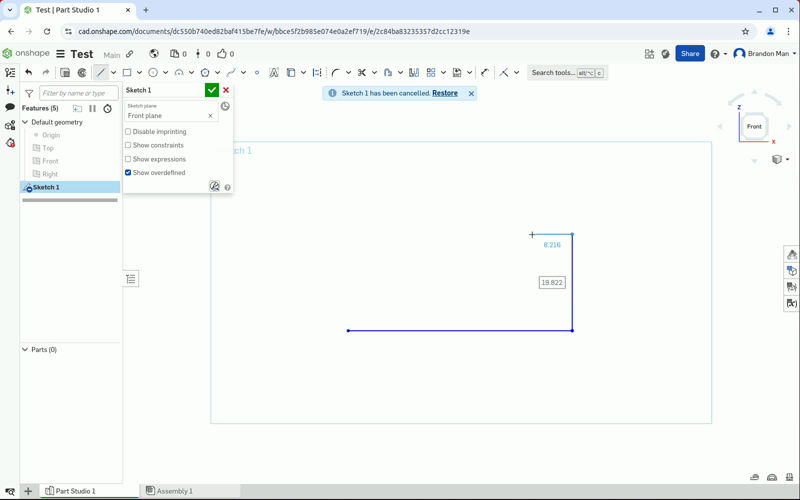
click(532, 234)
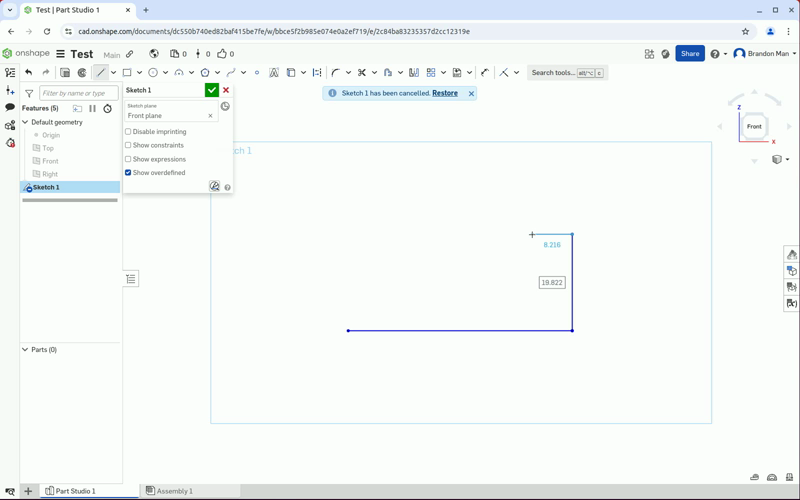
key_up(shift)
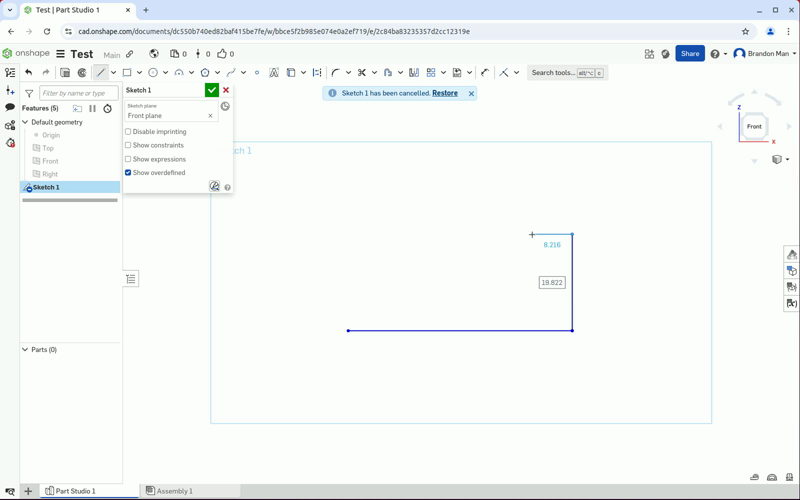
key_down(shift)
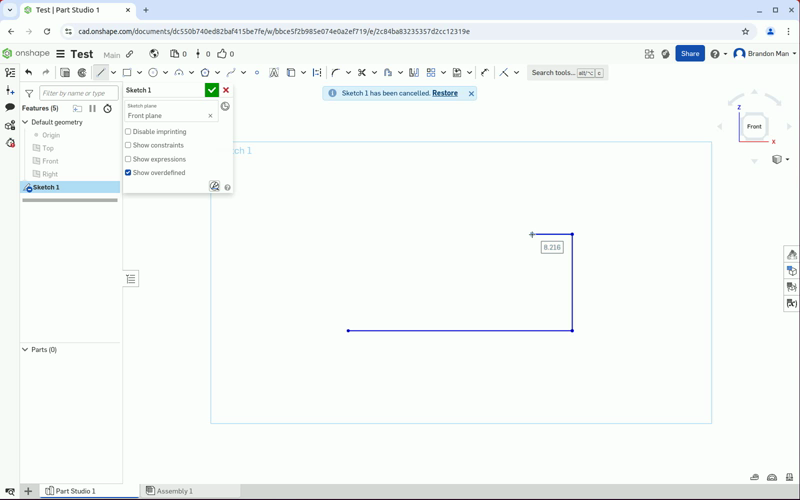
mouse_move(388, 234)
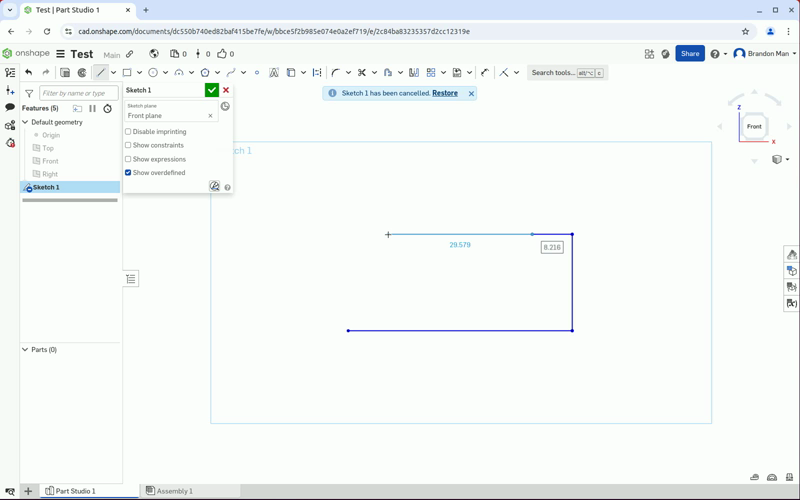
click(388, 234)
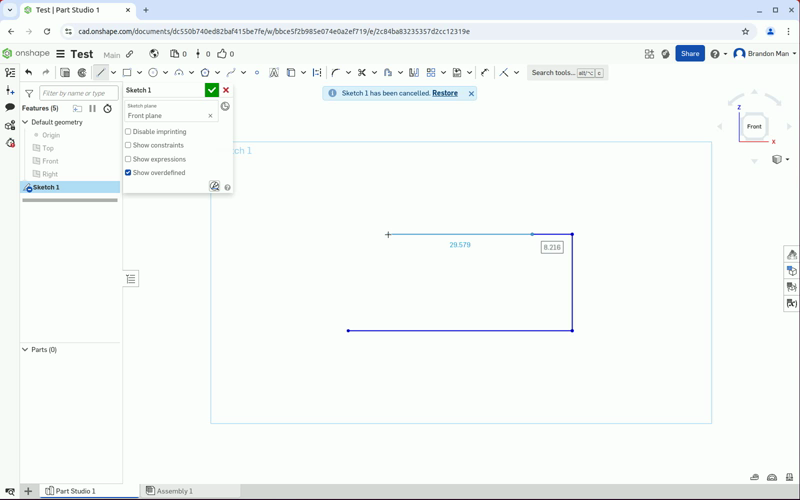
key_up(shift)
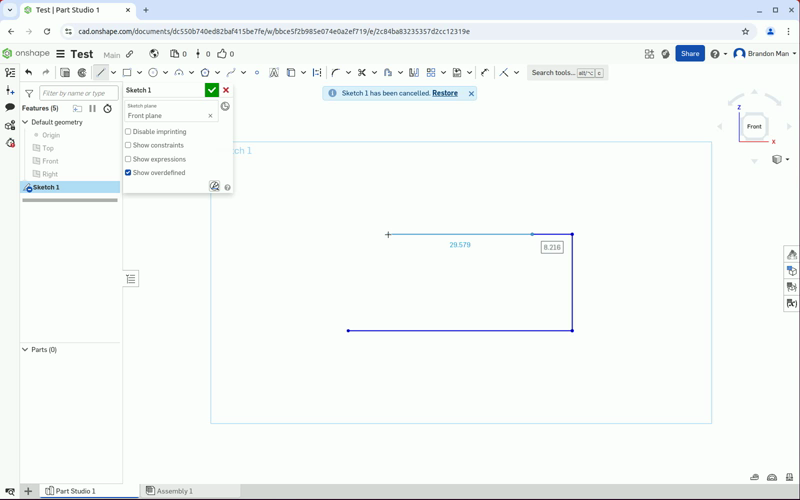
key_down(shift)
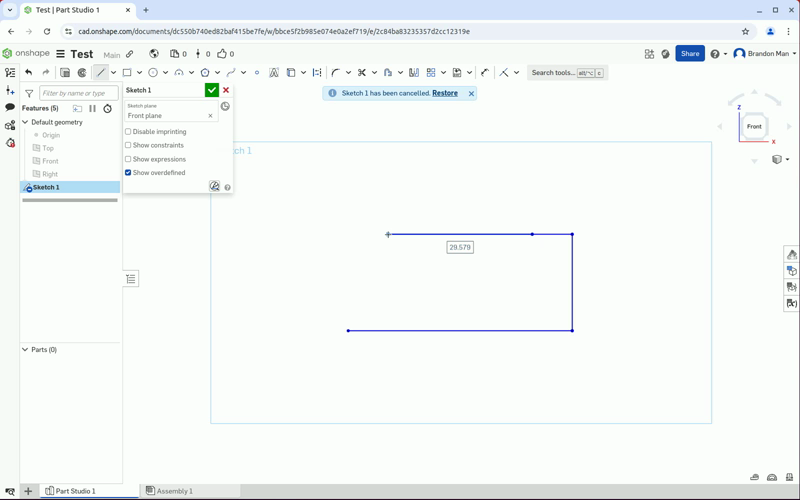
mouse_move(418, 234)
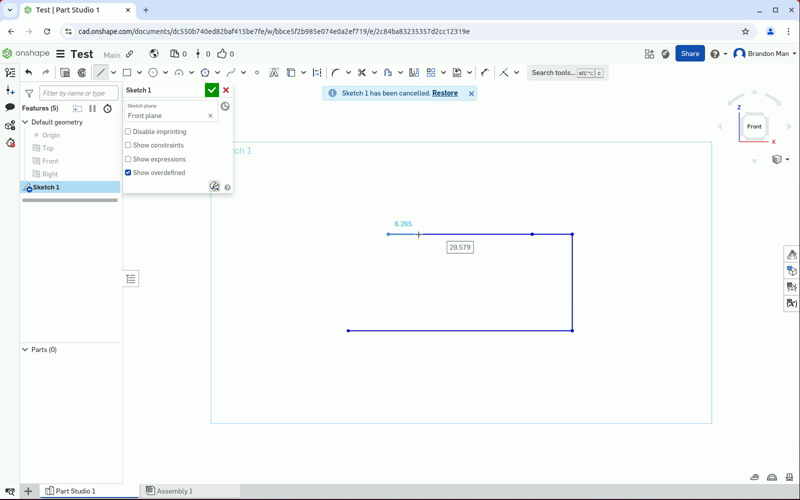
mouse_move(348, 234)
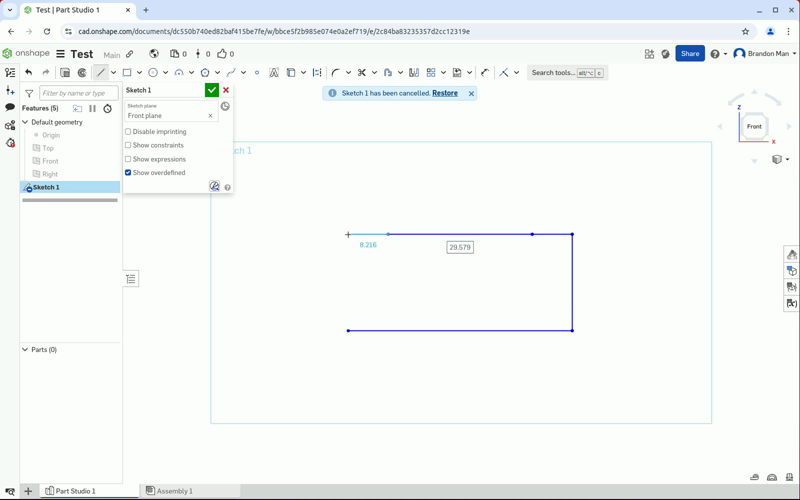
click(348, 234)
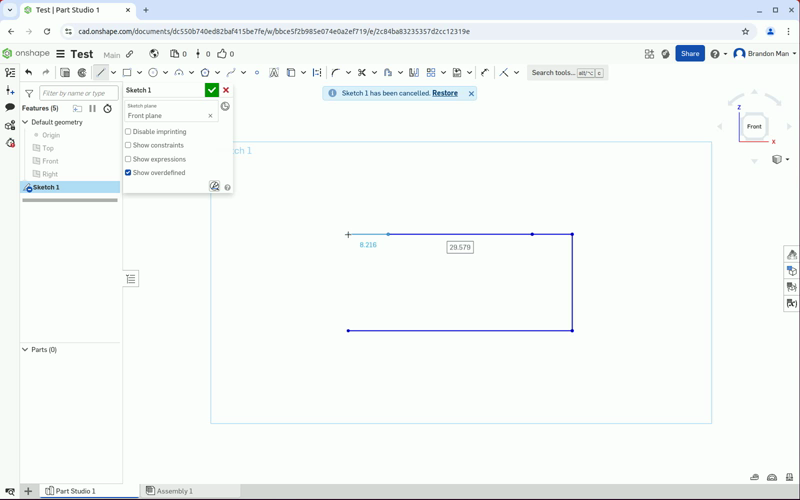
key_up(shift)
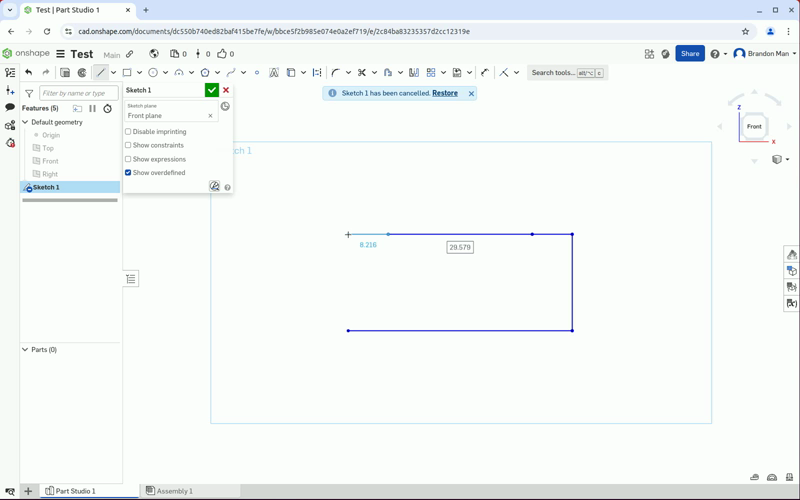
key_down(shift)
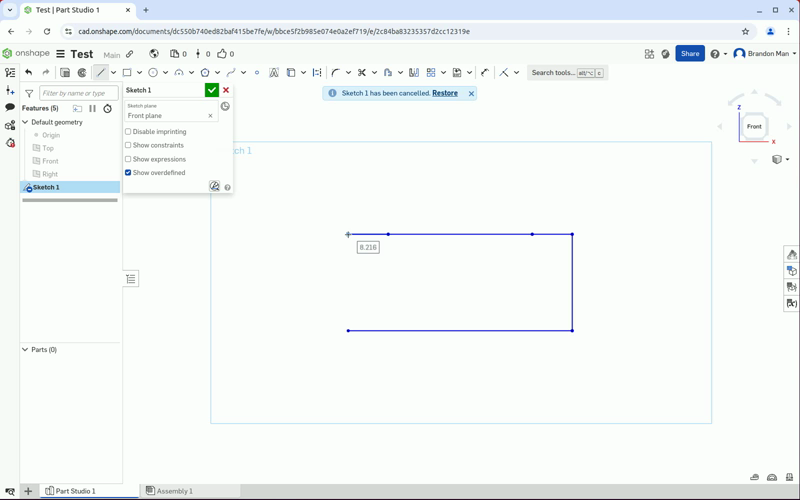
mouse_move(348, 330)
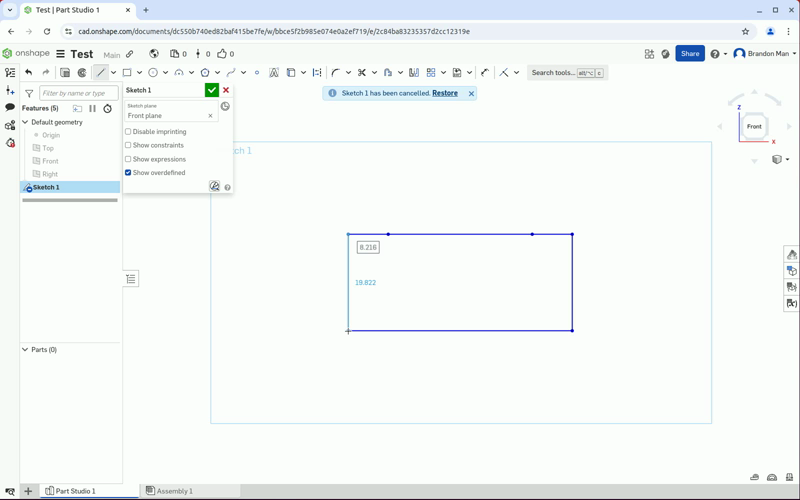
key_up(shift)
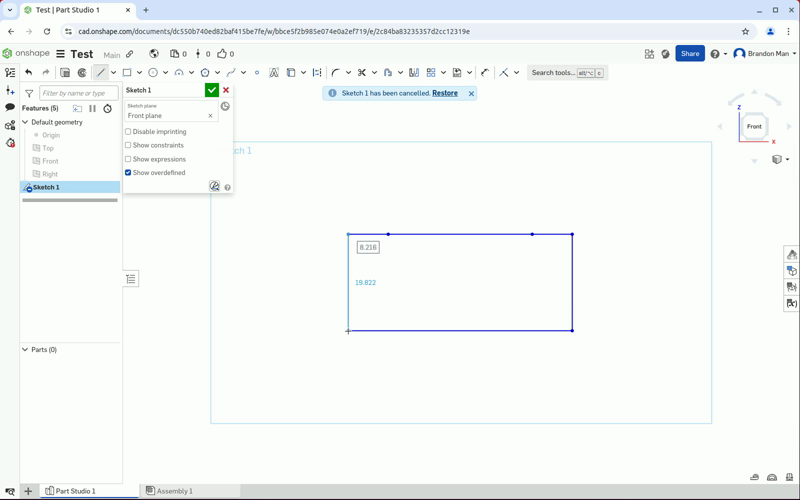
click(348, 330)
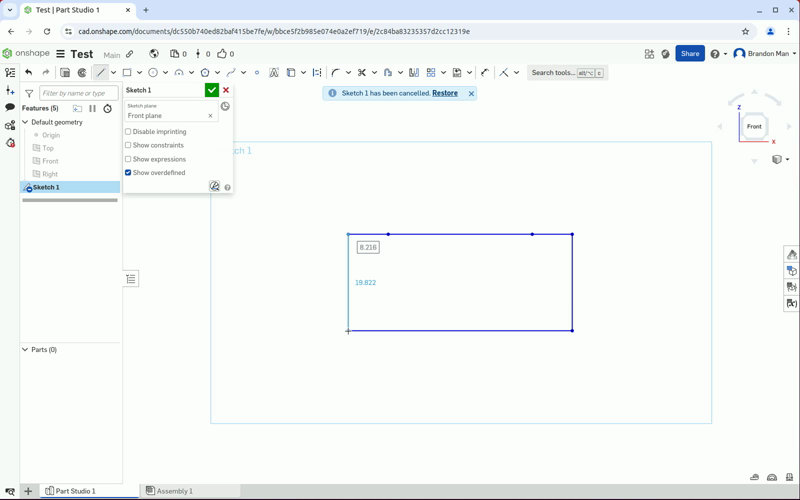
key(esc)
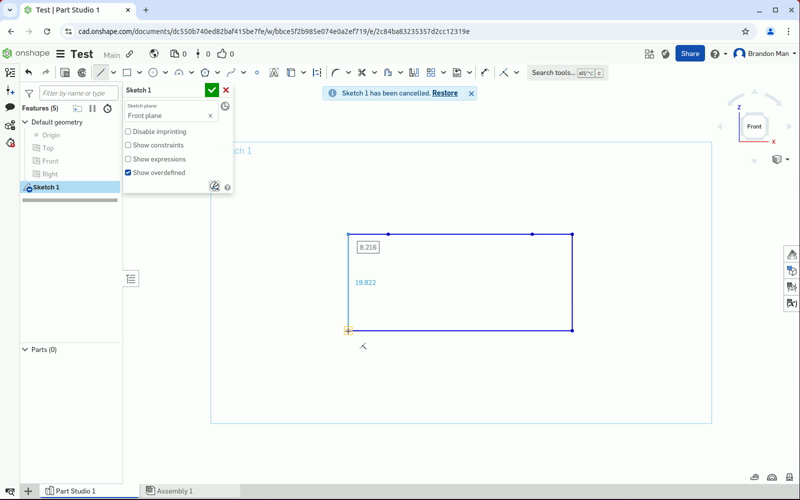
mouse_move(506, 253)
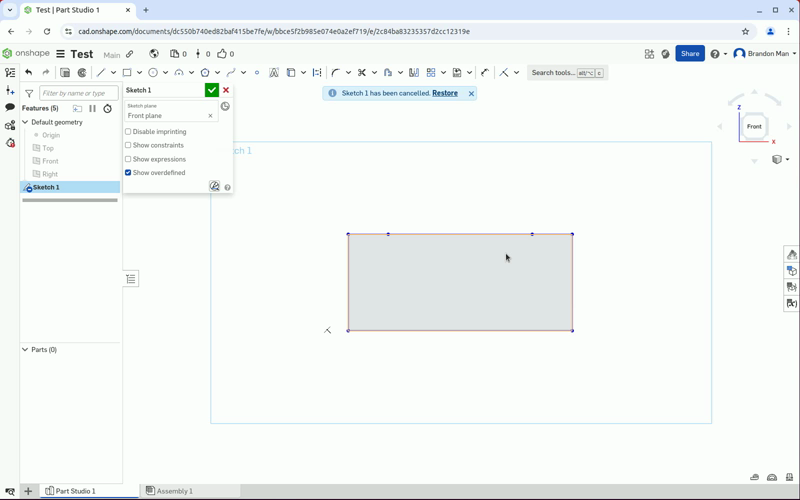
click(506, 253)
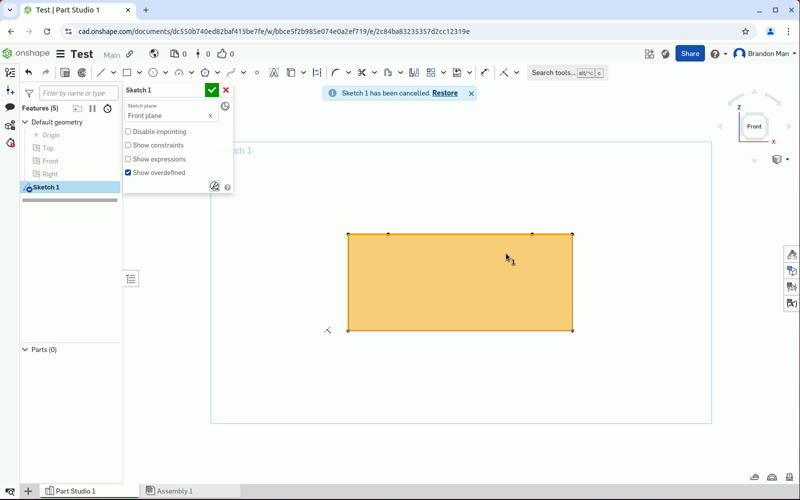
mouse_move(73, 352)
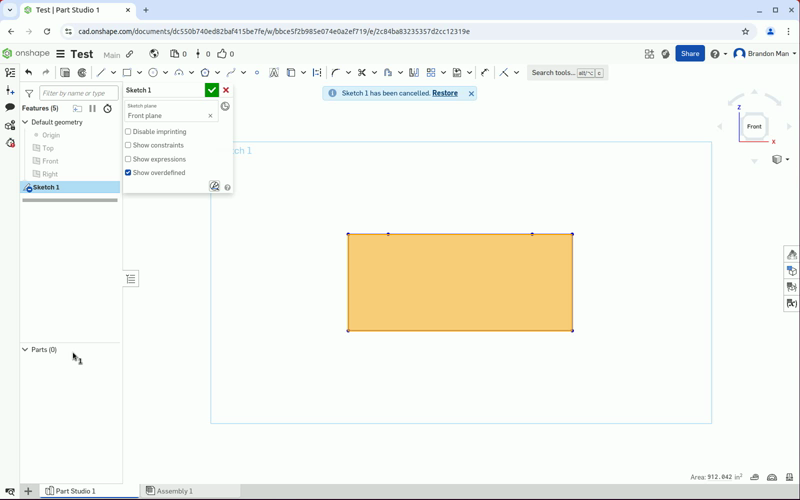
key(shift+y)
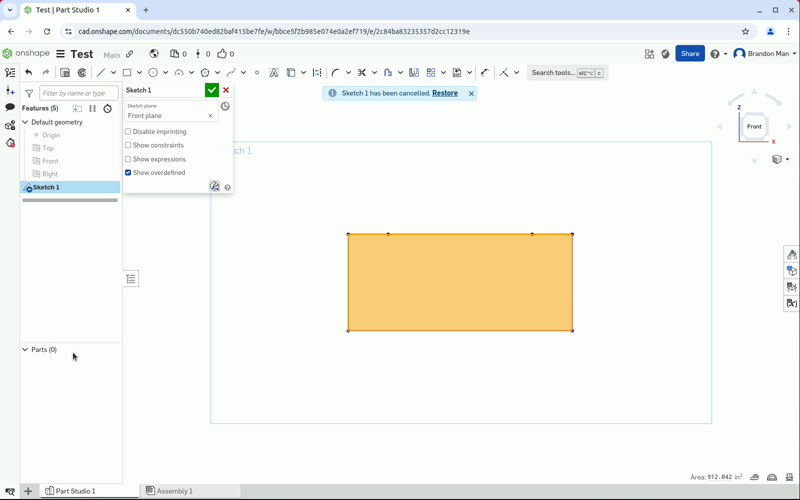
key(shift+e)
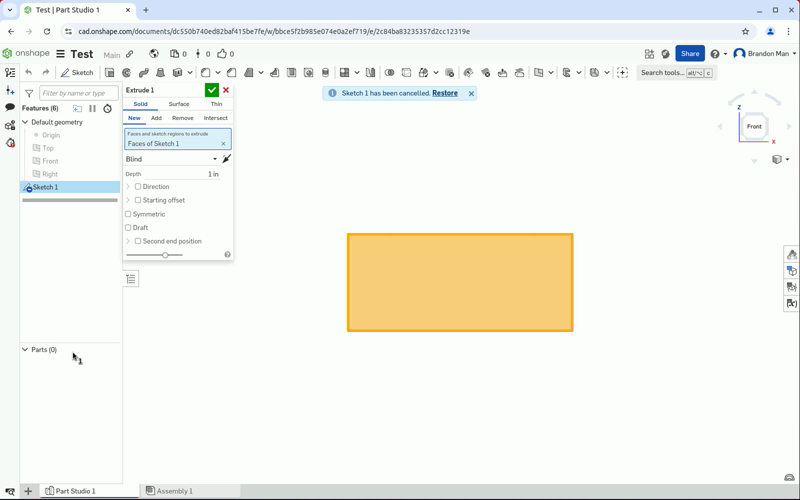
mouse_move(143, 106)
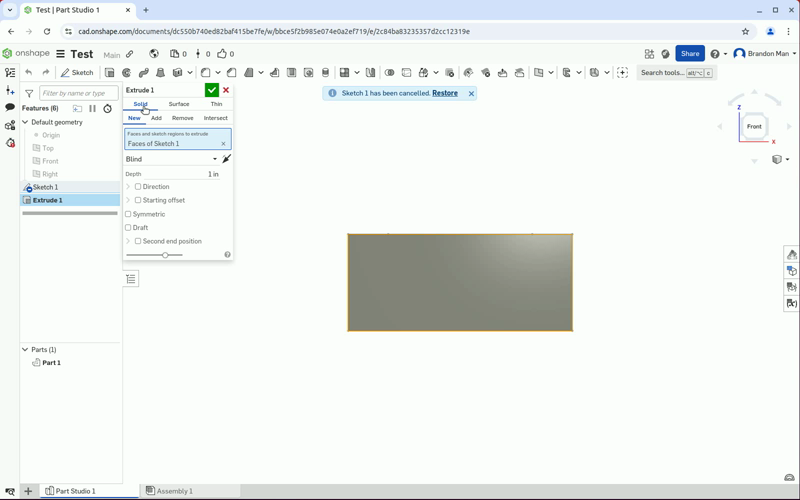
click(143, 106)
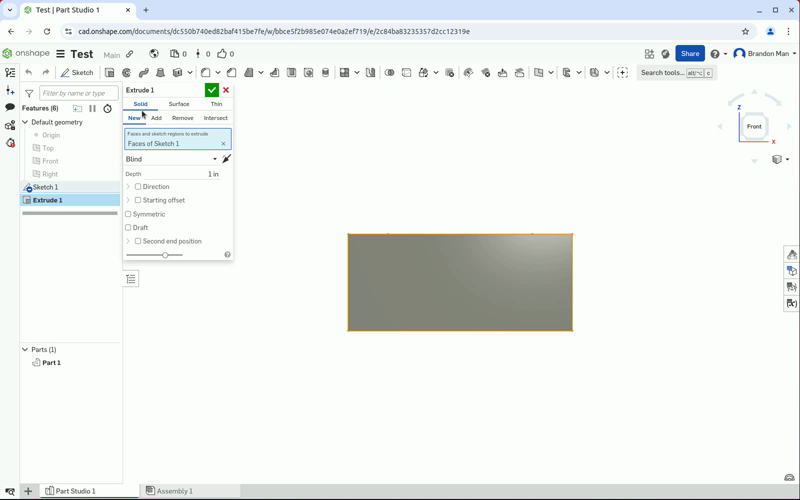
mouse_move(137, 120)
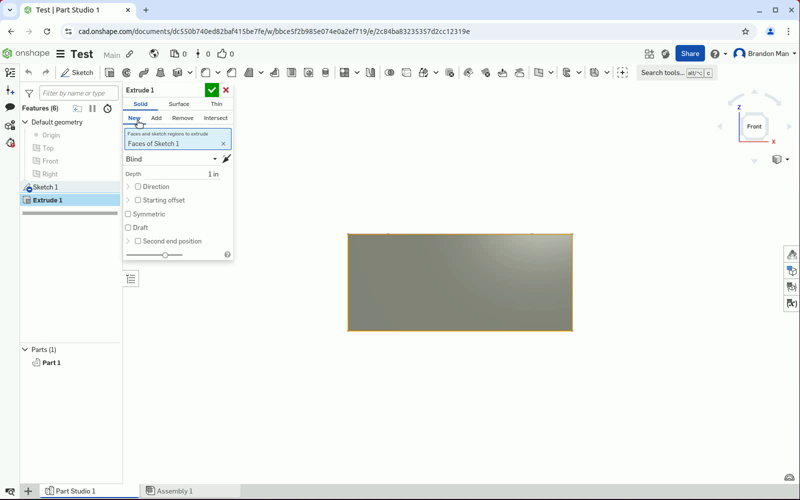
click(137, 120)
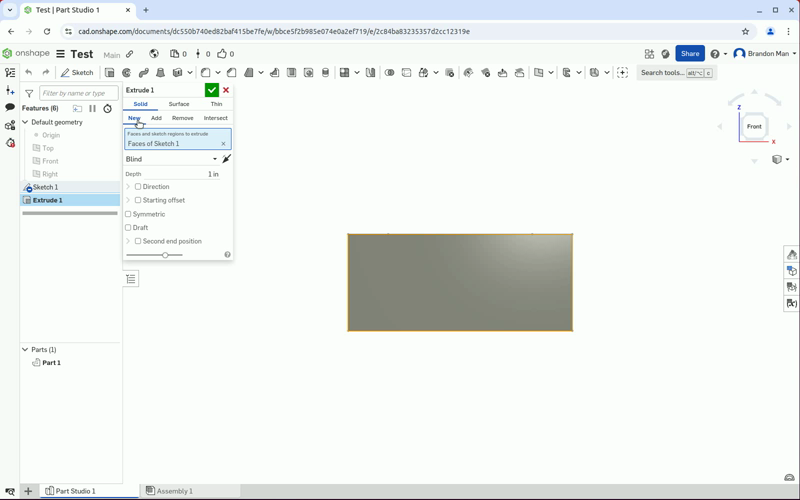
key(tab, 4)
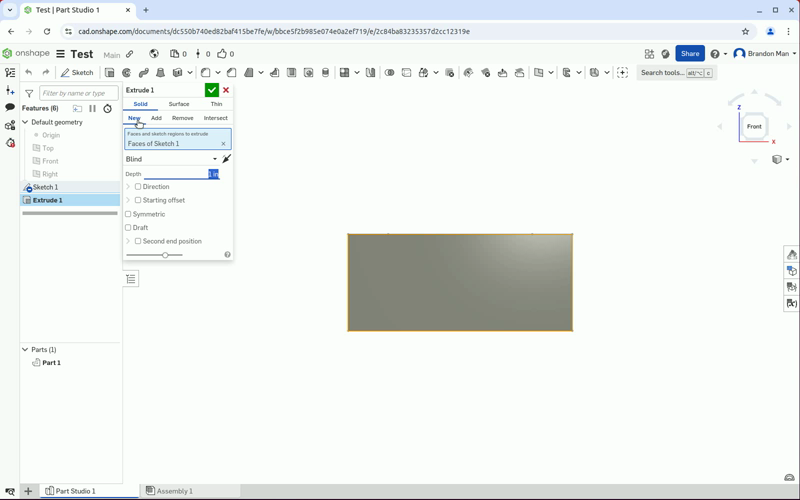
text(-0.963)
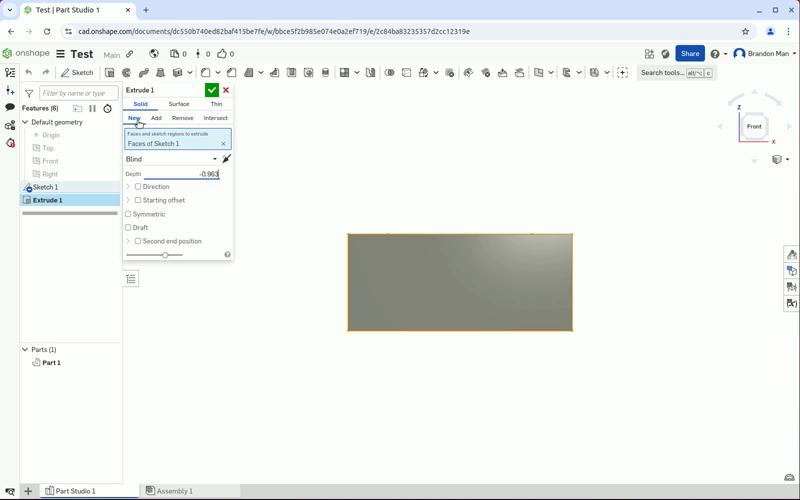
key(enter)
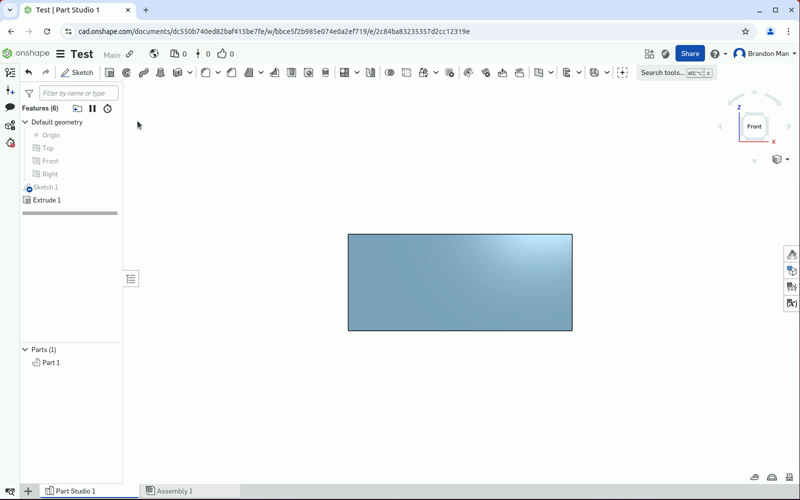
key(shift+h)
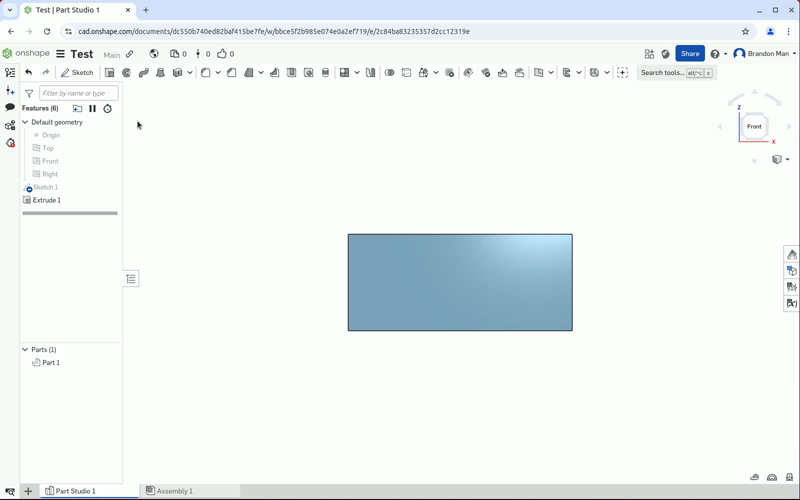
key(shift+h)
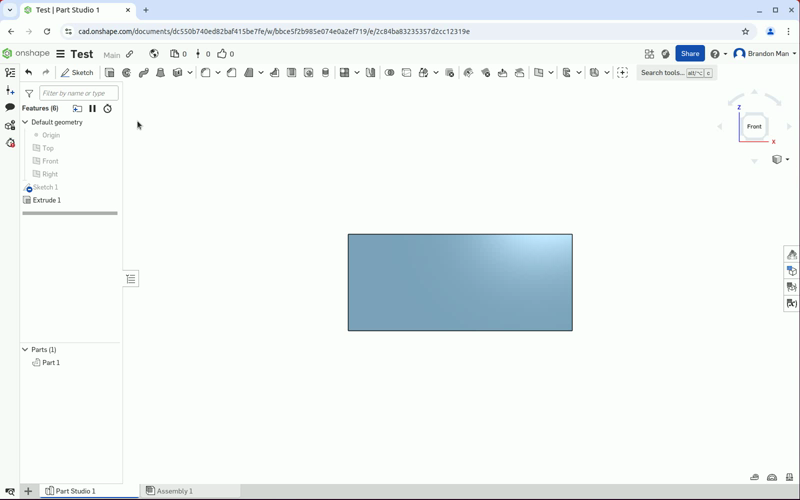
mouse_move(73, 189)
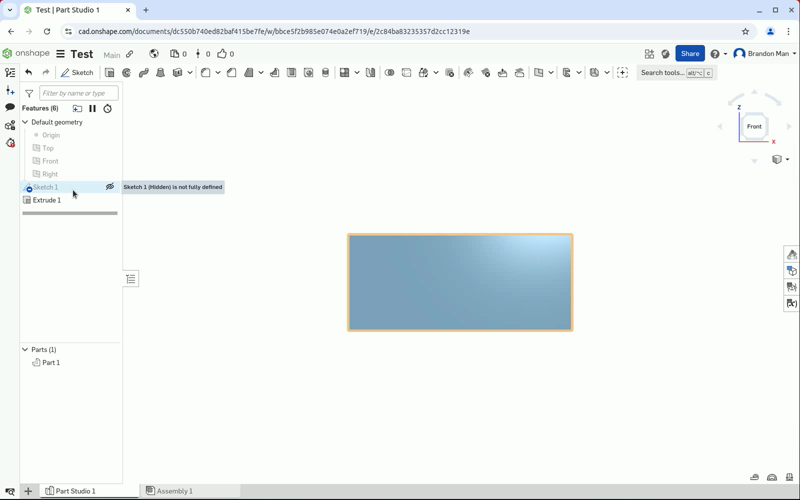
click(73, 189)
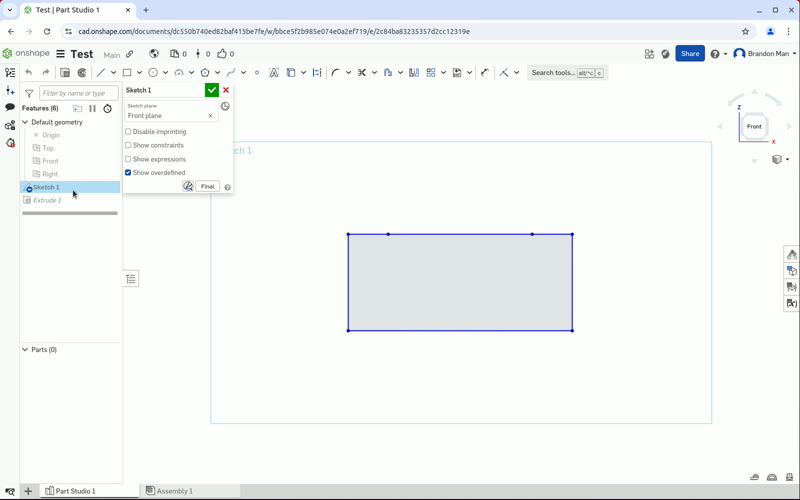
mouse_move(229, 92)
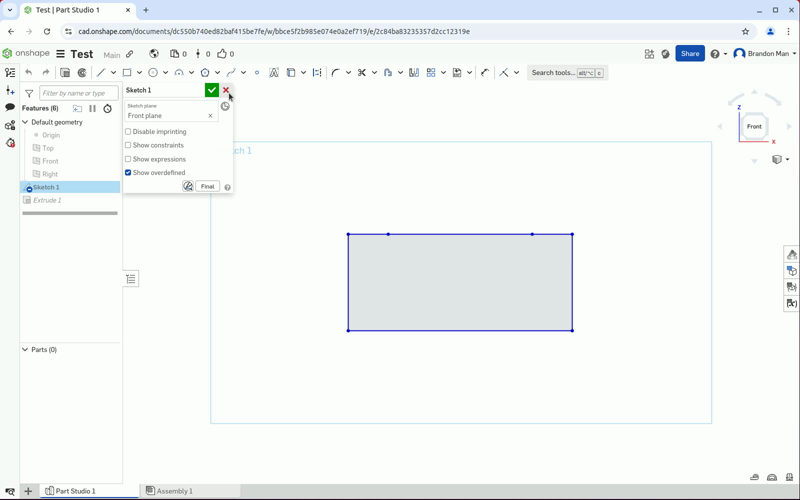
click(229, 92)
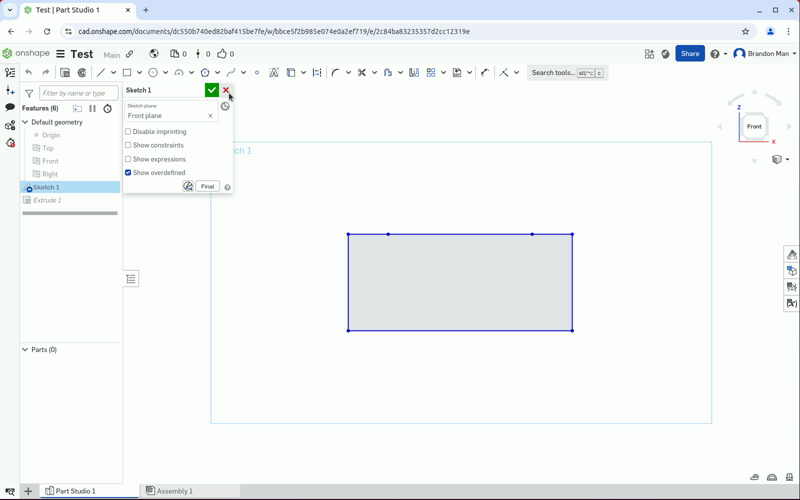
key(shift+s)
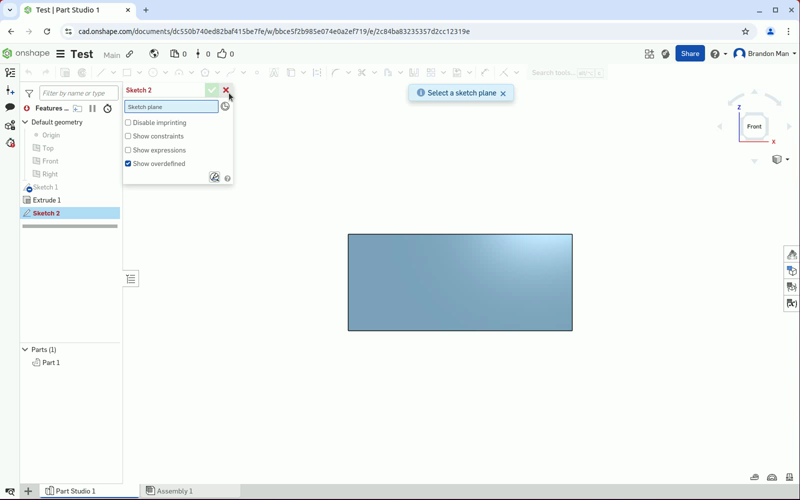
mouse_move(73, 163)
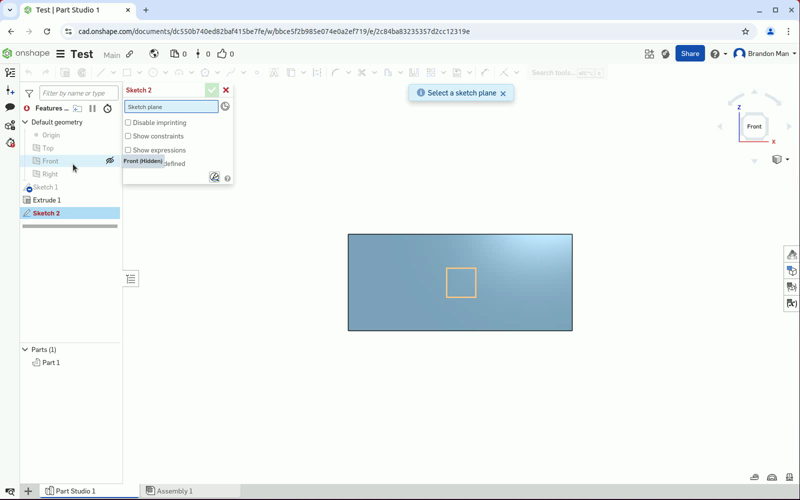
click(73, 163)
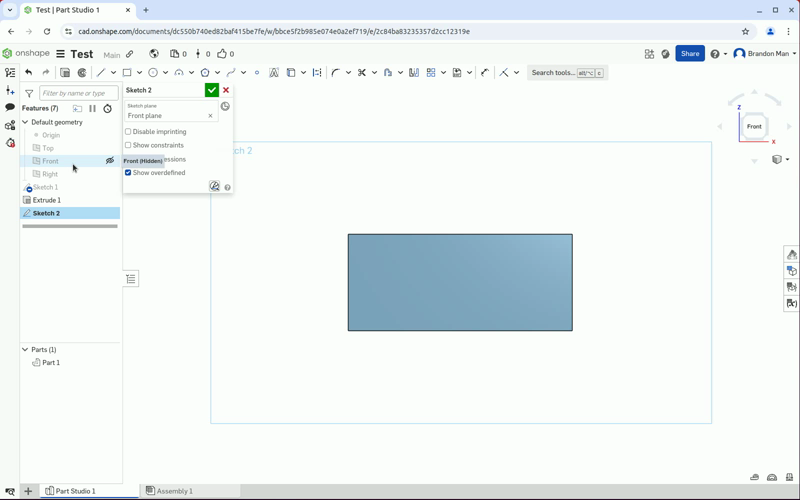
mouse_move(73, 352)
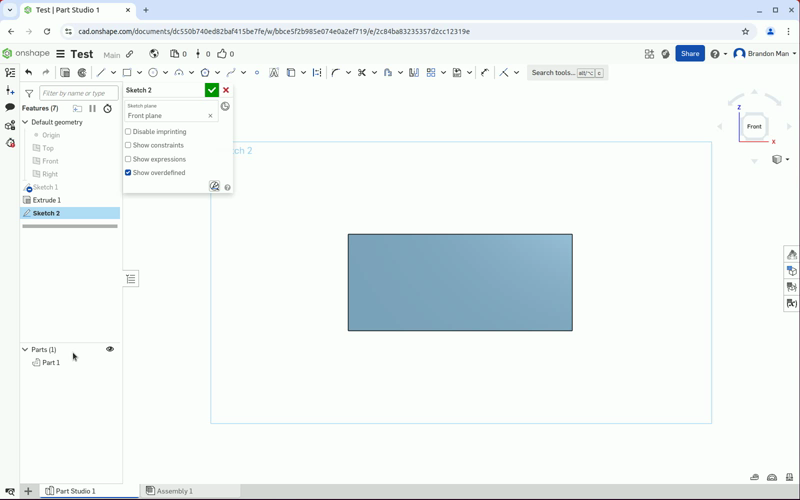
key(y)
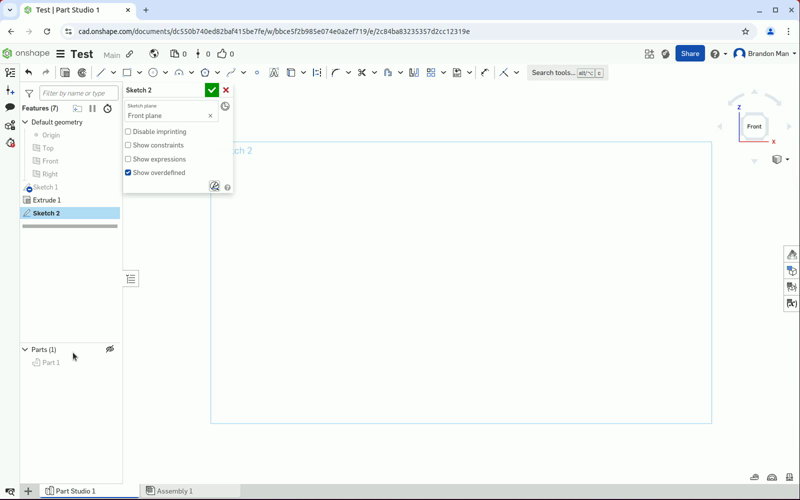
key(l)
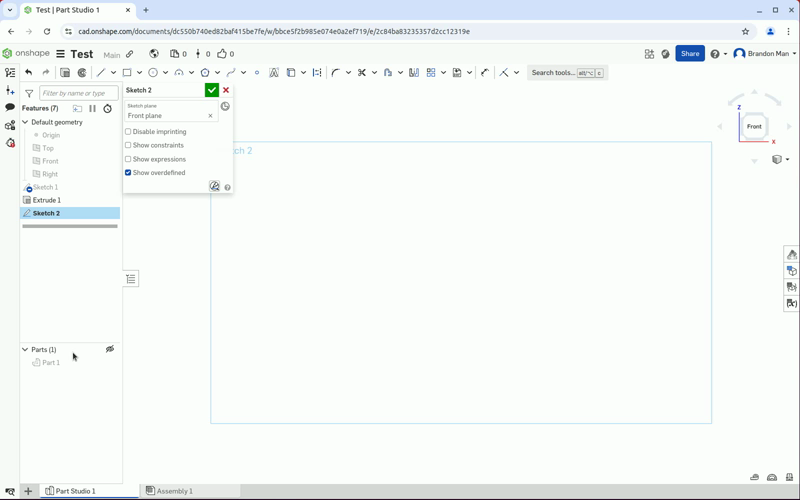
key_down(shift)
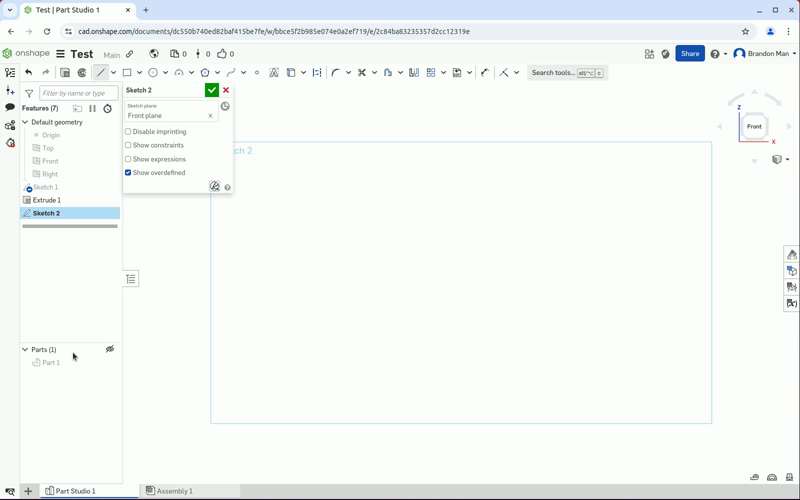
mouse_move(348, 336)
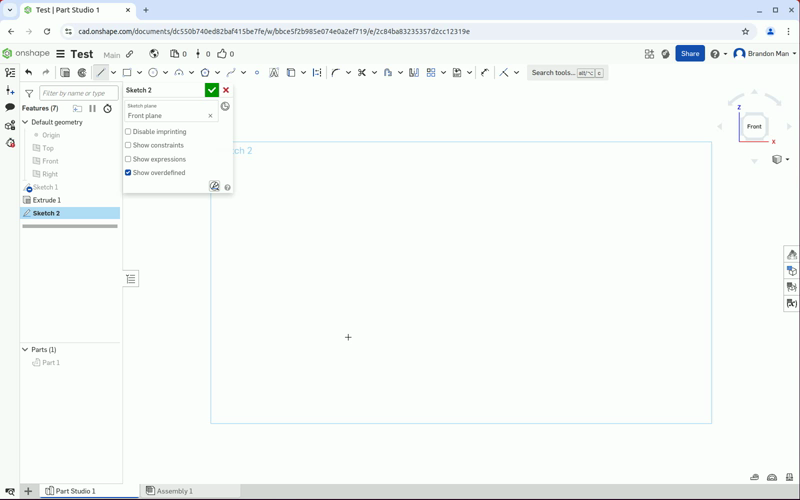
click(348, 336)
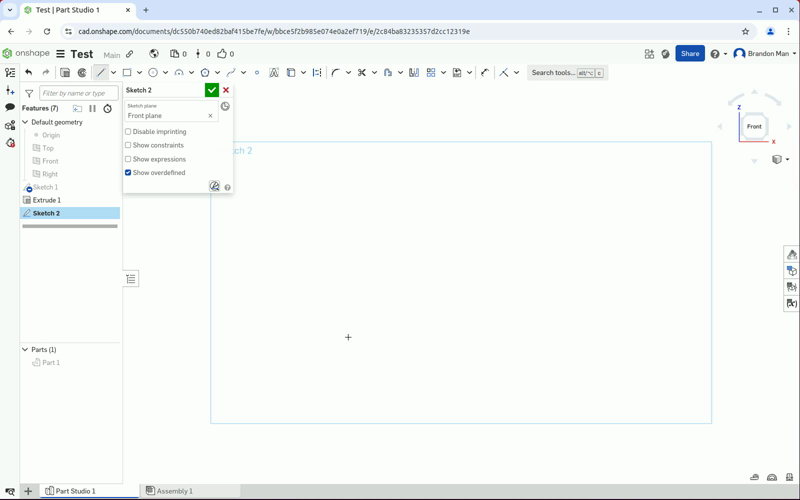
key_up(shift)
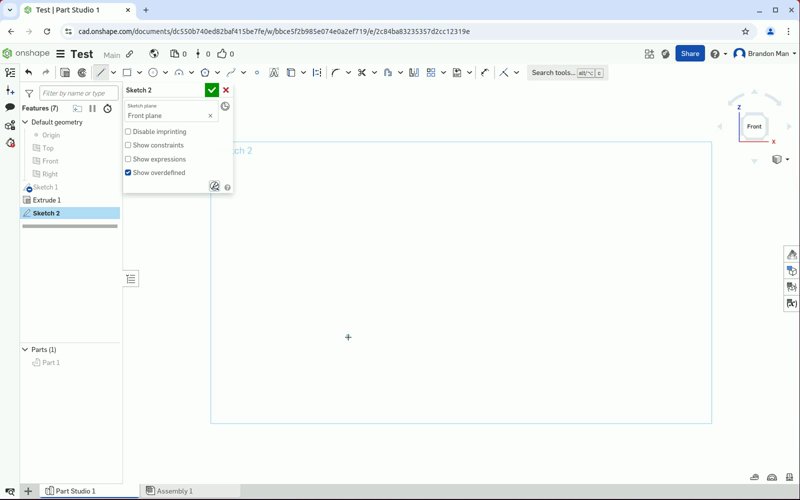
key_down(shift)
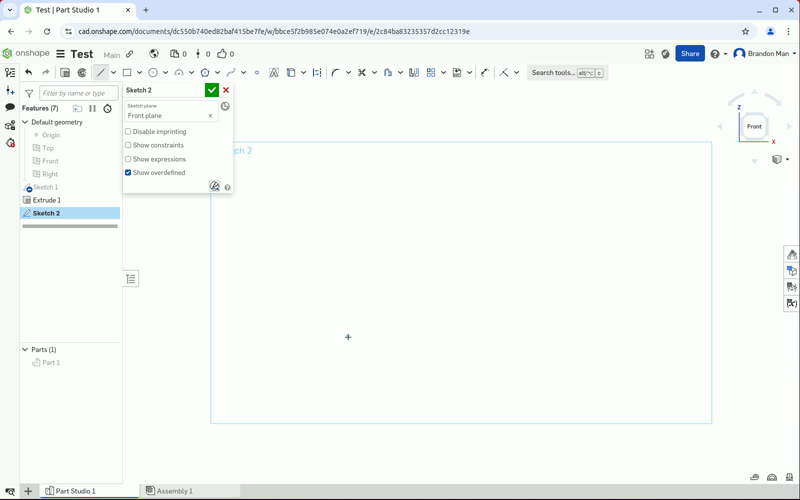
mouse_move(572, 336)
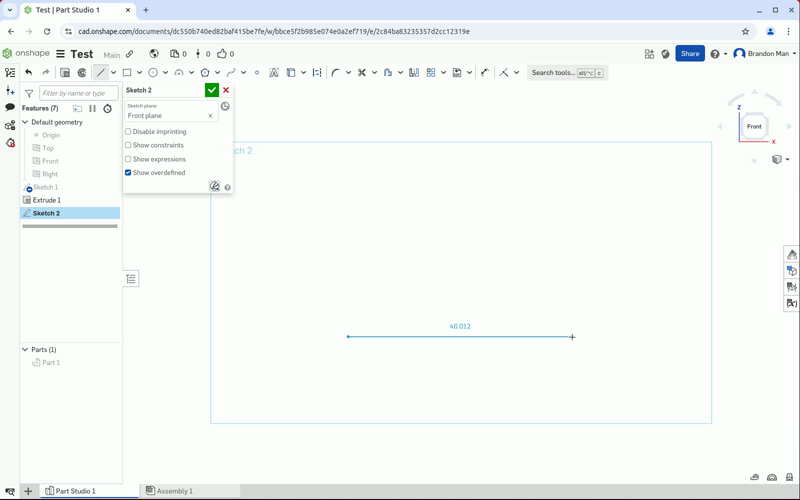
click(572, 336)
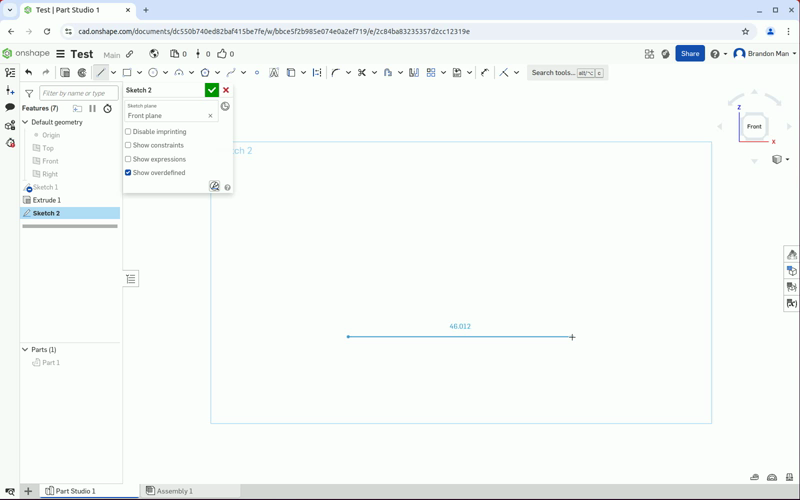
key_up(shift)
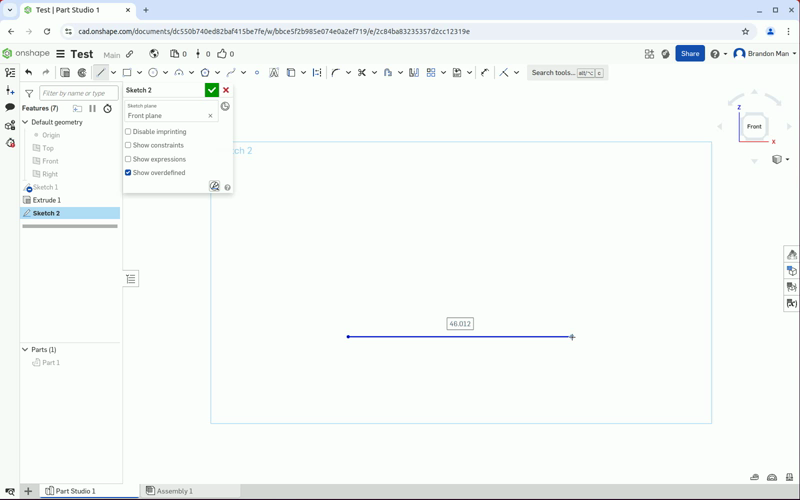
key_down(shift)
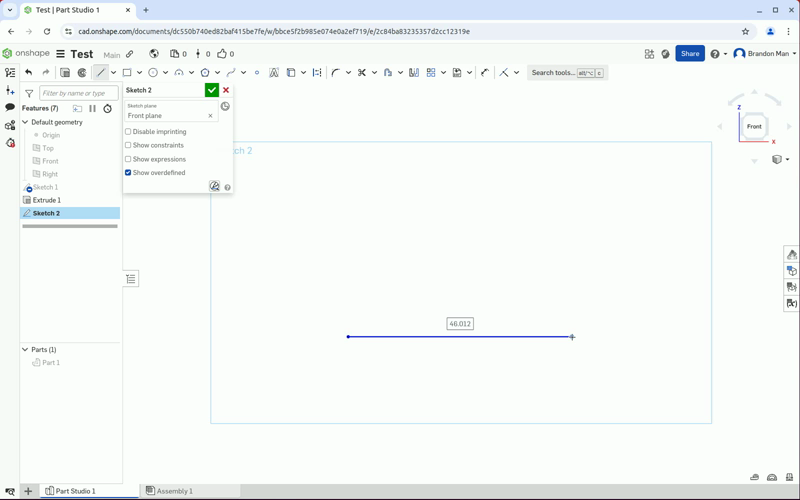
mouse_move(589, 336)
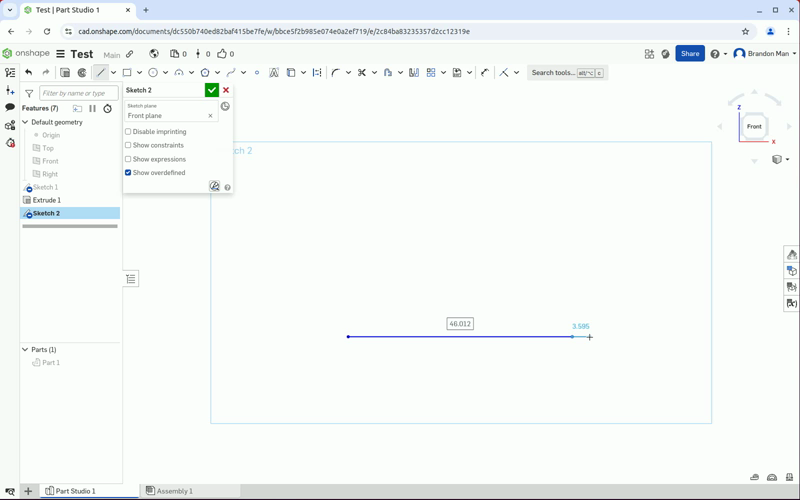
mouse_move(572, 332)
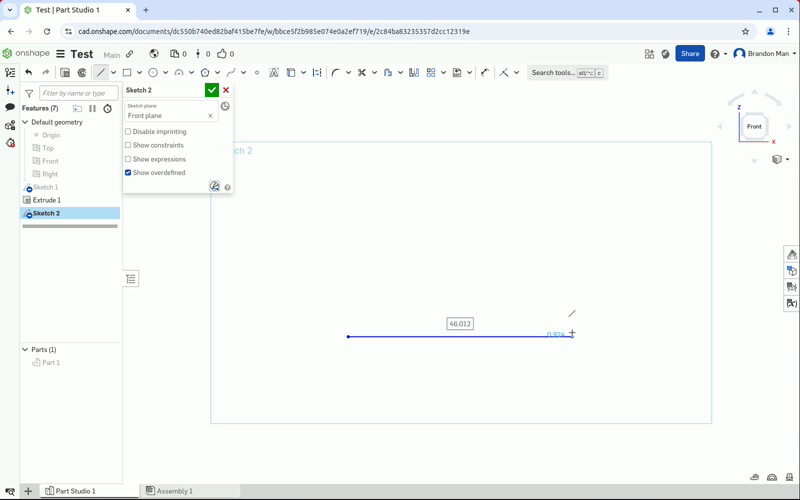
scroll(6)
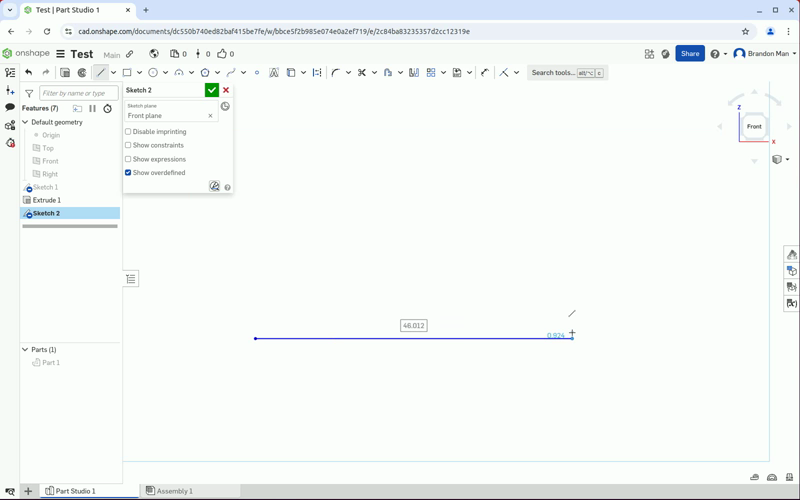
scroll(6)
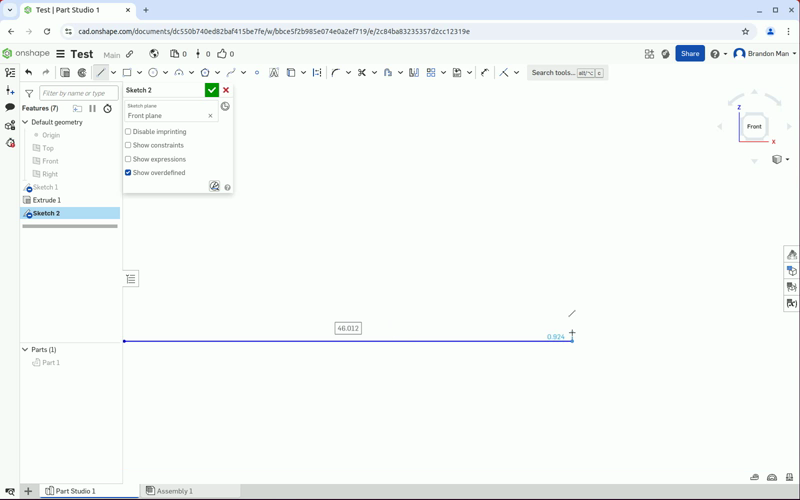
scroll(6)
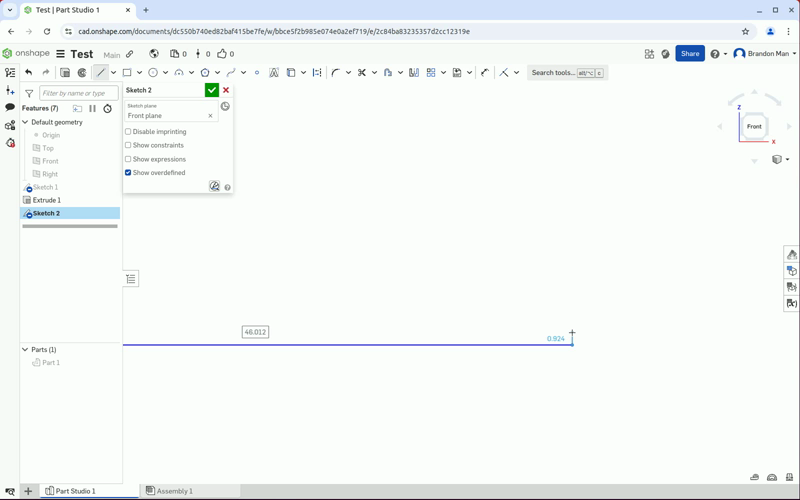
scroll(6)
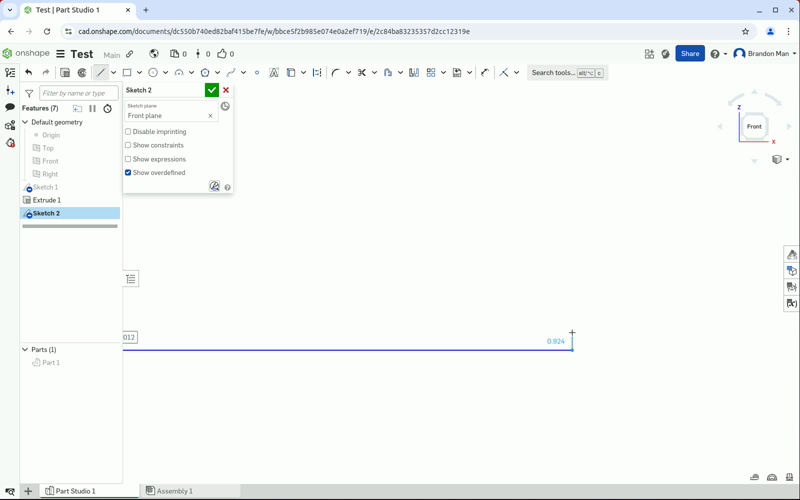
scroll(6)
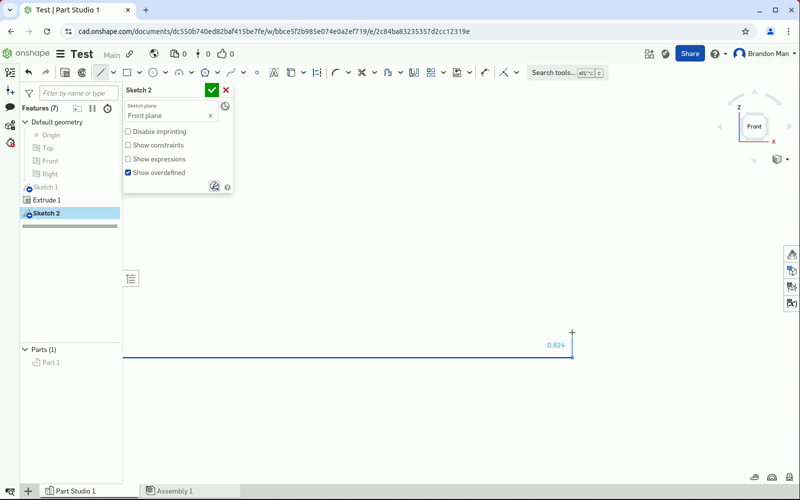
scroll(6)
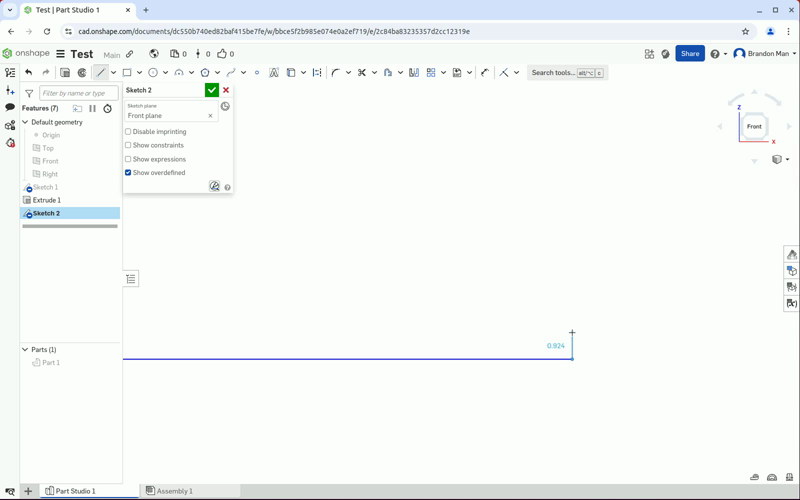
scroll(6)
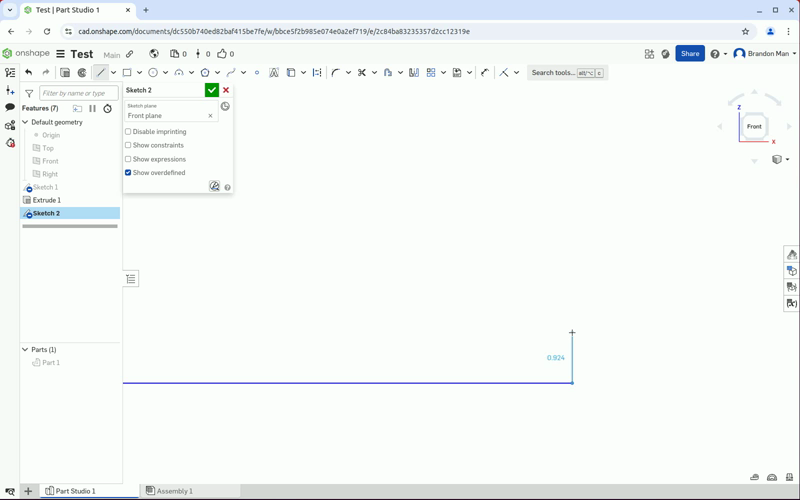
click(572, 332)
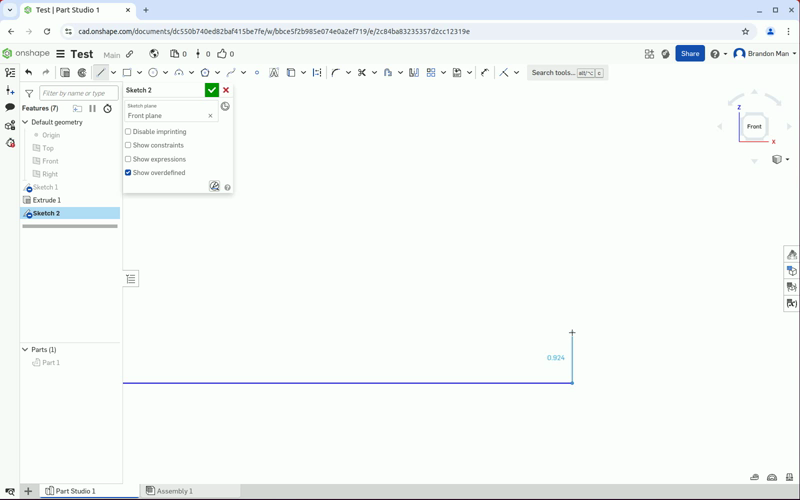
scroll(-6)
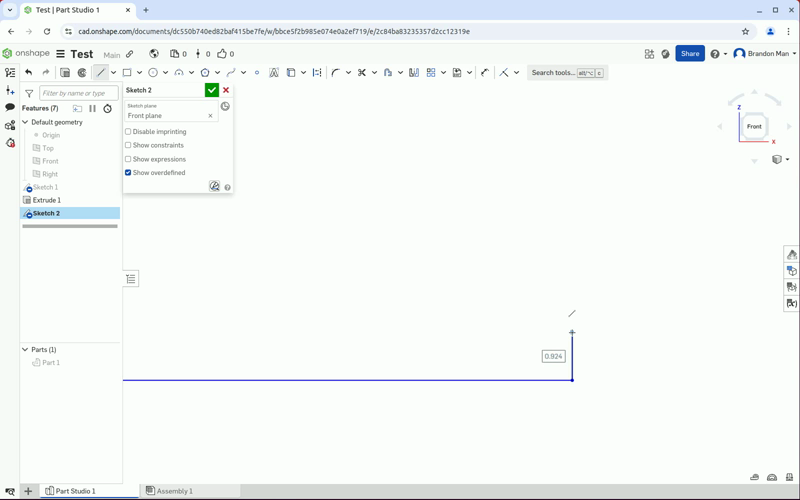
scroll(-6)
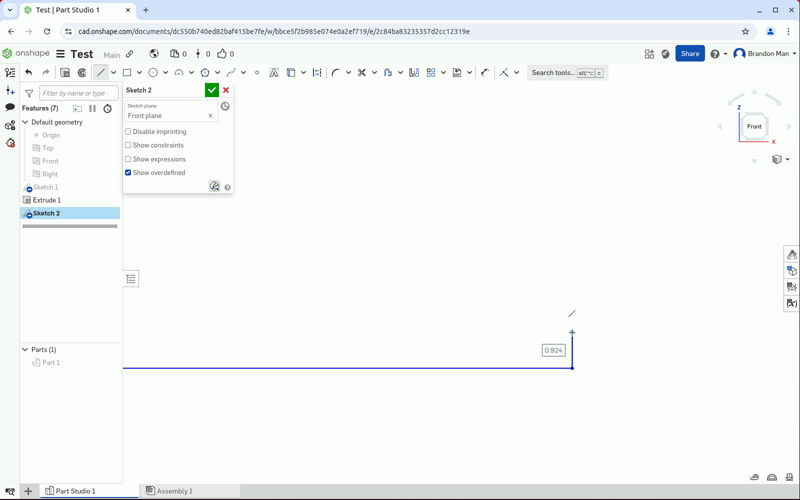
scroll(-6)
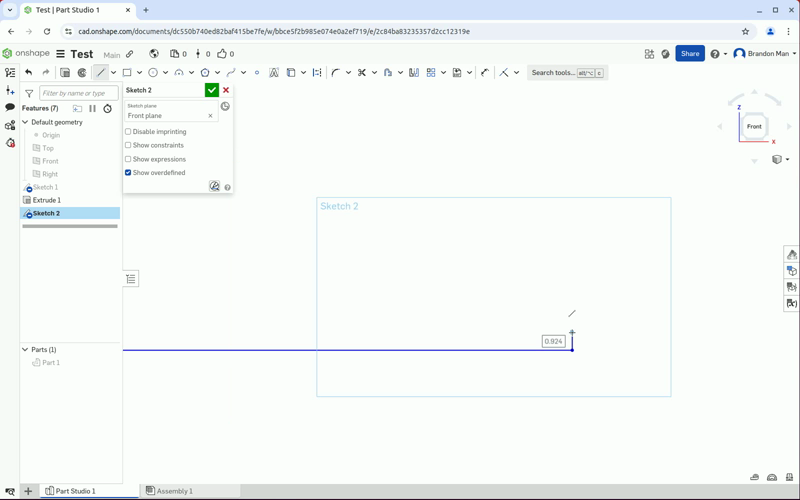
scroll(-6)
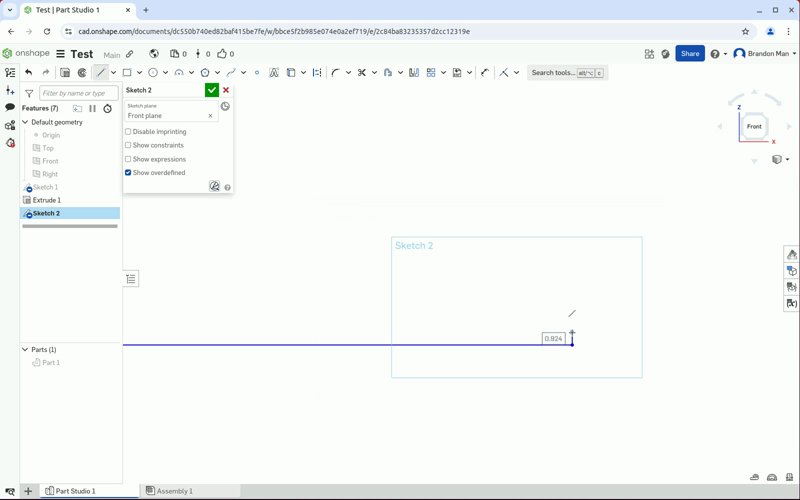
scroll(-6)
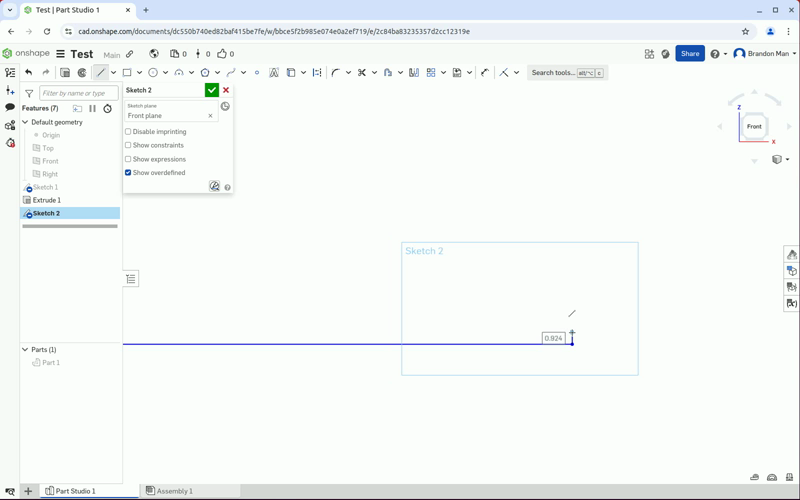
scroll(-6)
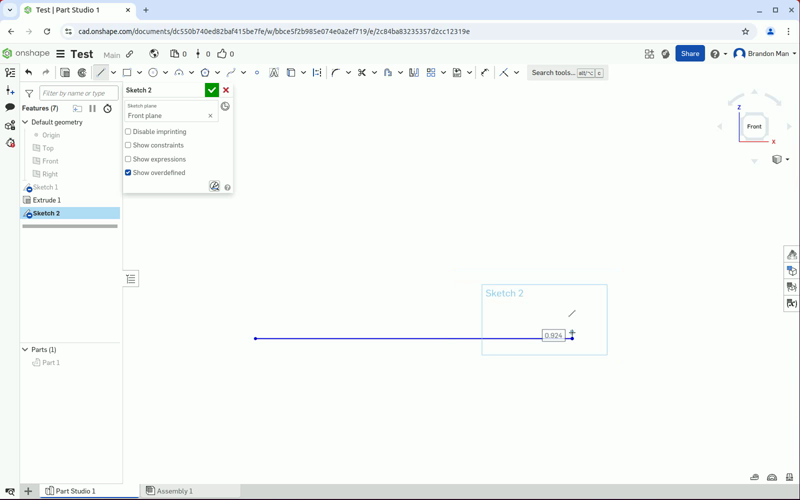
scroll(-6)
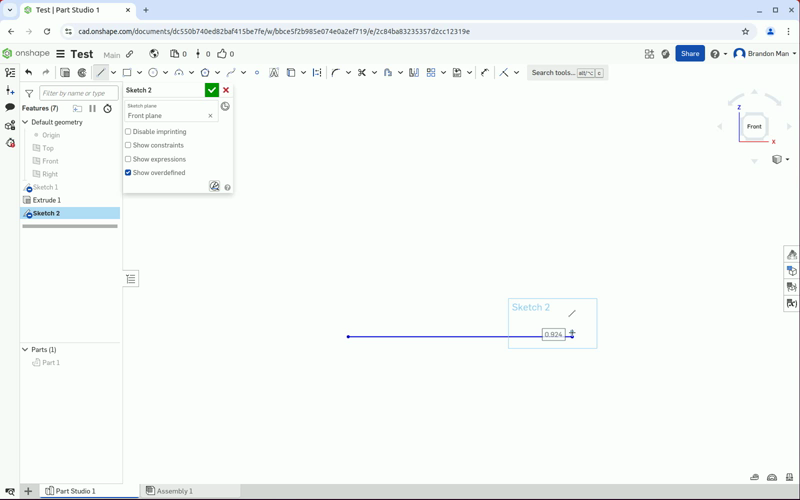
key_up(shift)
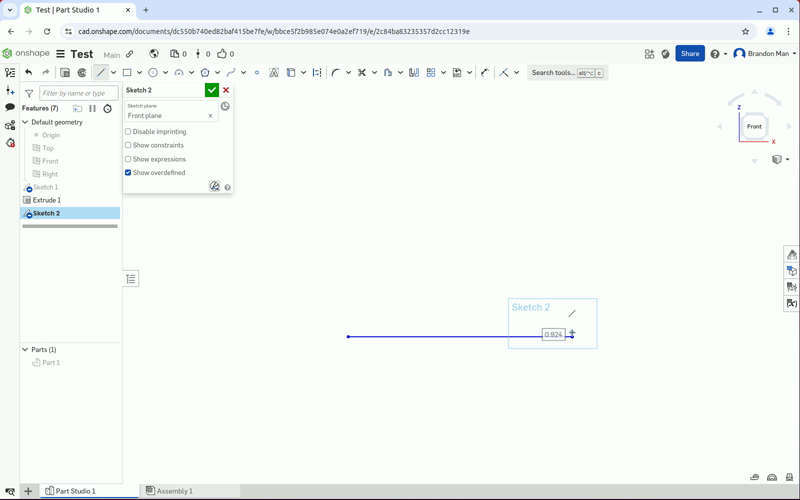
key_down(shift)
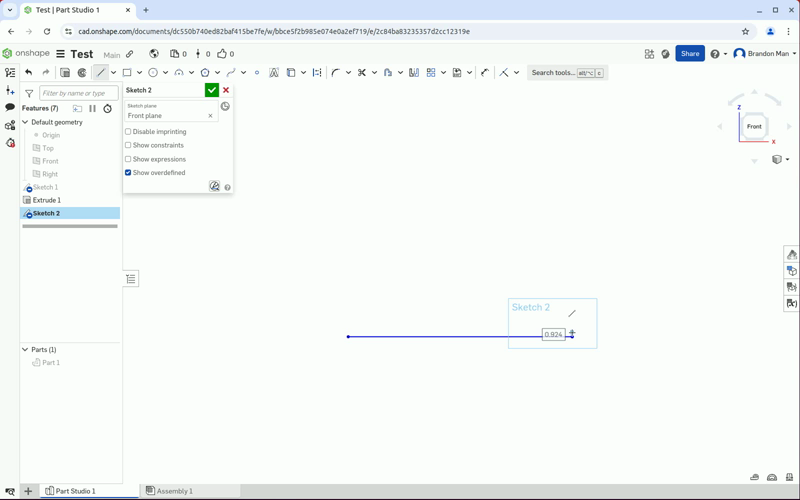
mouse_move(348, 332)
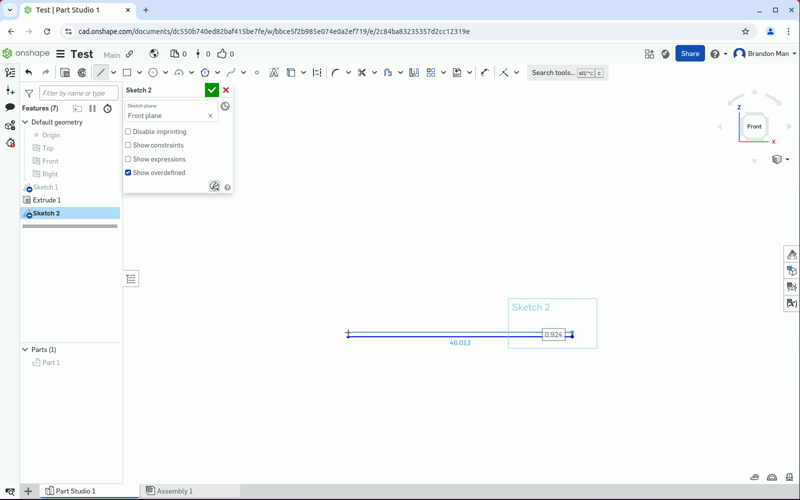
click(348, 332)
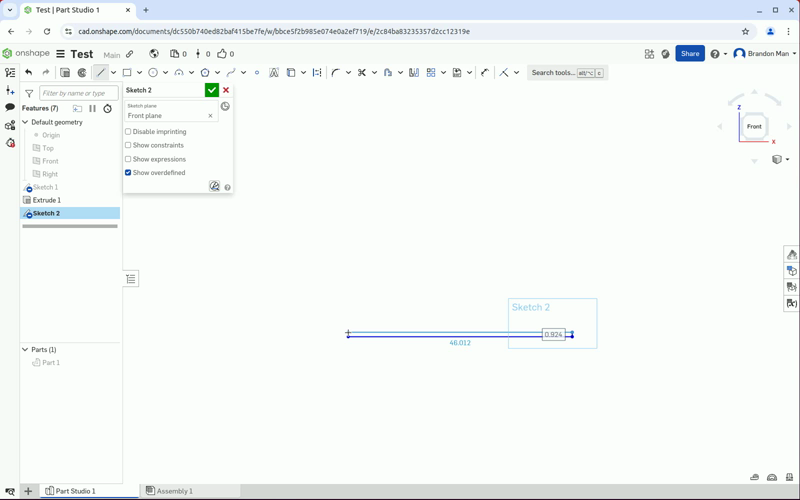
key_up(shift)
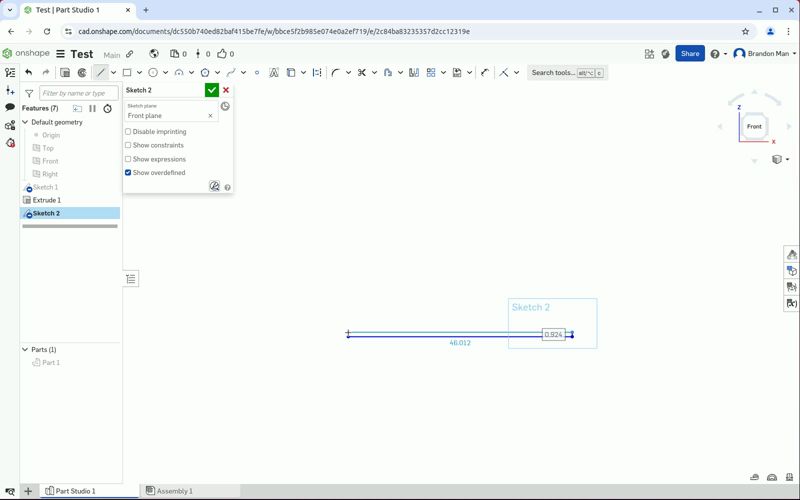
mouse_move(378, 332)
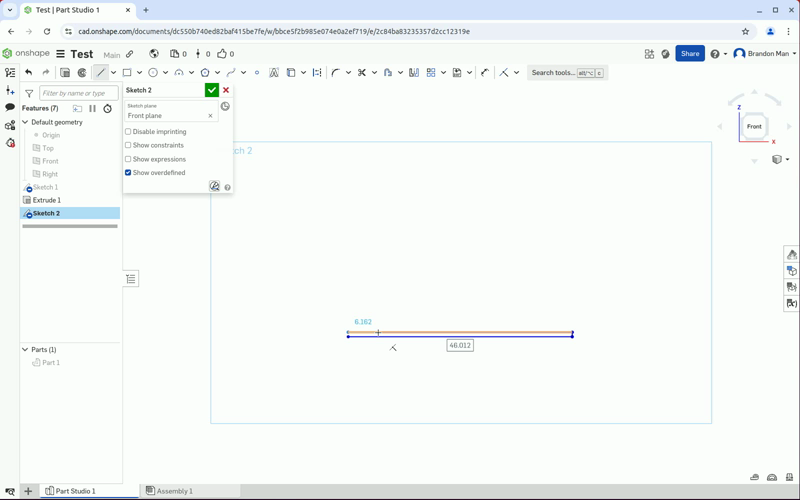
key_down(shift)
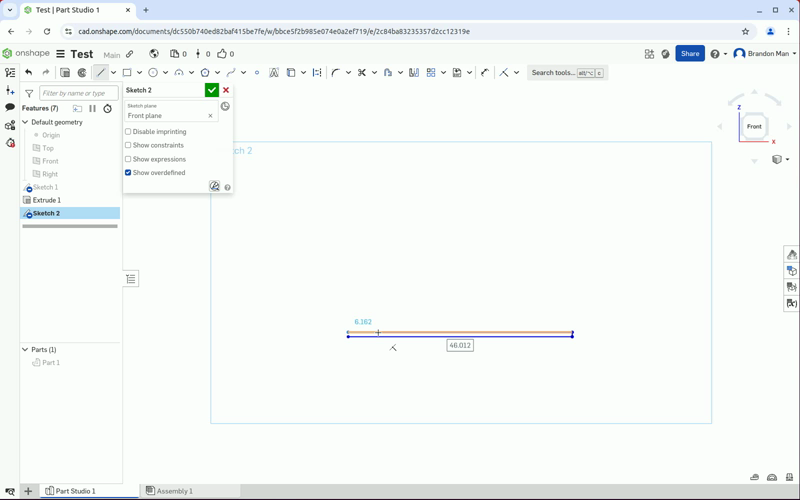
mouse_move(348, 336)
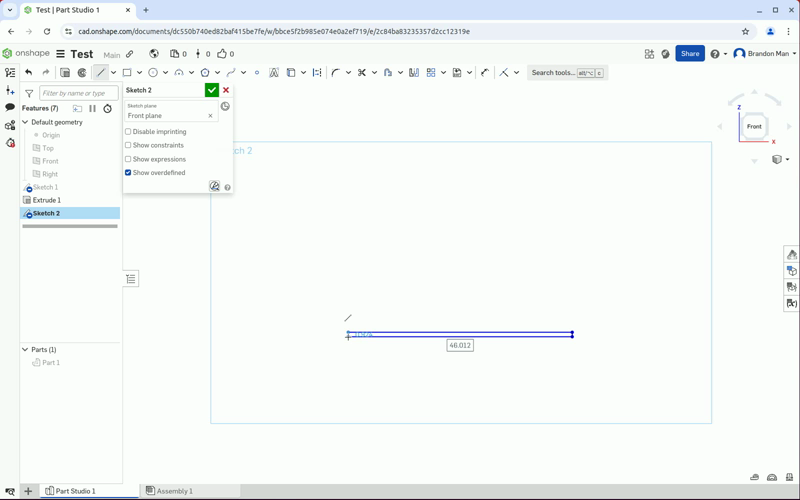
scroll(6)
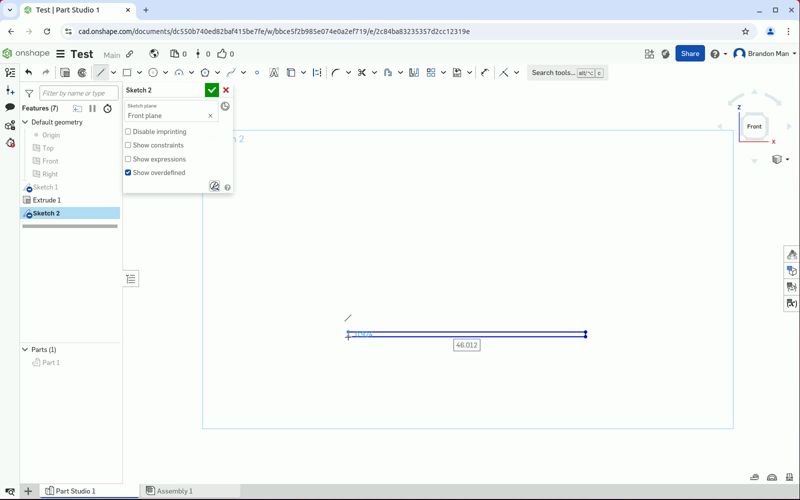
scroll(6)
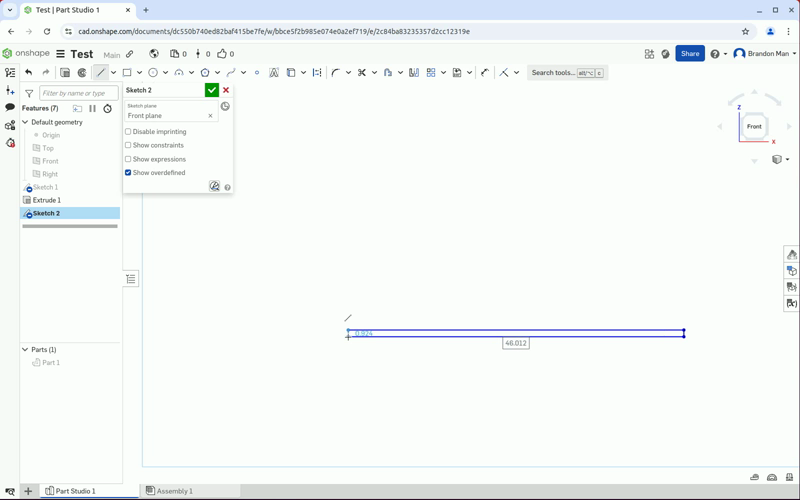
scroll(6)
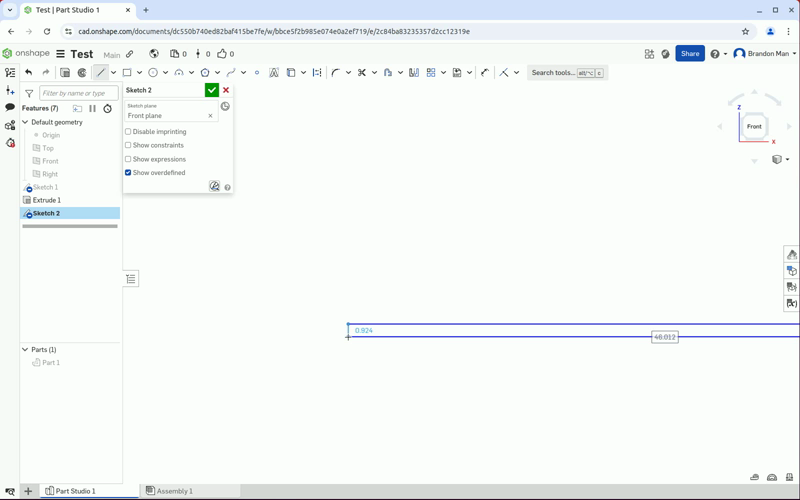
scroll(6)
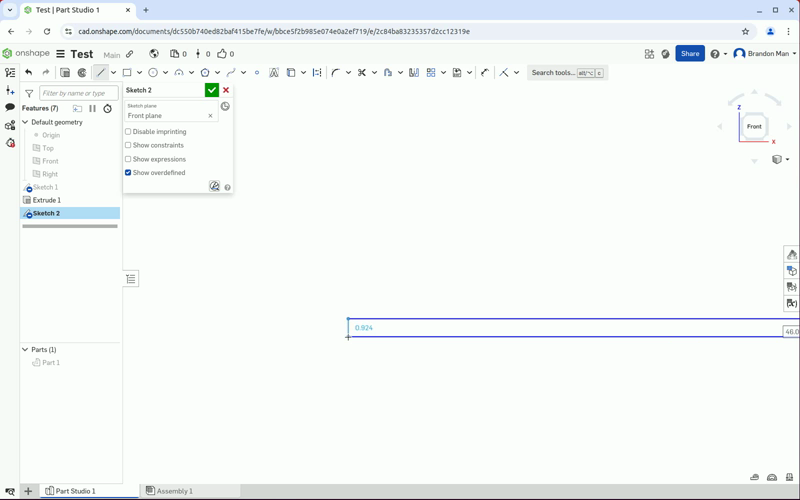
scroll(6)
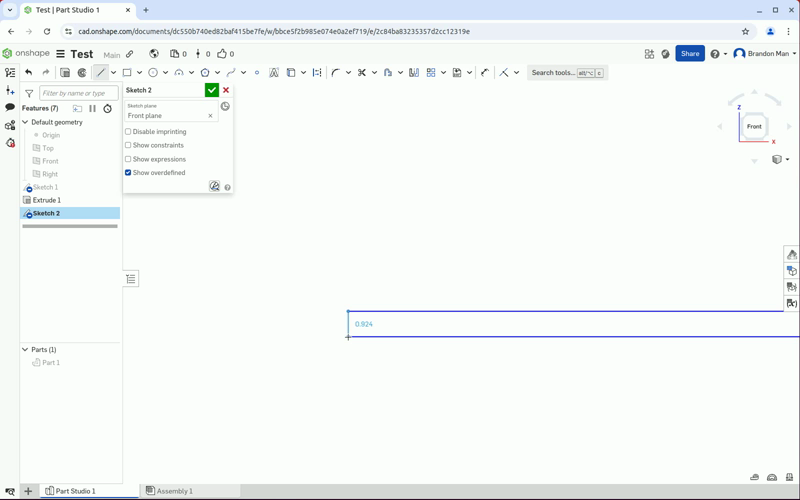
scroll(6)
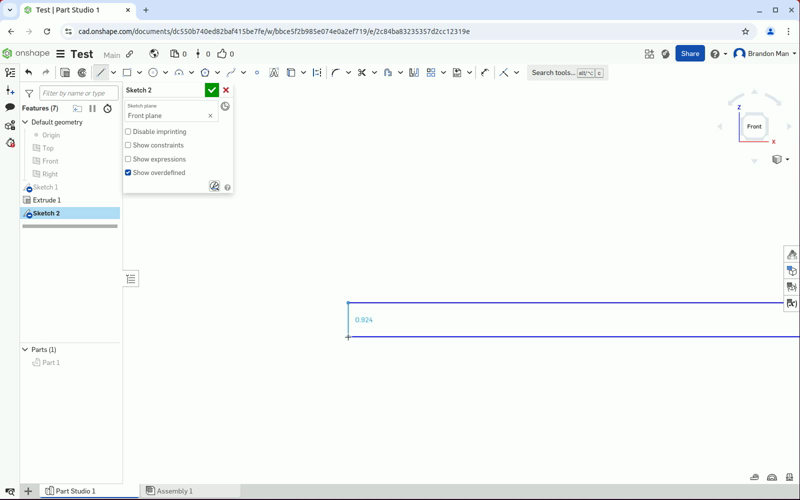
scroll(6)
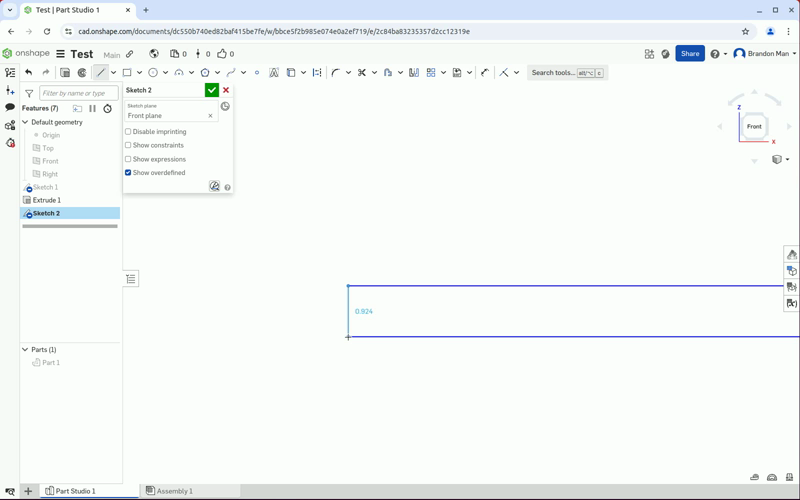
key_up(shift)
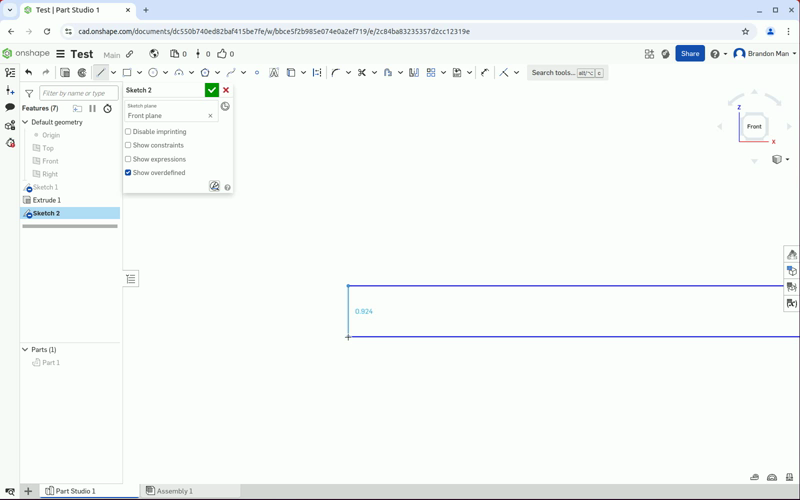
click(348, 336)
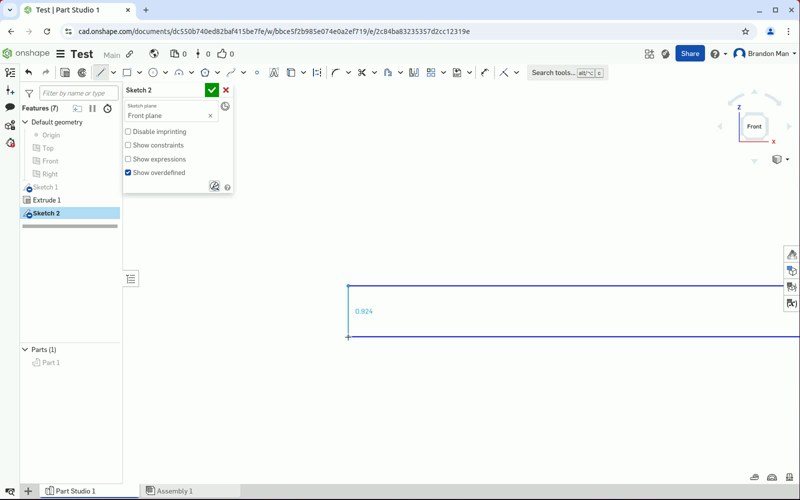
scroll(-6)
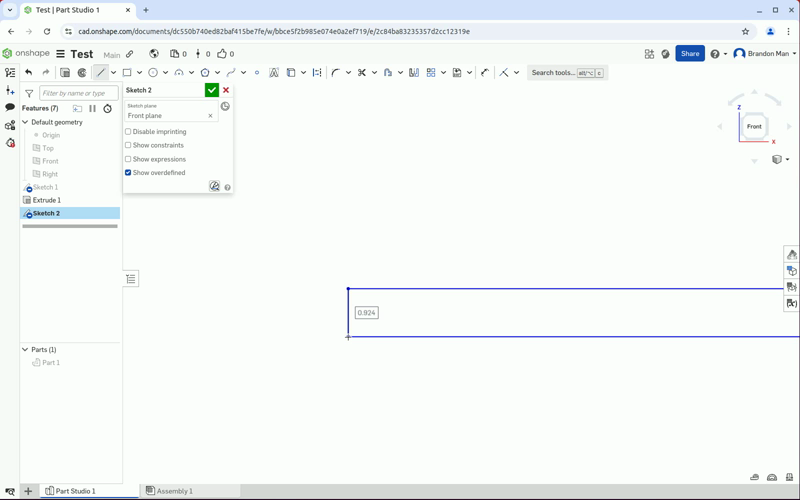
scroll(-6)
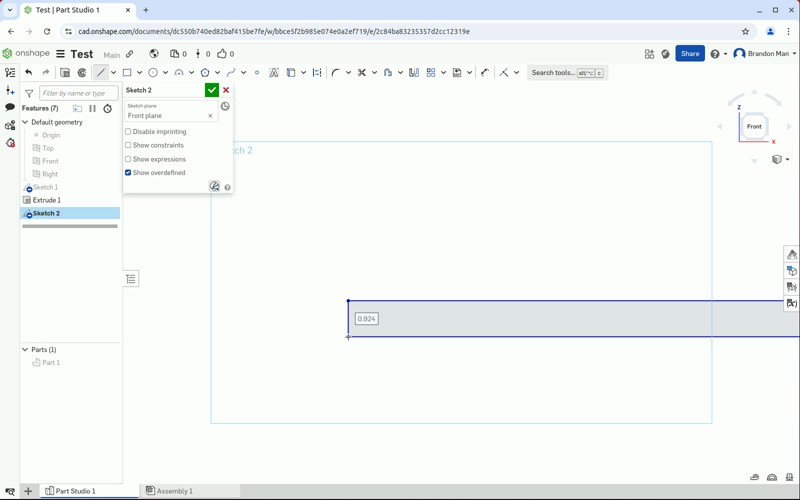
scroll(-6)
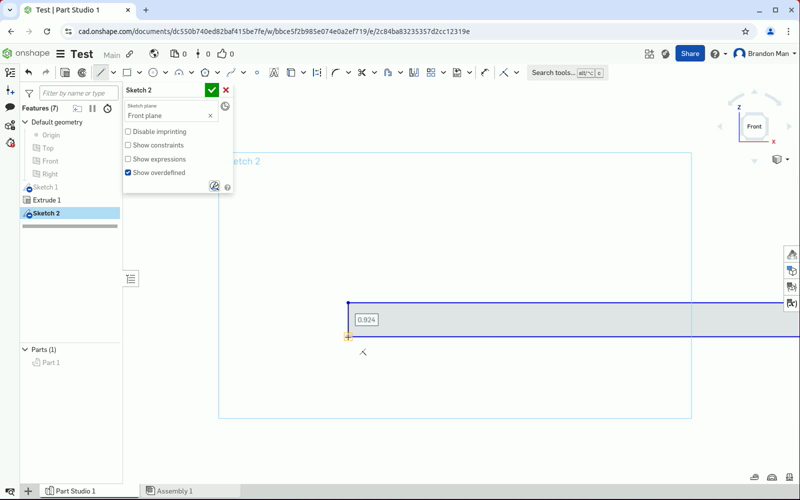
scroll(-6)
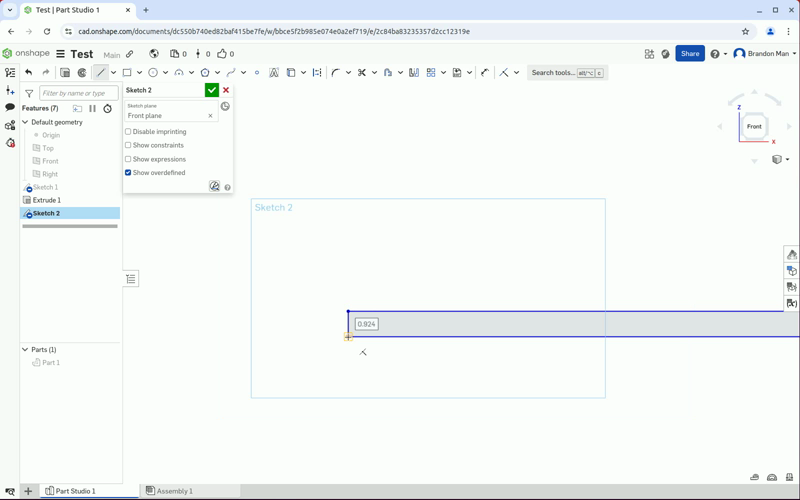
scroll(-6)
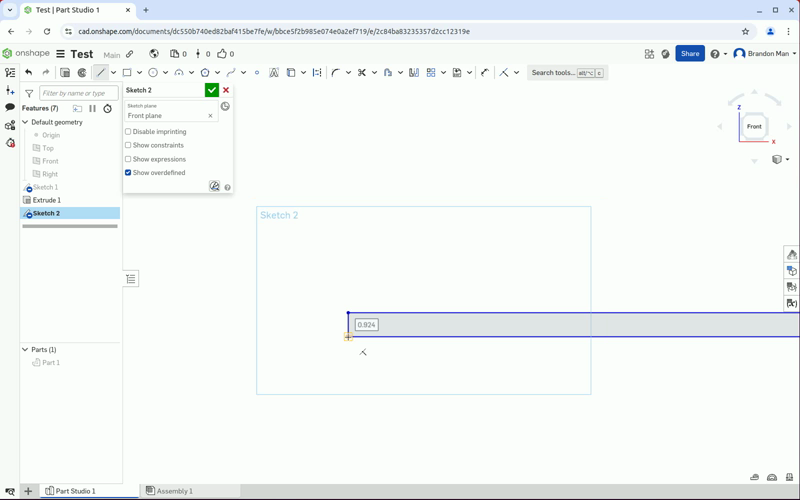
scroll(-6)
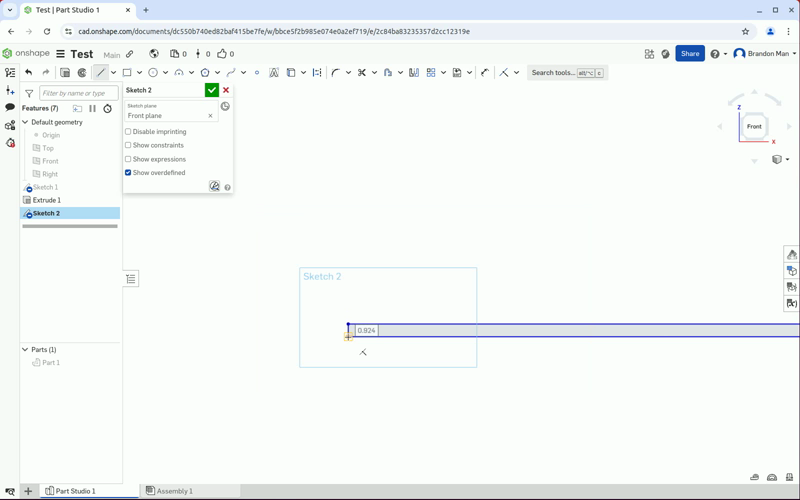
scroll(-6)
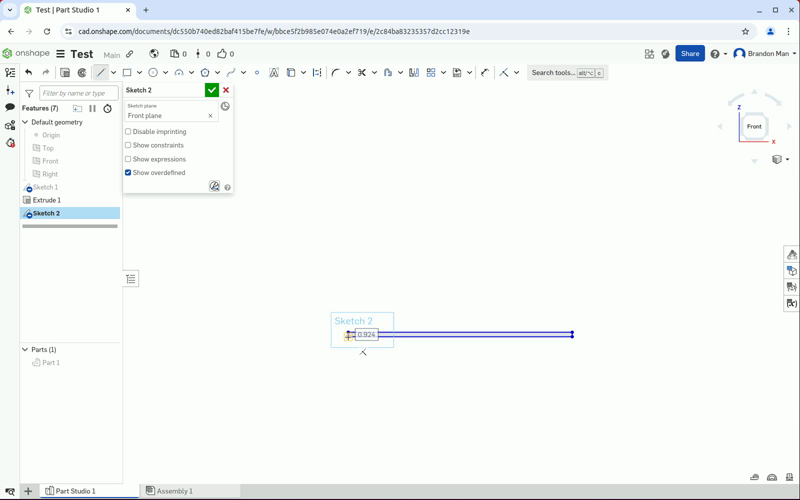
key(esc)
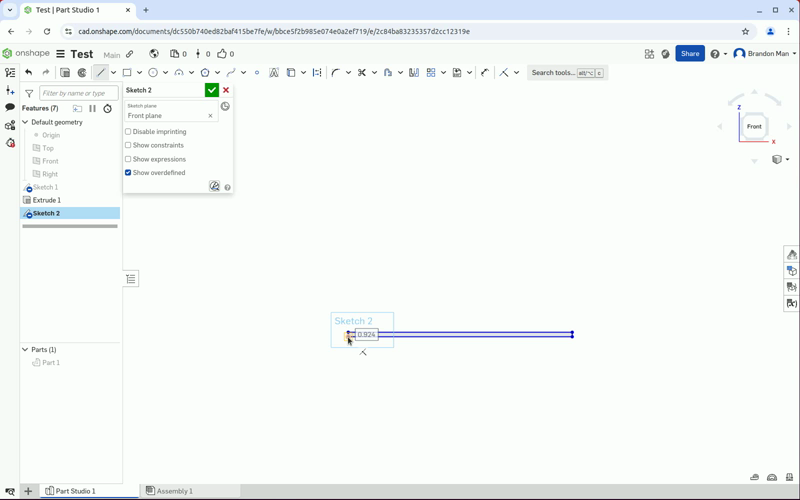
mouse_move(444, 333)
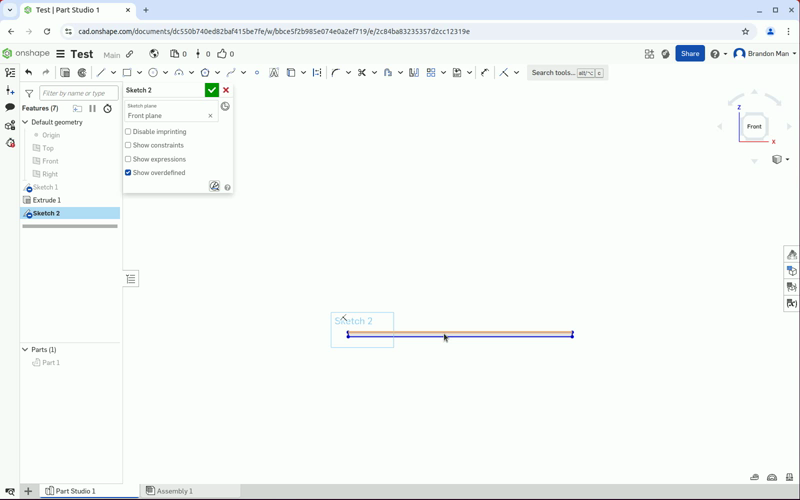
scroll(6)
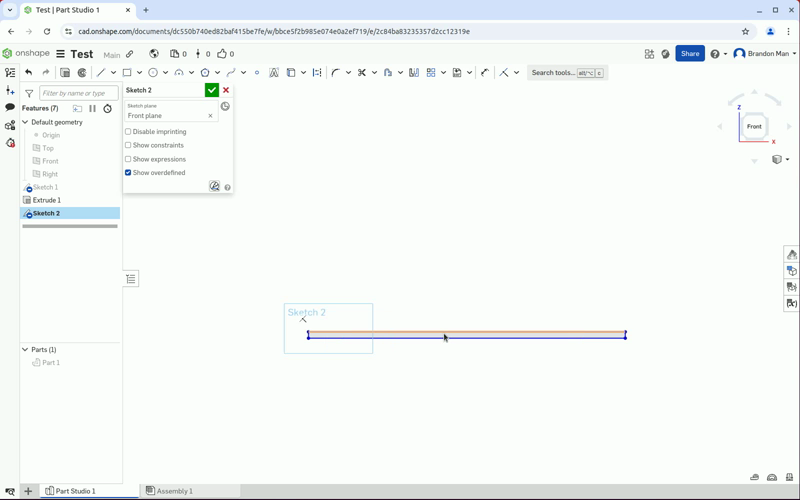
scroll(6)
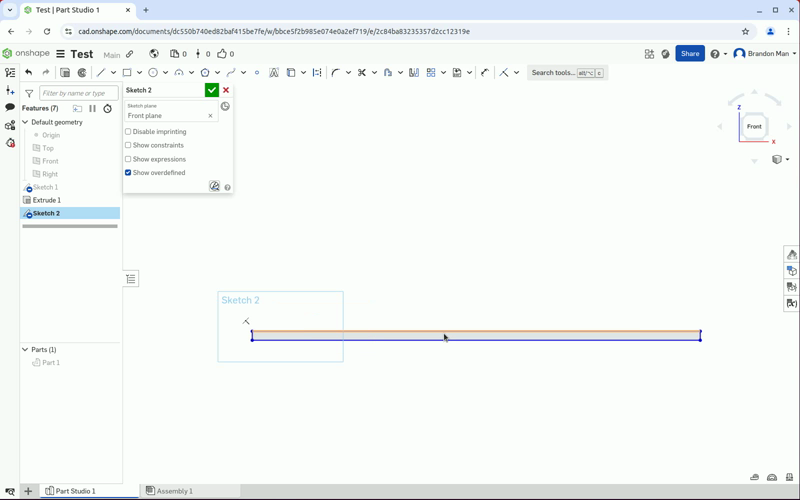
scroll(6)
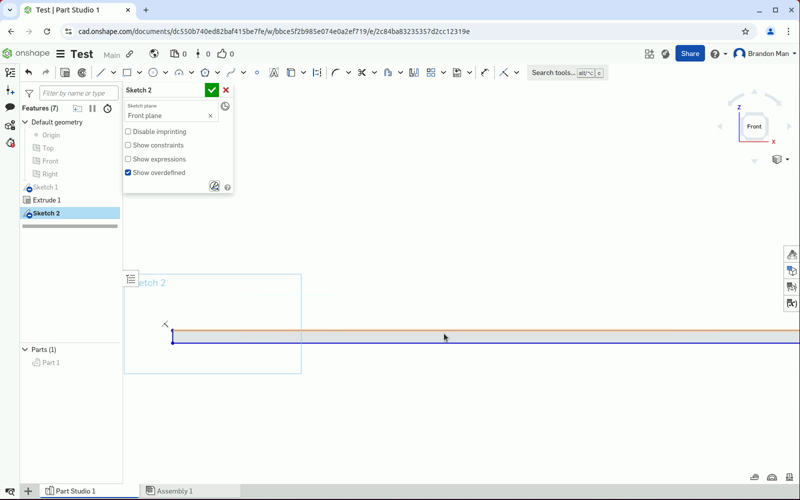
scroll(6)
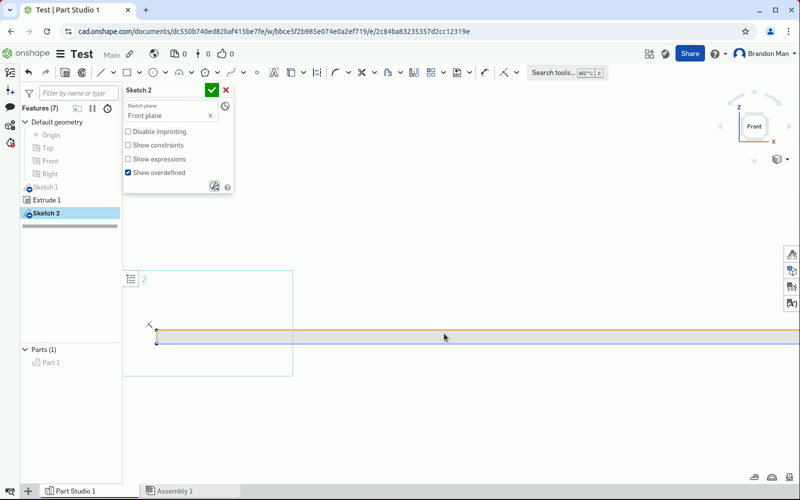
scroll(6)
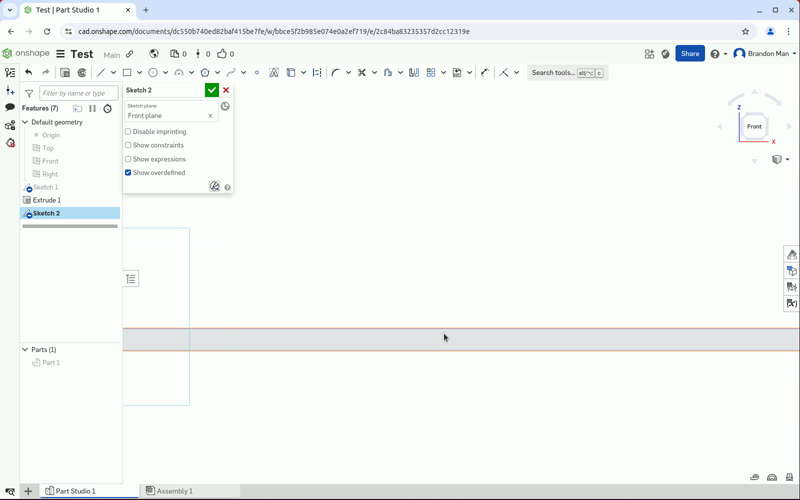
scroll(6)
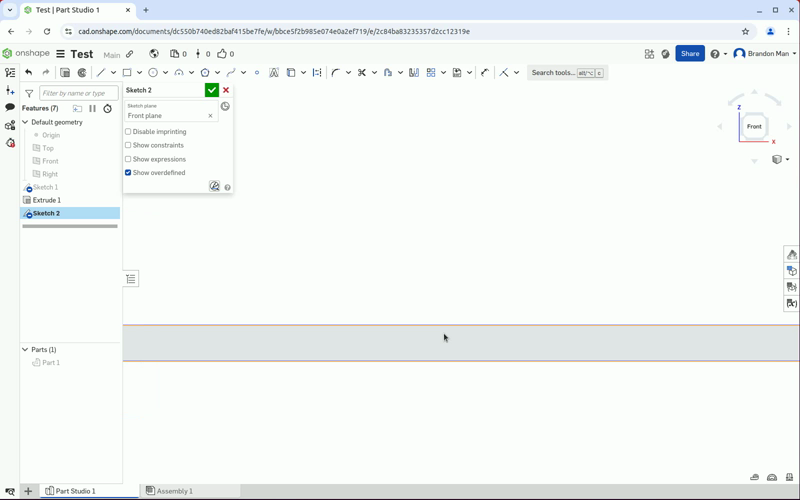
scroll(6)
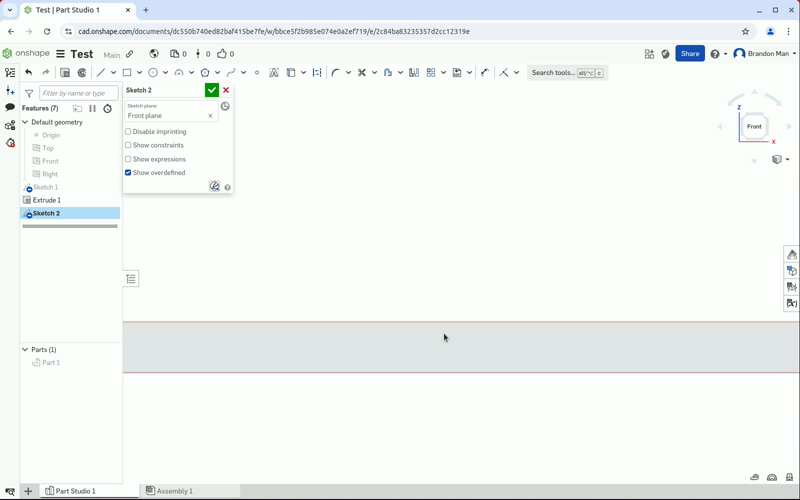
click(444, 333)
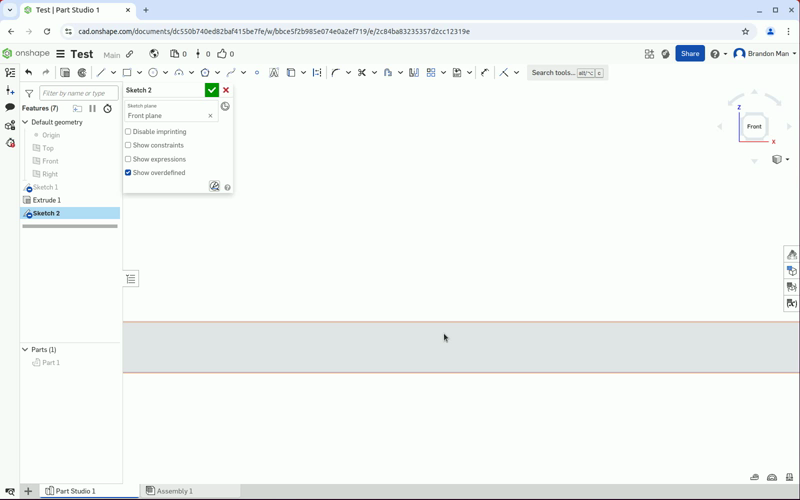
scroll(-6)
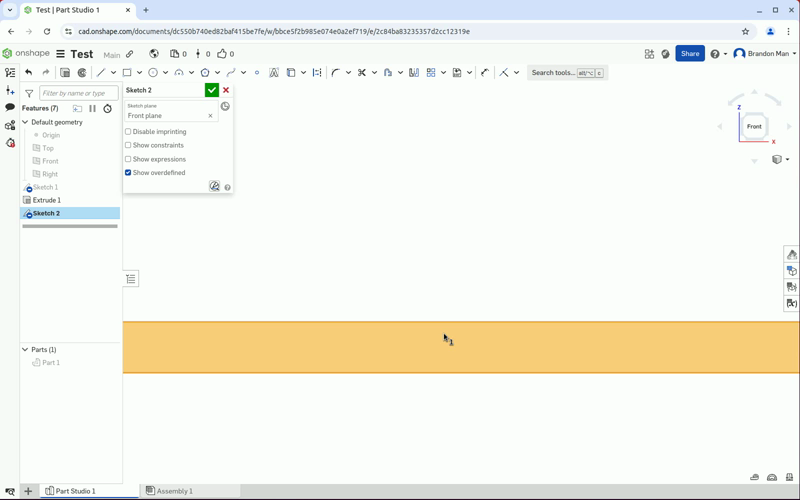
scroll(-6)
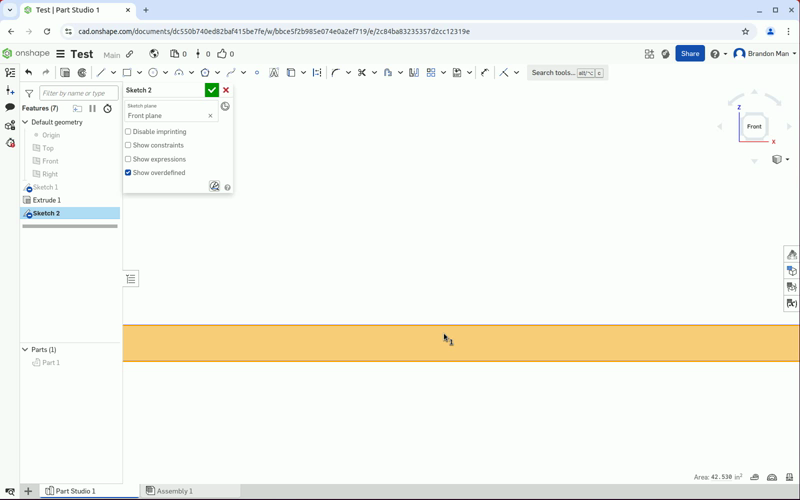
scroll(-6)
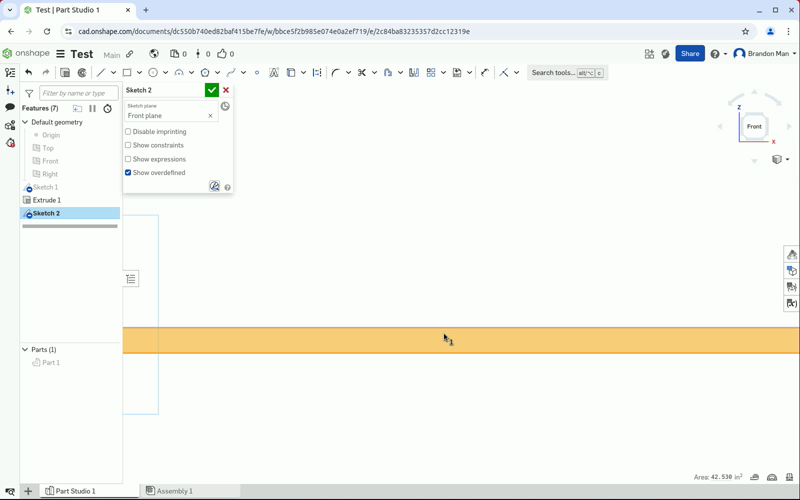
scroll(-6)
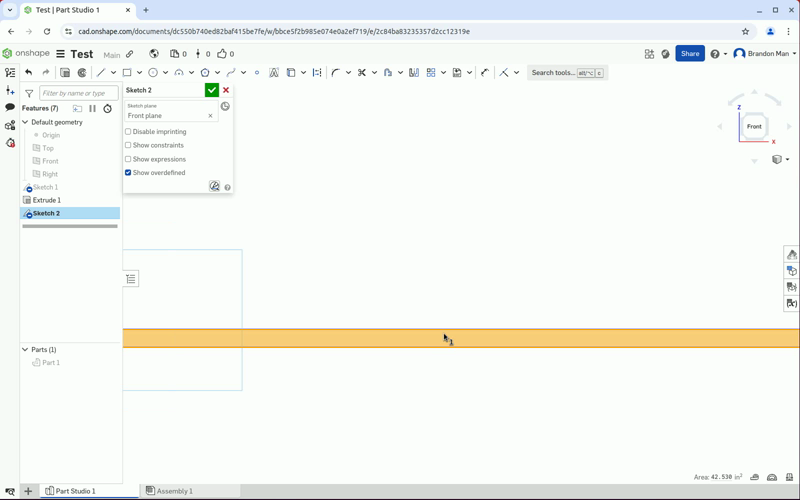
scroll(-6)
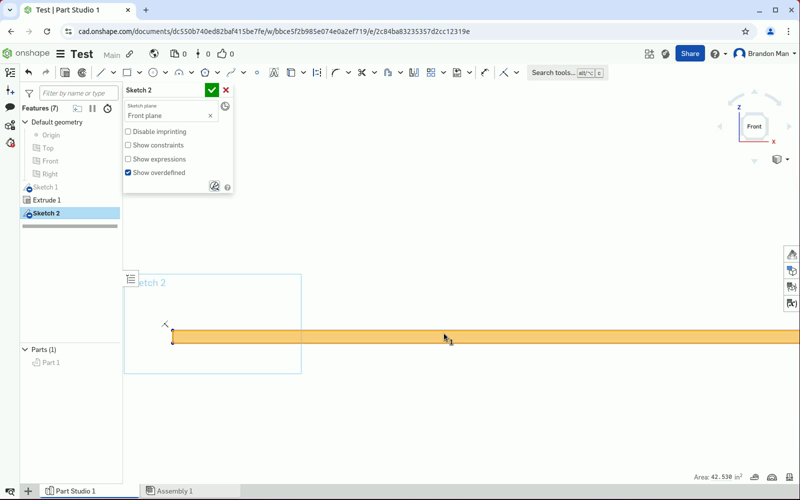
scroll(-6)
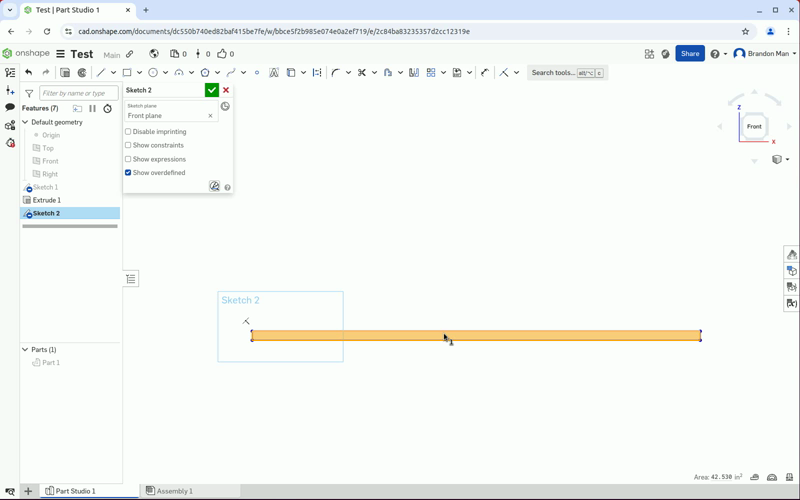
scroll(-6)
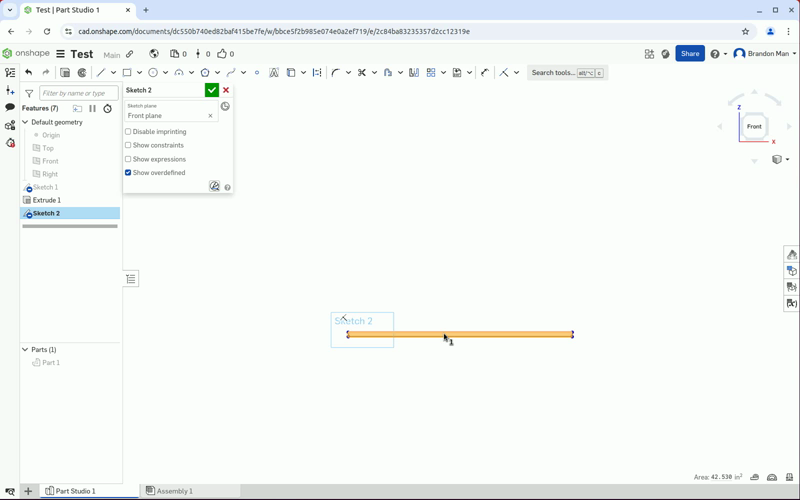
mouse_move(73, 352)
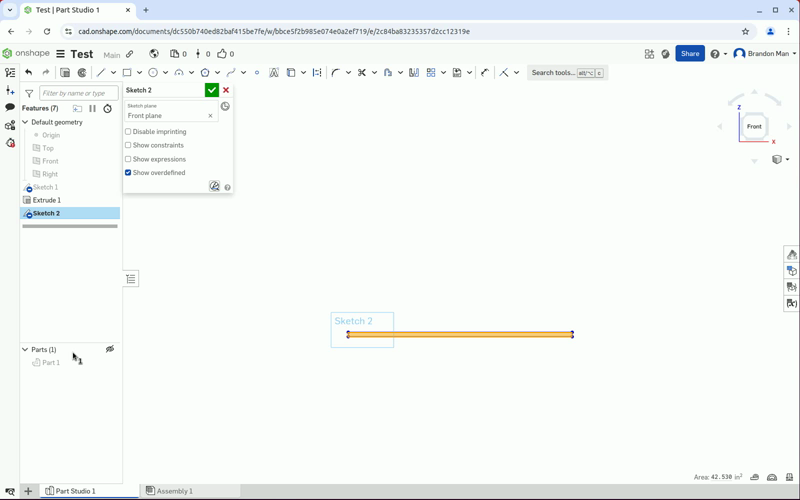
key(shift+y)
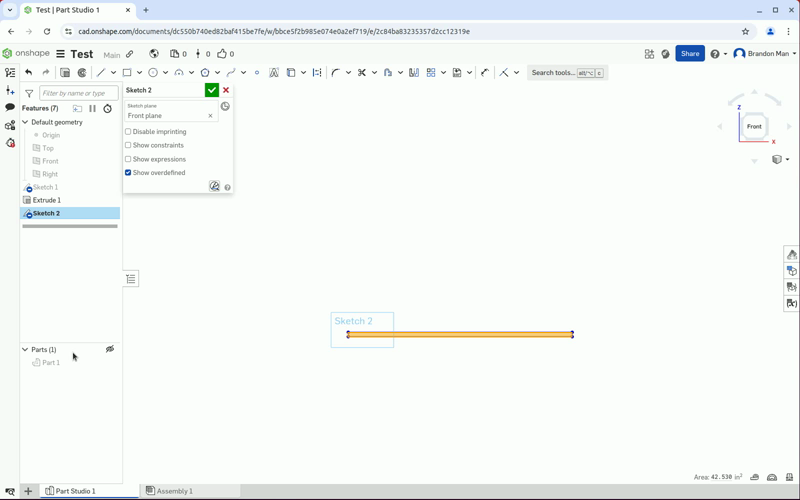
key(shift+e)
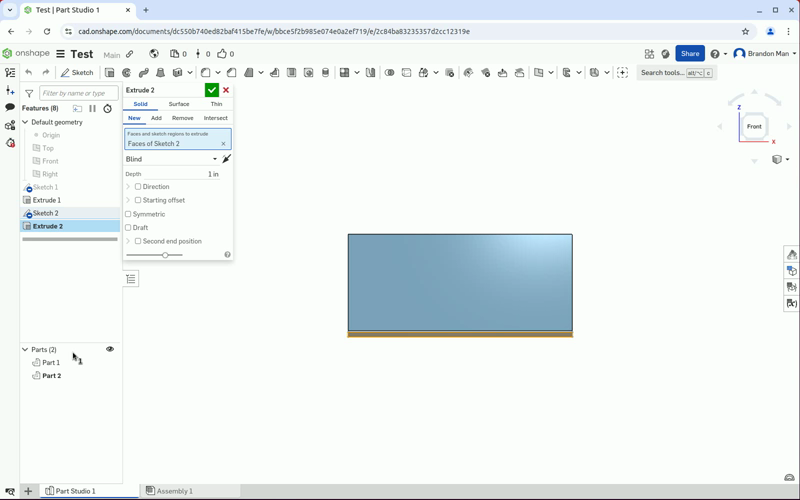
mouse_move(143, 106)
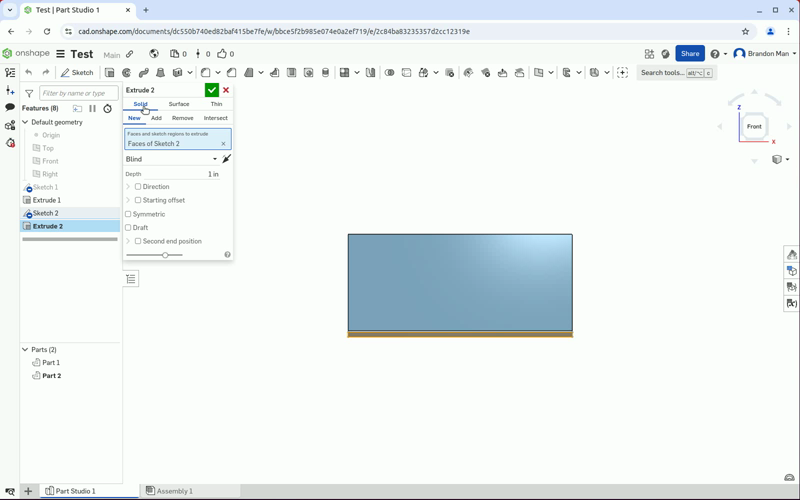
click(143, 106)
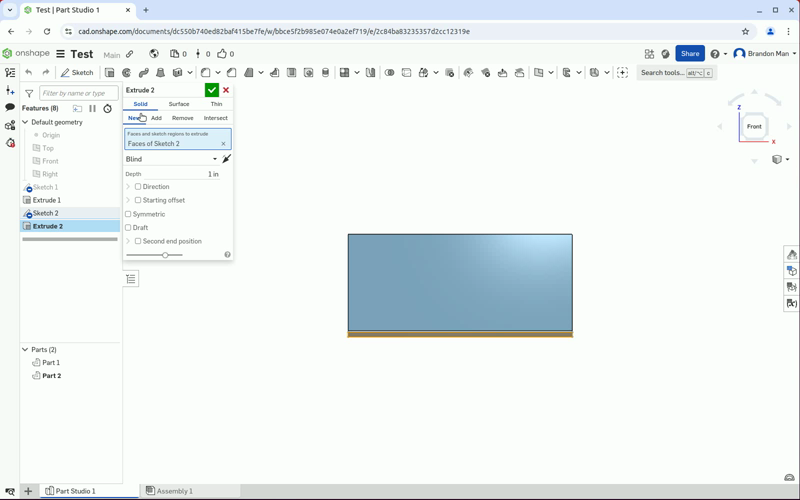
mouse_move(137, 120)
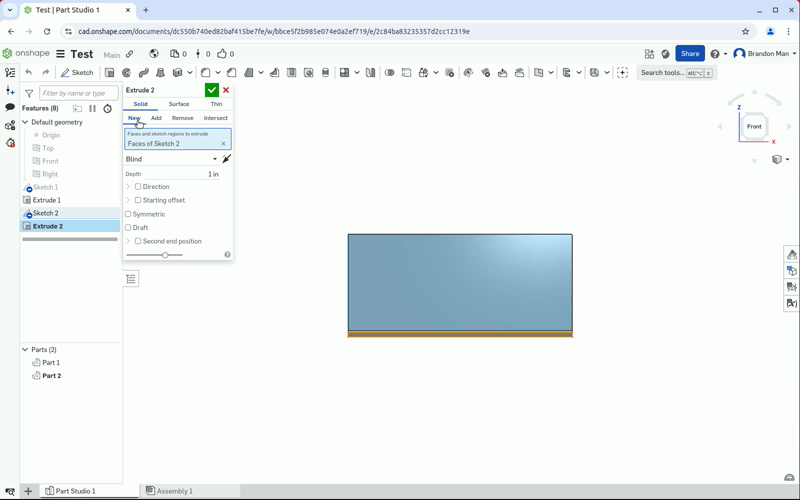
click(137, 120)
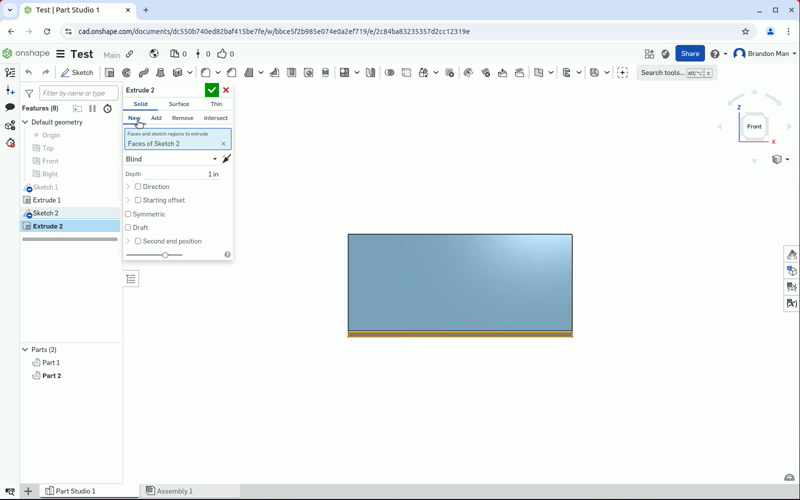
key(tab, 4)
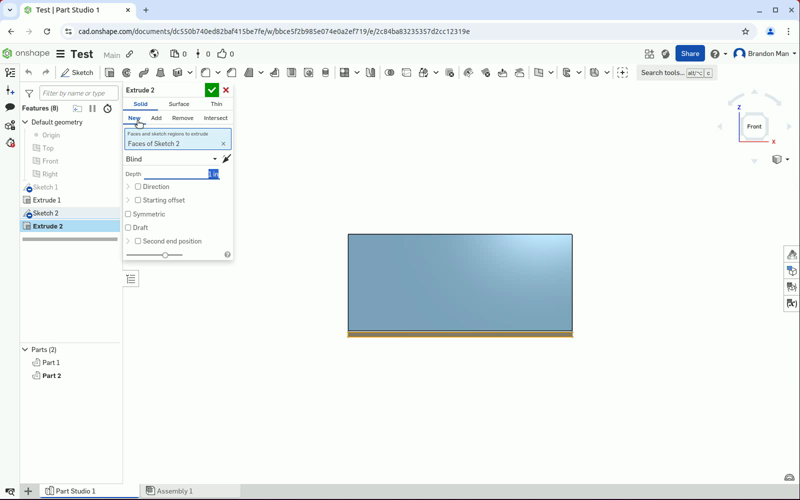
text(-0.963)
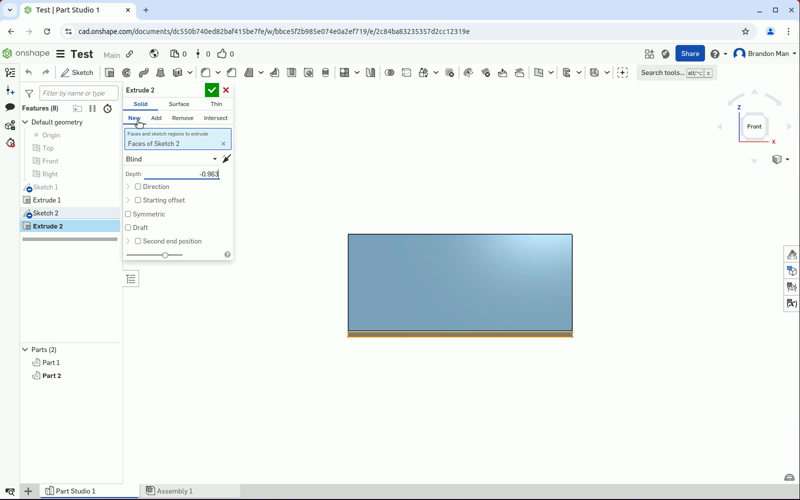
key(enter)
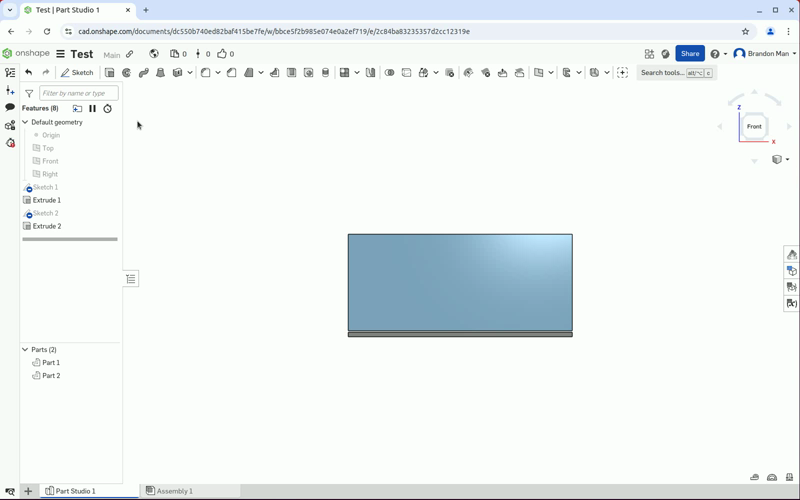
key(shift+h)
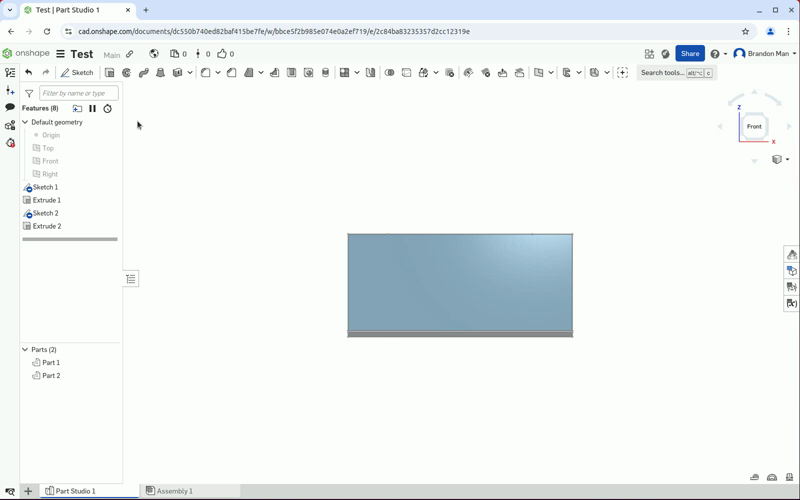
key(shift+h)
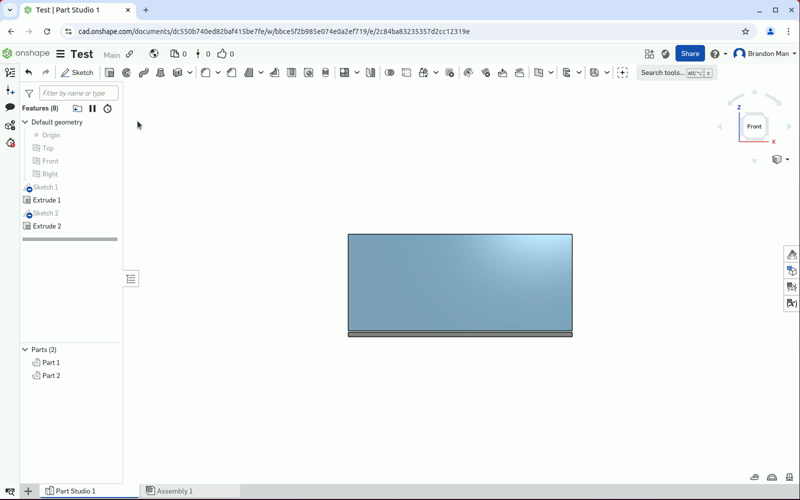
mouse_move(73, 189)
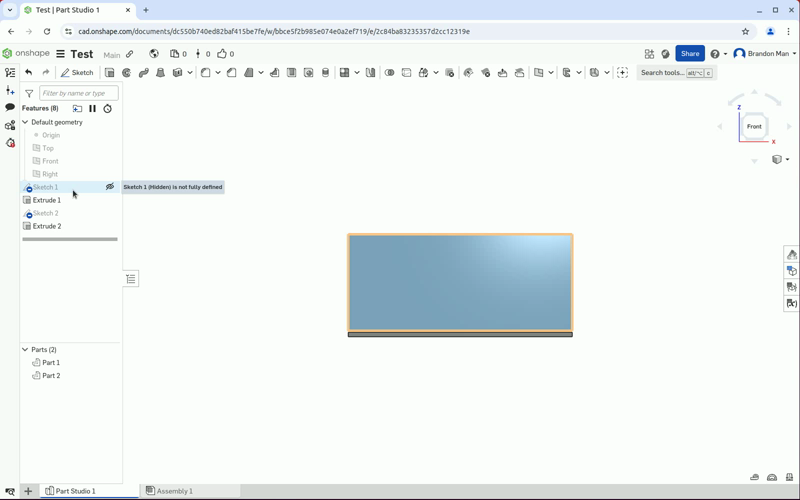
click(73, 189)
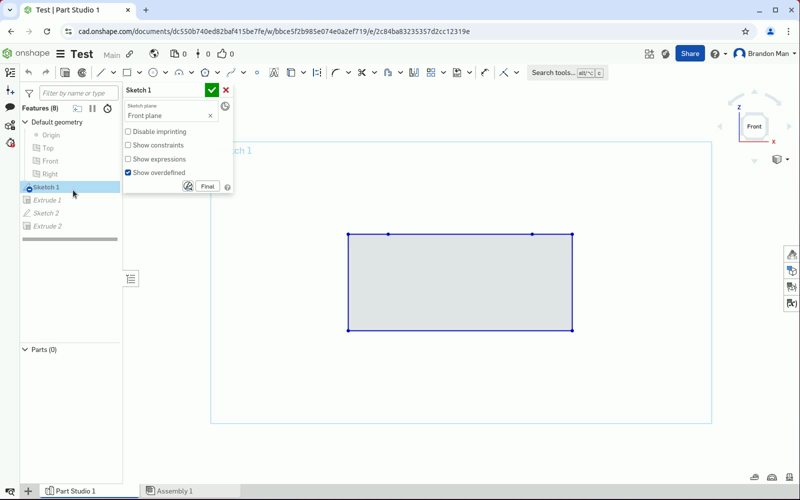
mouse_move(229, 92)
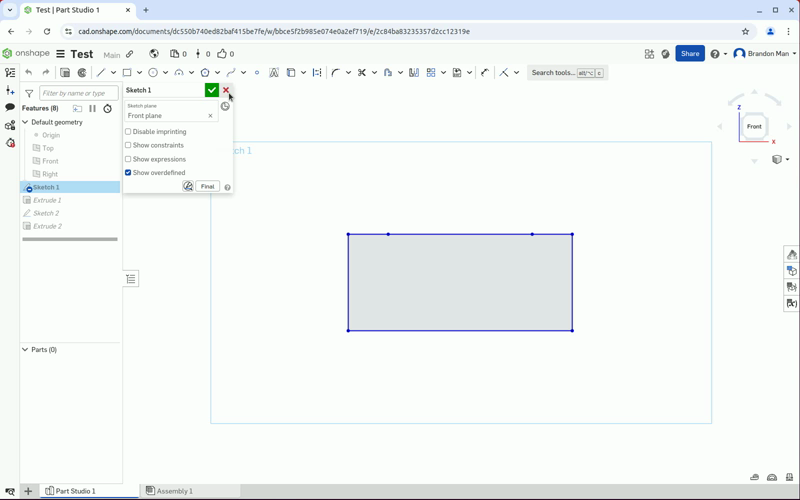
click(229, 92)
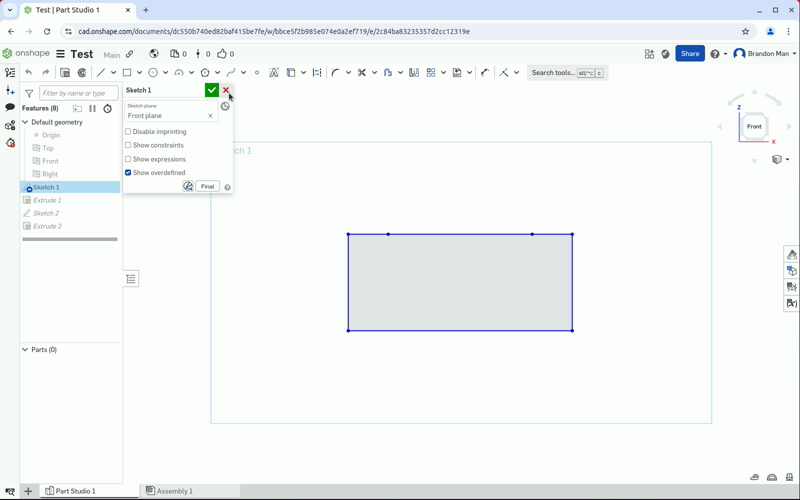
key(shift+s)
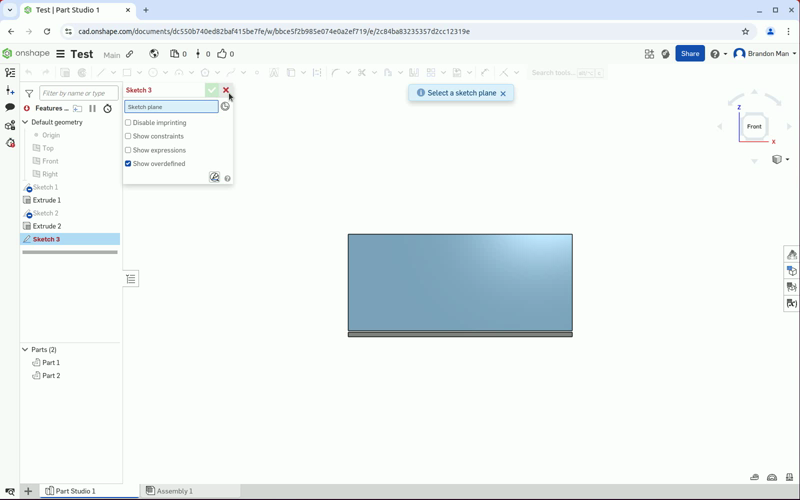
mouse_move(73, 163)
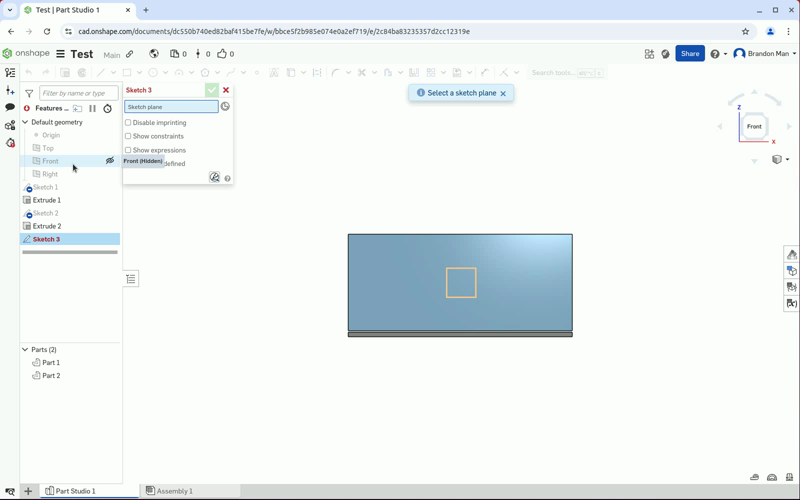
click(73, 163)
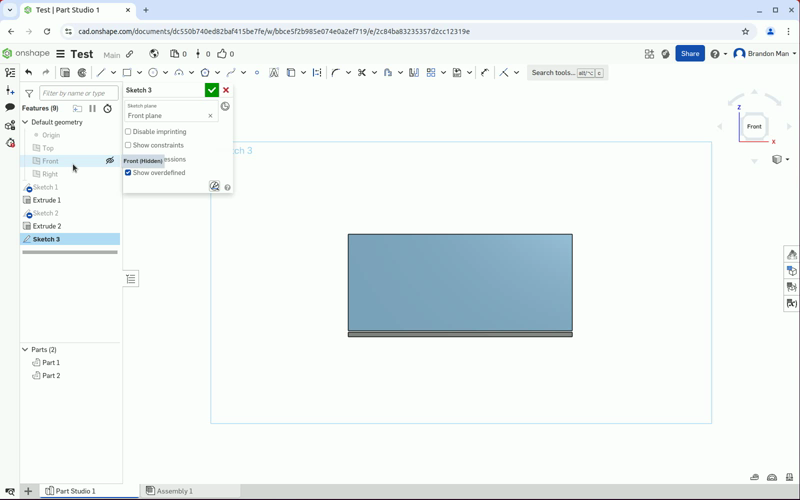
mouse_move(73, 352)
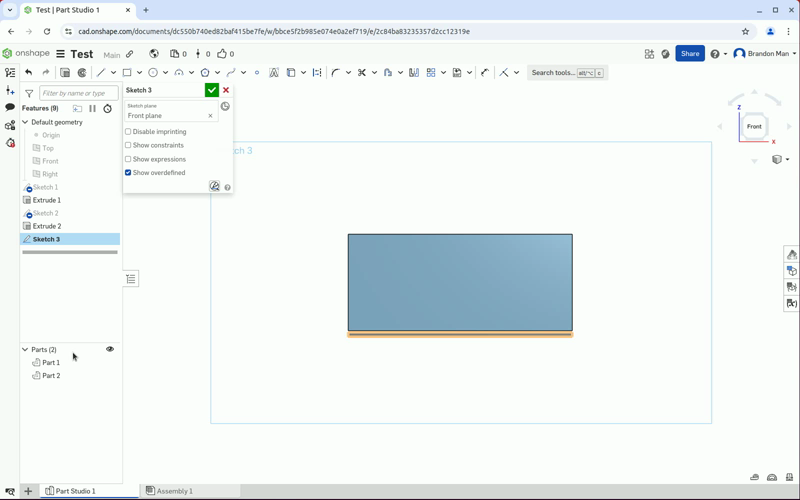
key(y)
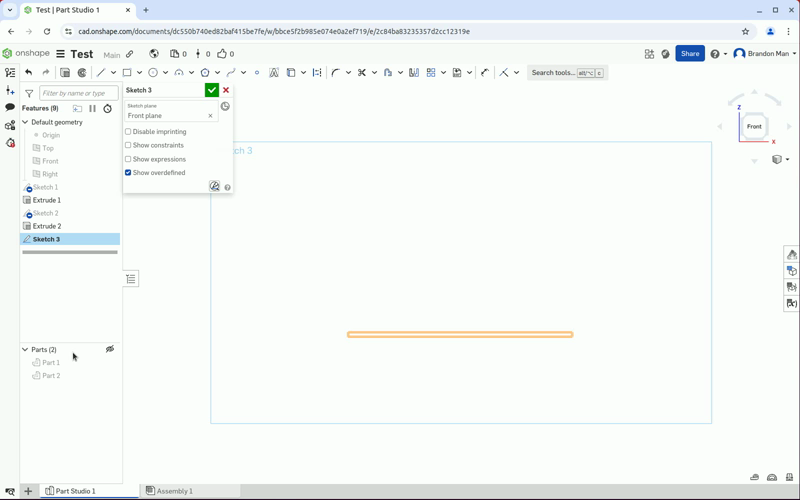
key(l)
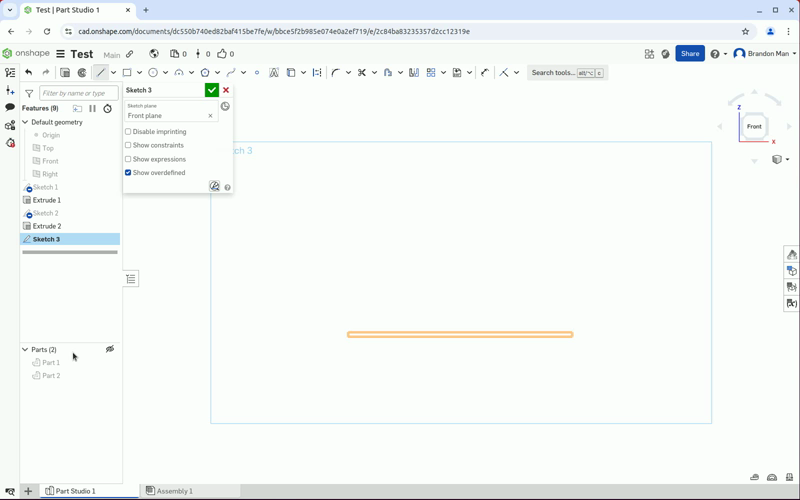
key_down(shift)
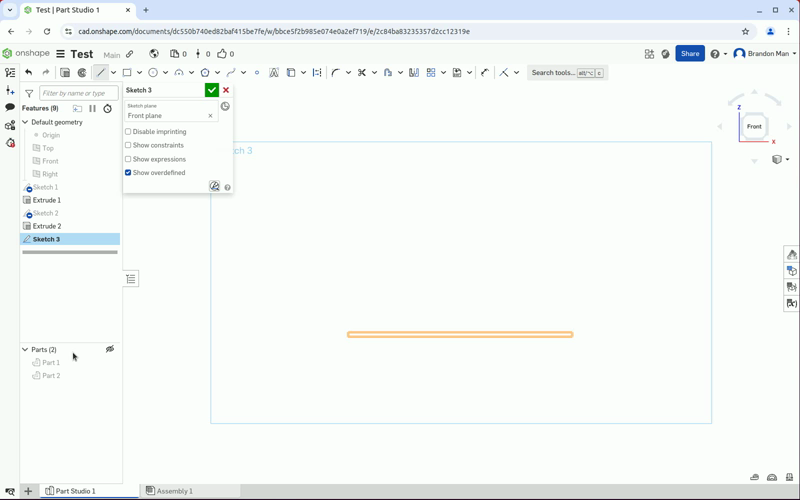
mouse_move(389, 234)
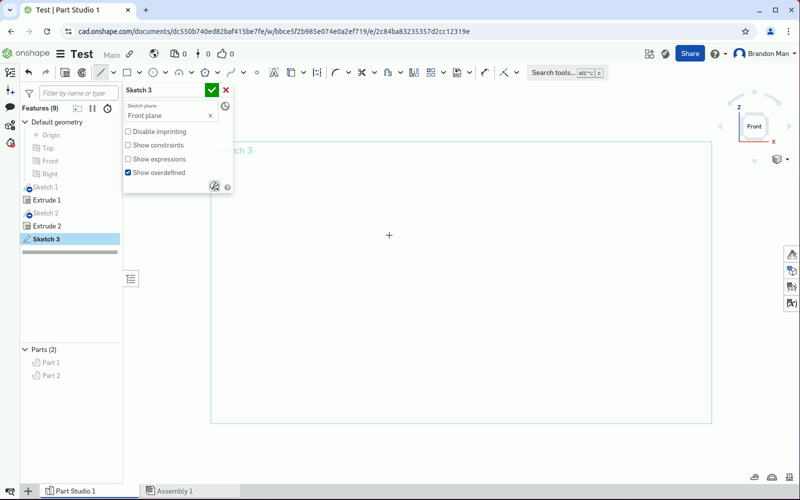
click(389, 234)
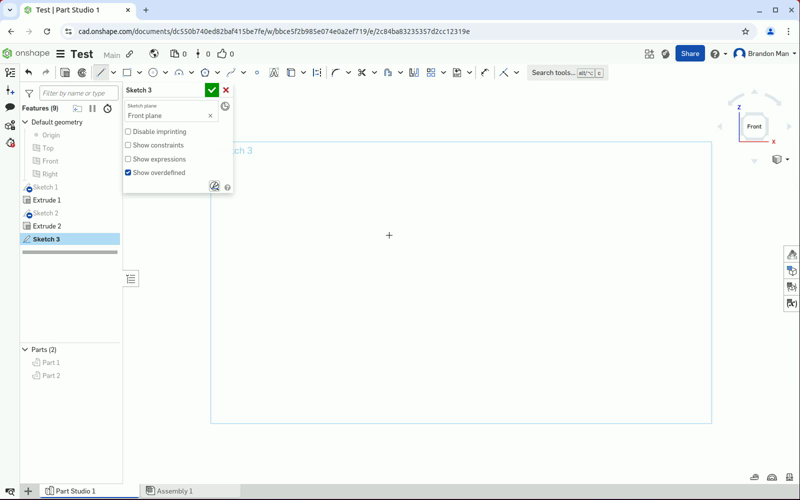
key_up(shift)
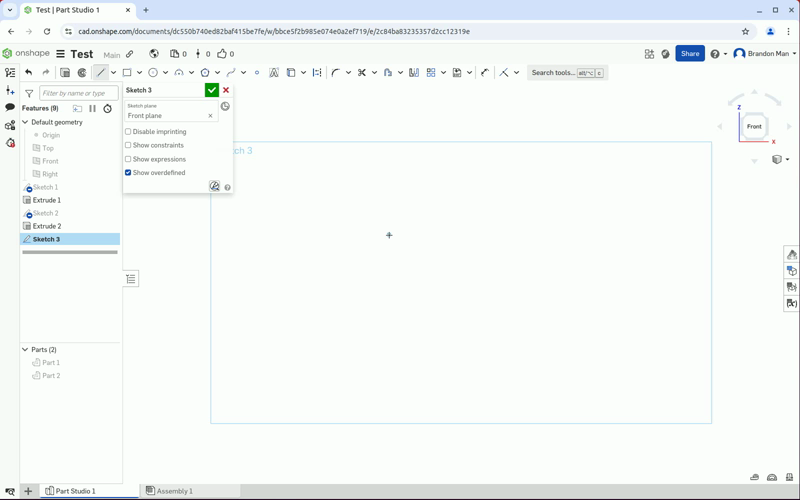
key_down(shift)
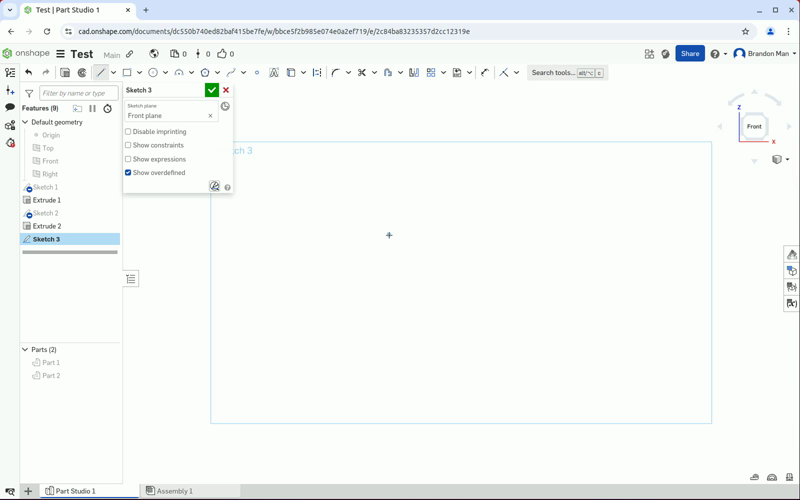
mouse_move(531, 234)
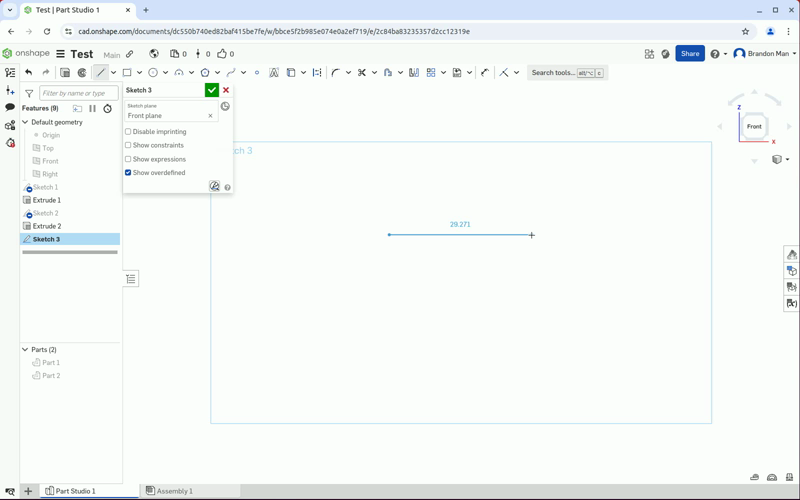
click(531, 234)
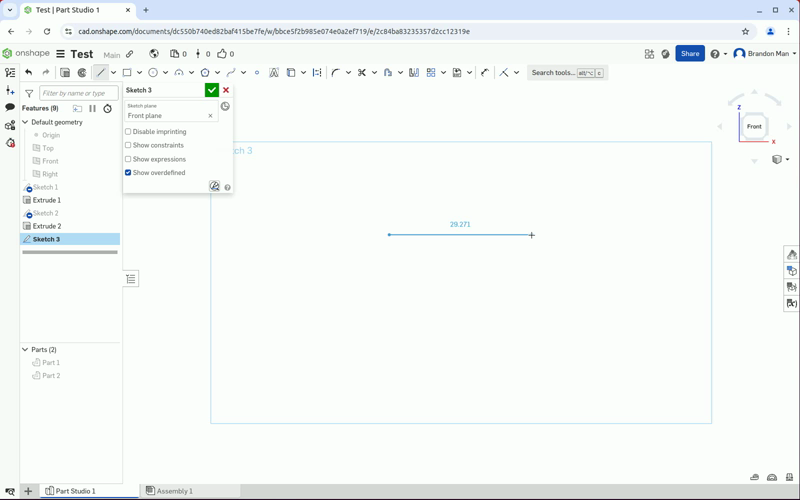
key_up(shift)
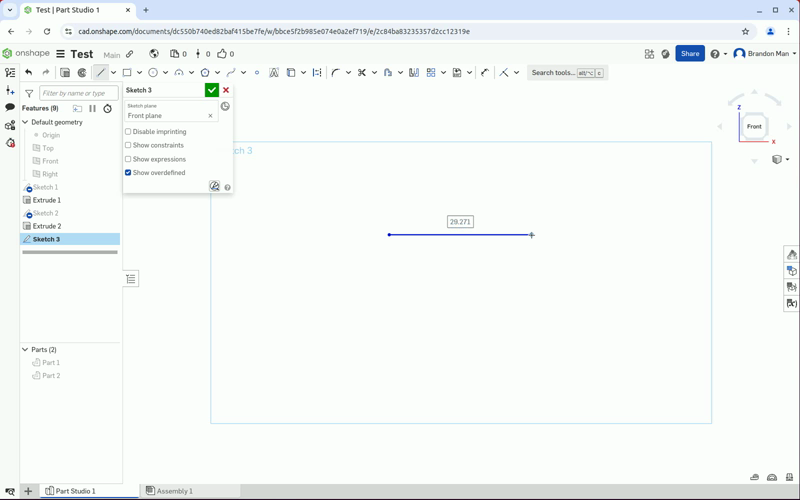
key_down(shift)
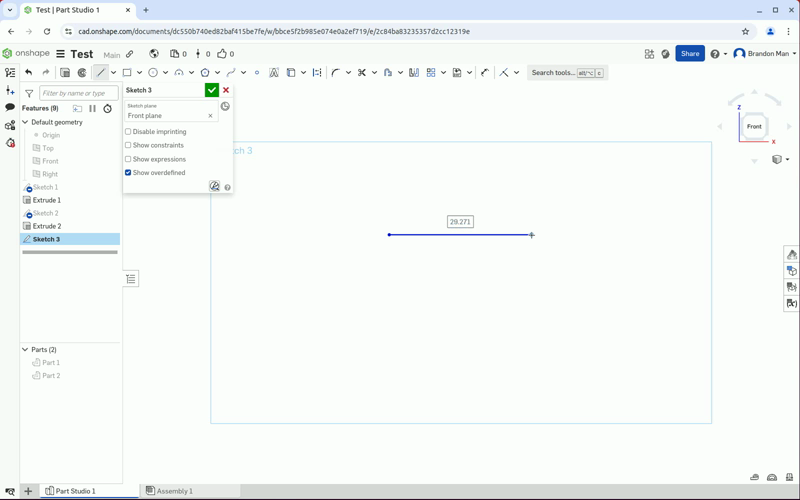
mouse_move(561, 234)
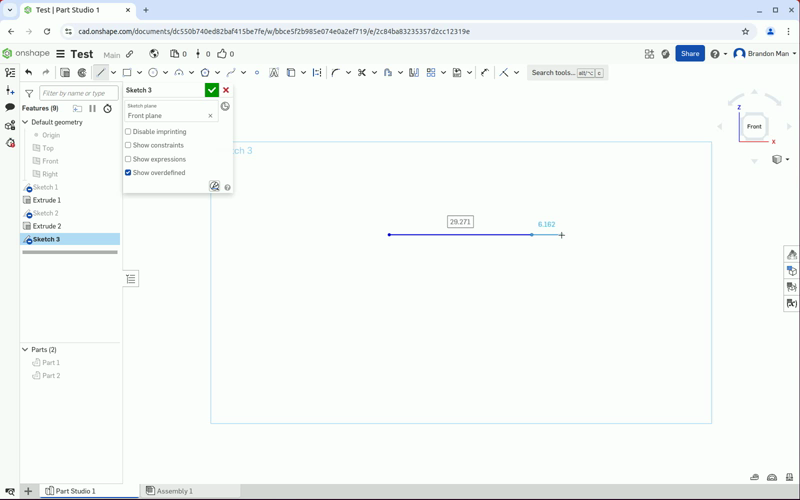
mouse_move(531, 230)
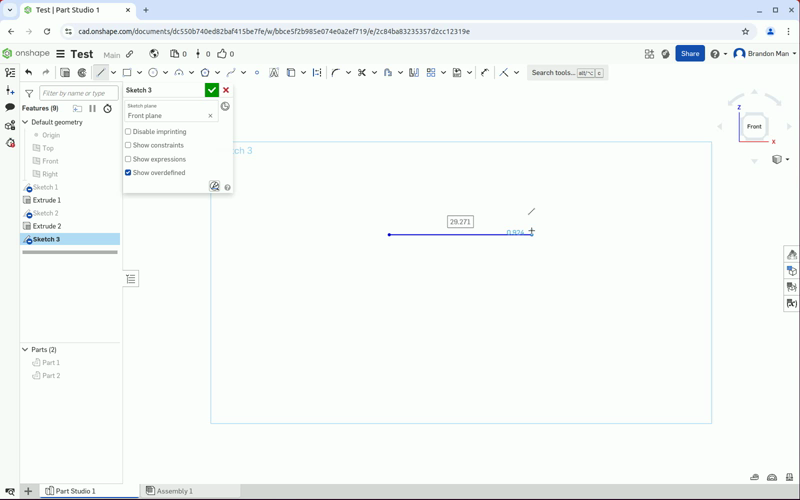
scroll(6)
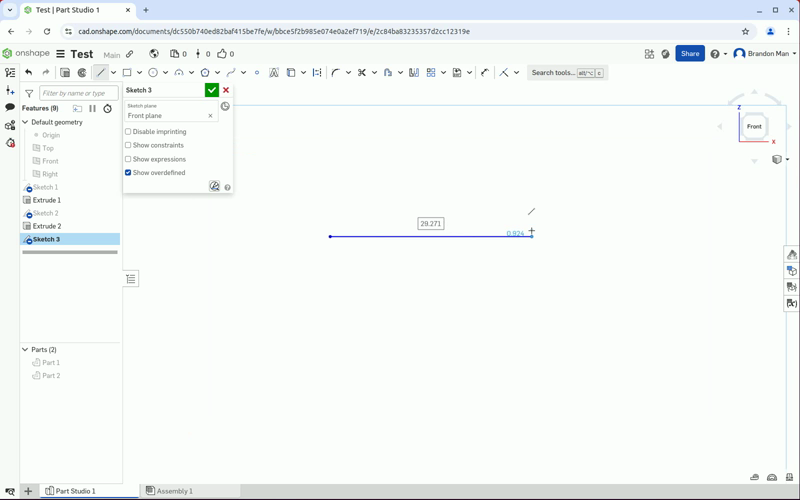
scroll(6)
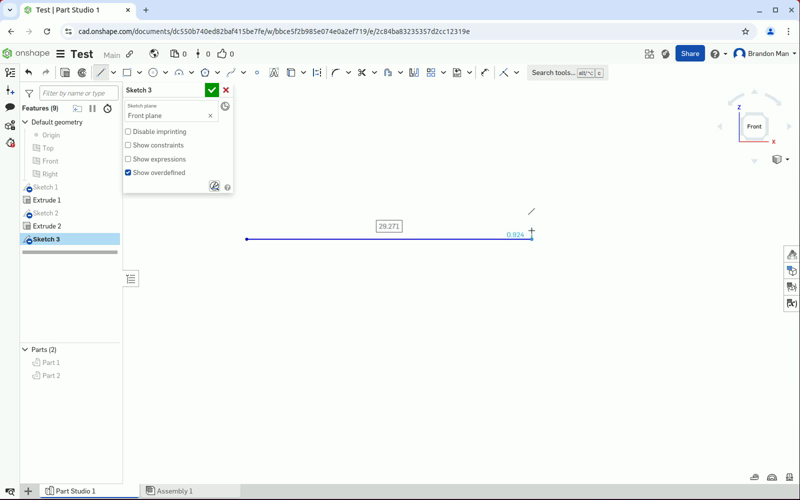
scroll(6)
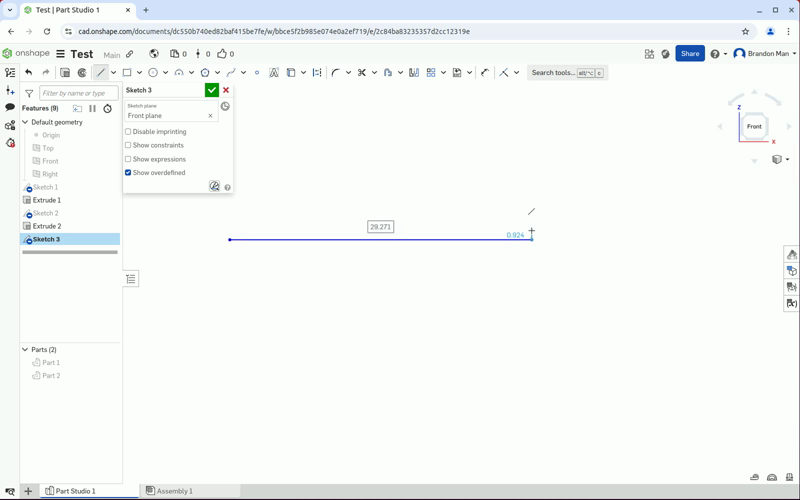
scroll(6)
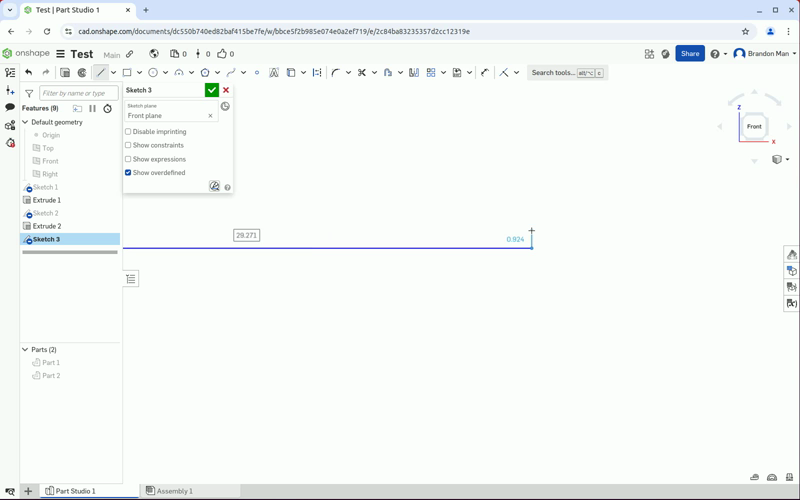
scroll(6)
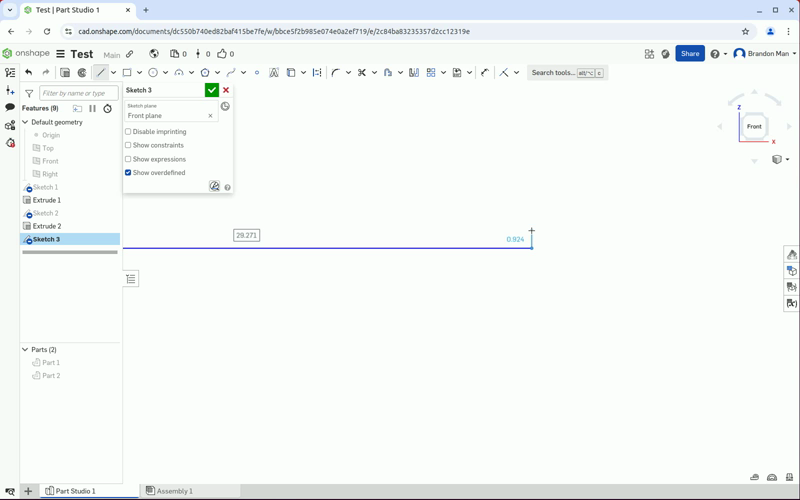
scroll(6)
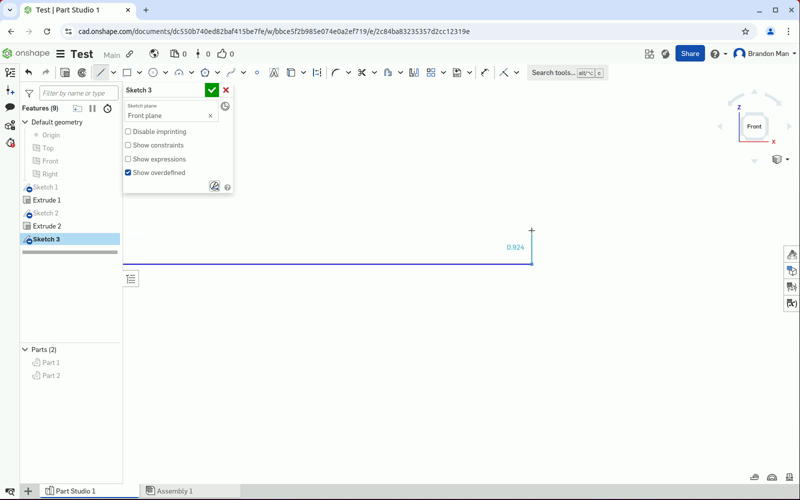
scroll(6)
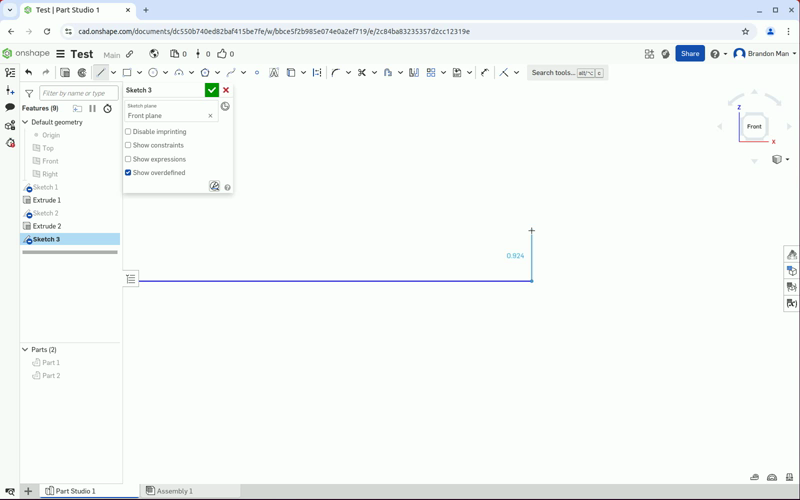
click(531, 230)
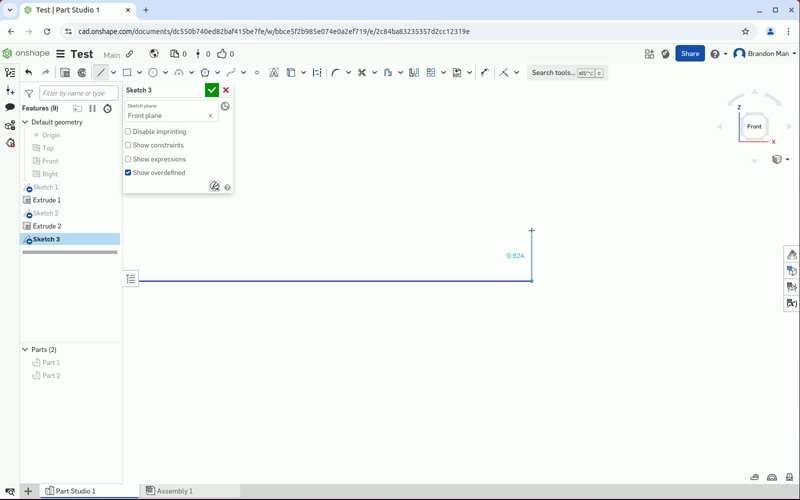
scroll(-6)
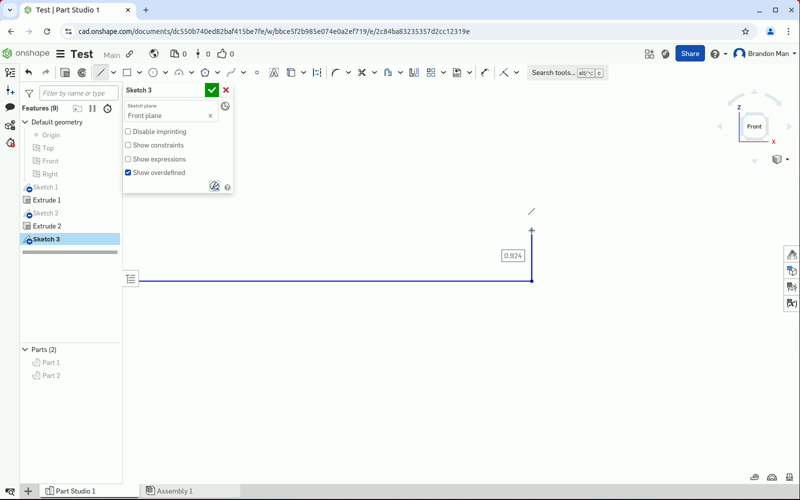
scroll(-6)
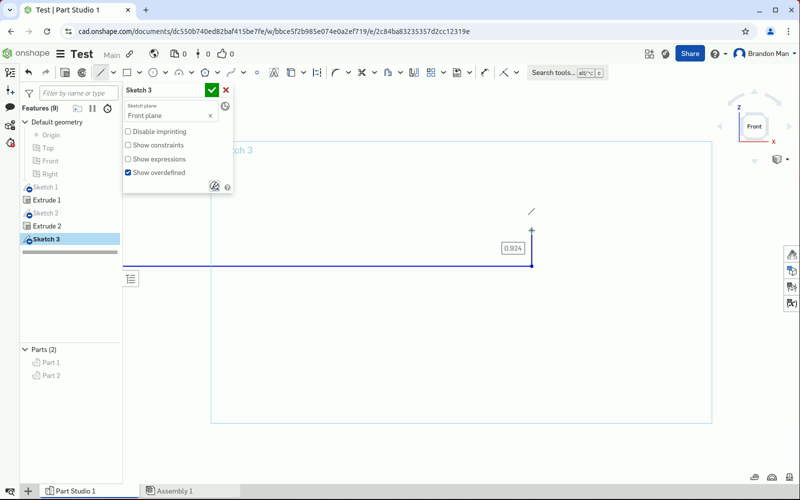
scroll(-6)
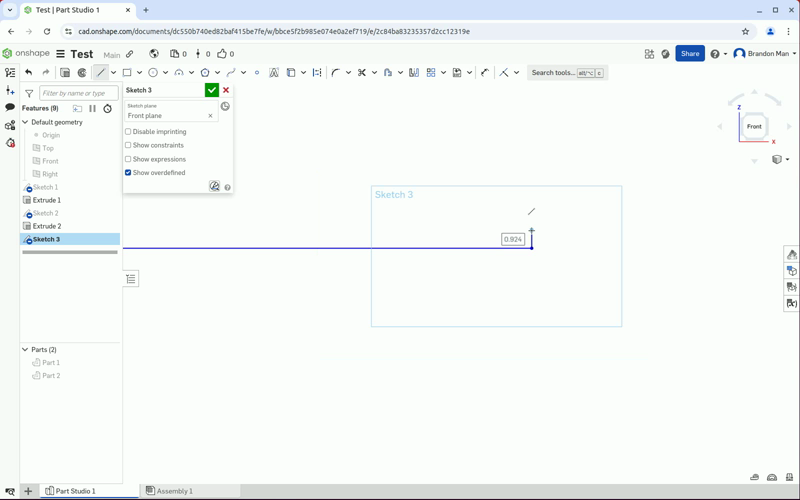
scroll(-6)
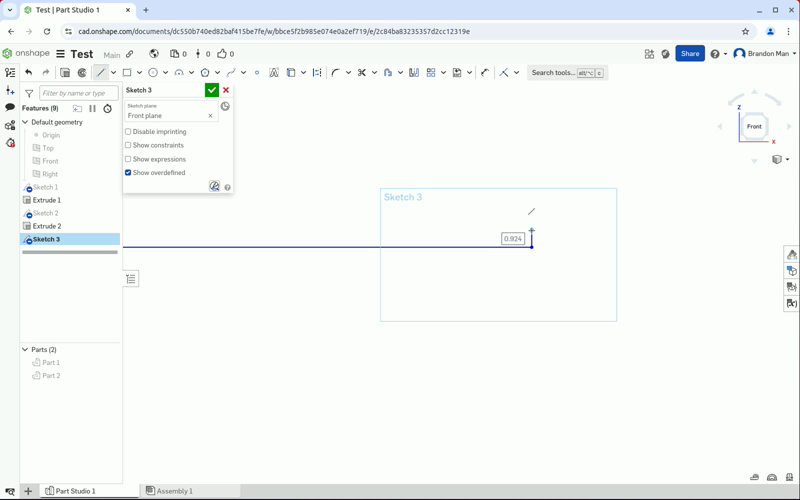
scroll(-6)
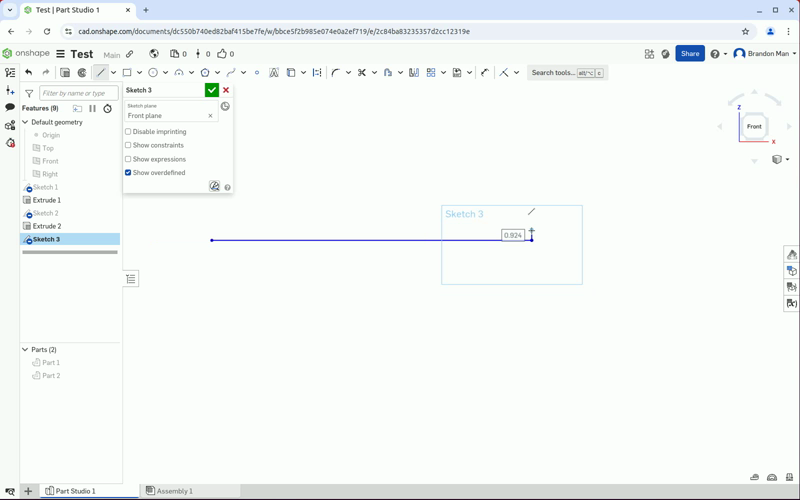
scroll(-6)
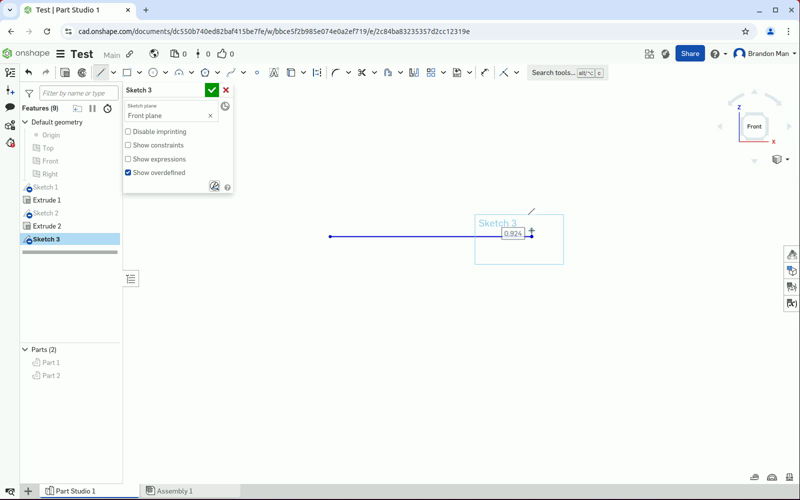
scroll(-6)
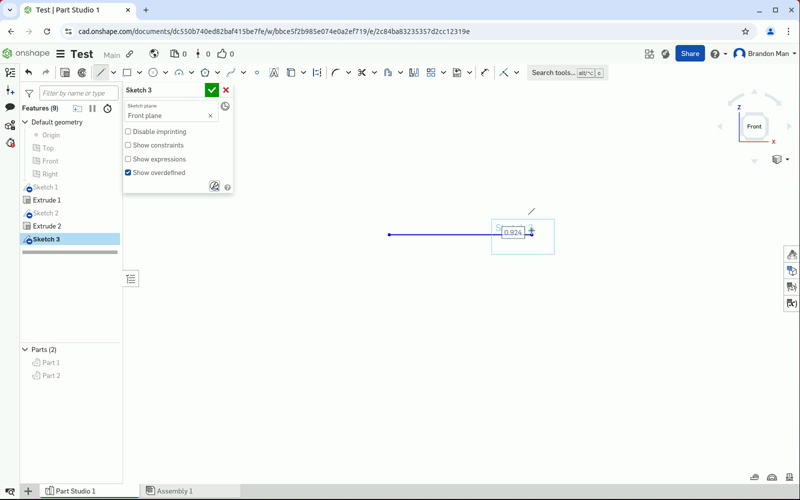
key_up(shift)
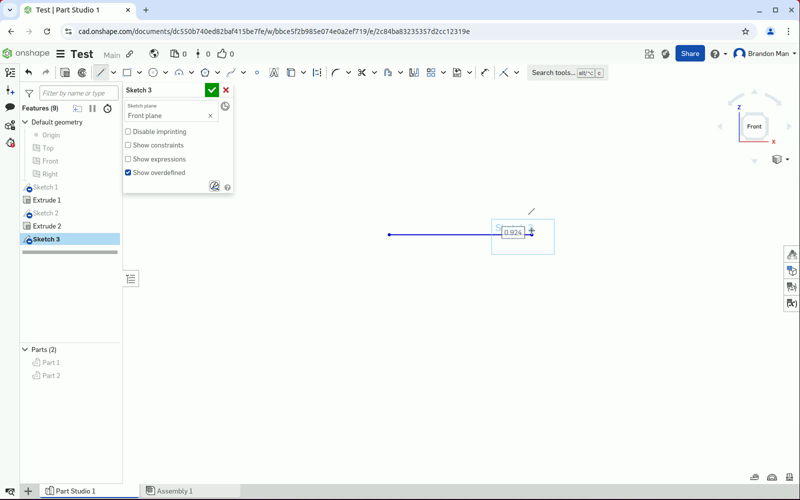
key_down(shift)
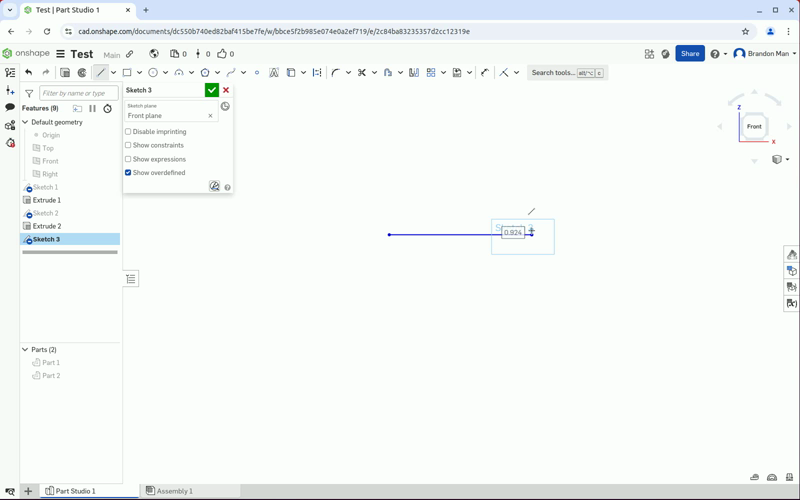
mouse_move(389, 230)
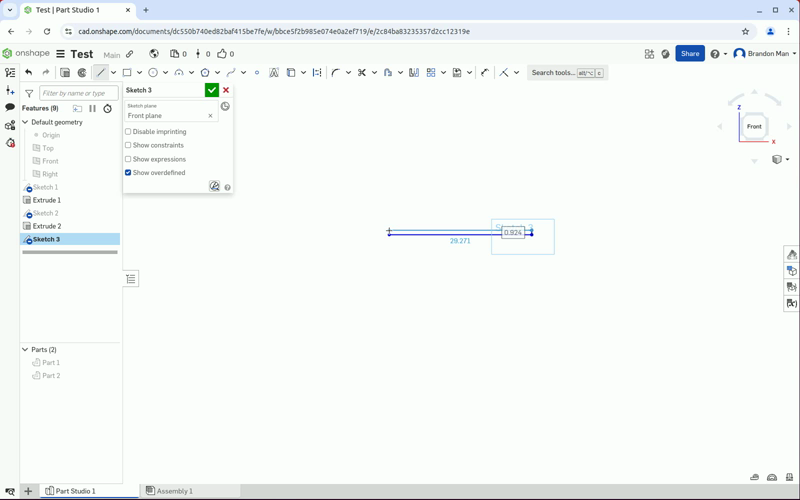
click(389, 230)
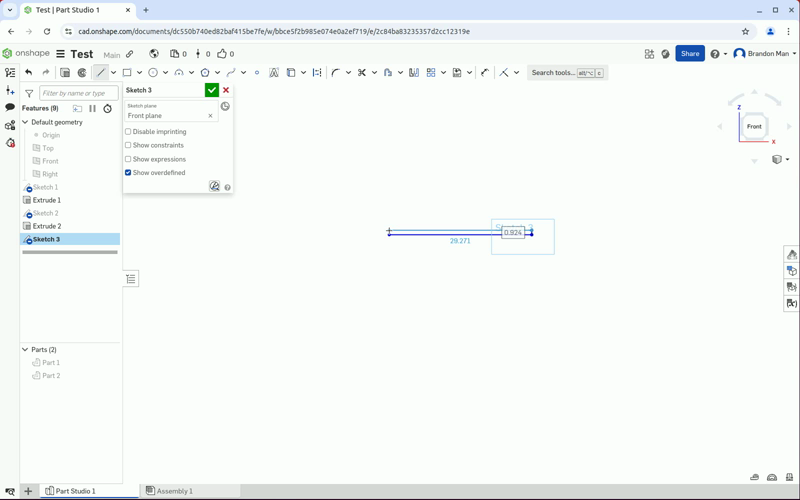
key_up(shift)
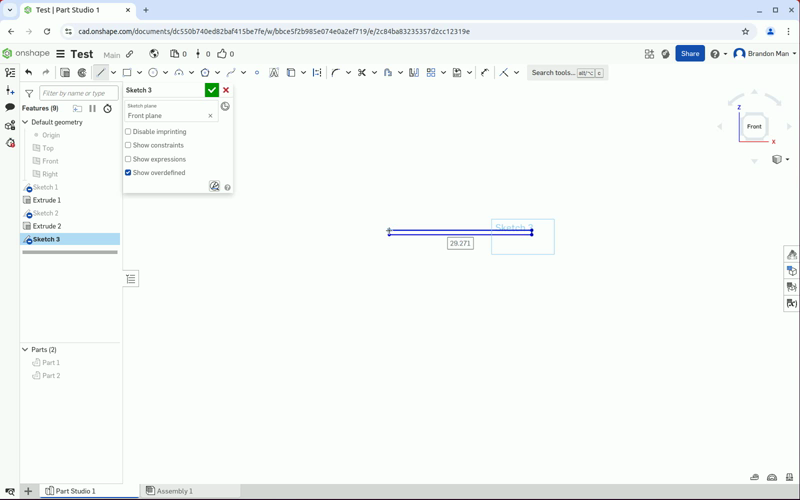
mouse_move(419, 230)
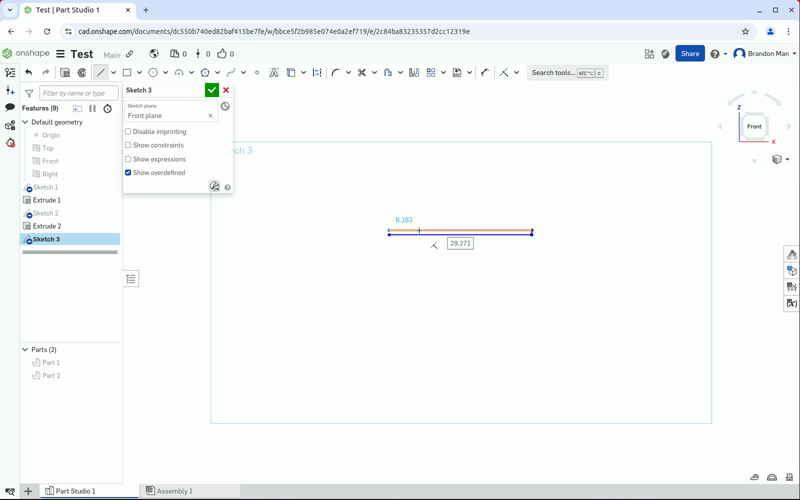
key_down(shift)
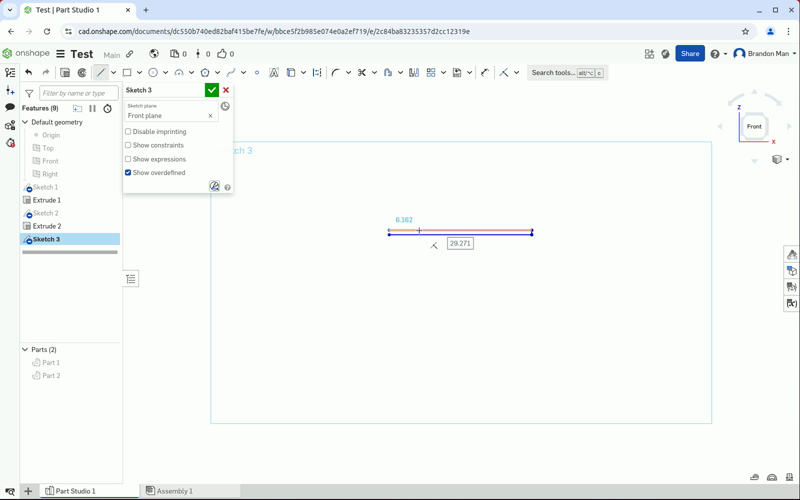
mouse_move(389, 234)
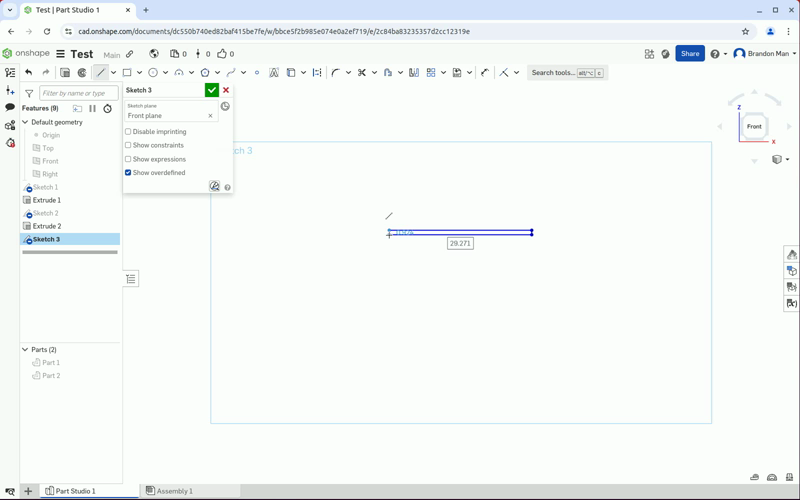
scroll(6)
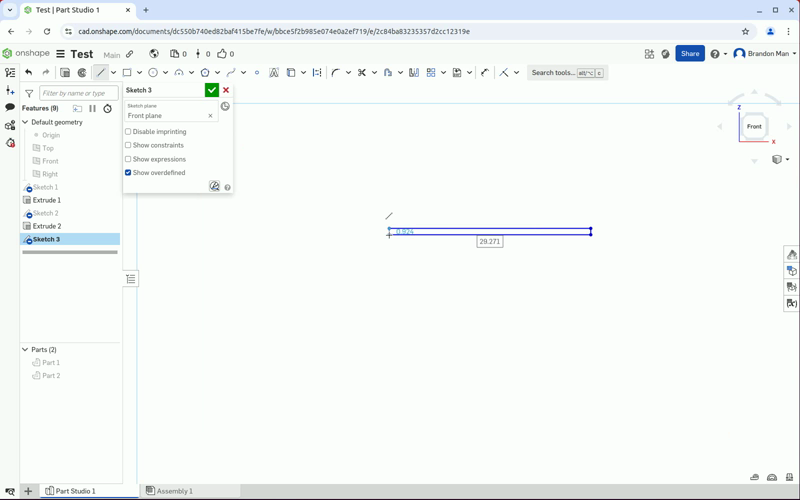
scroll(6)
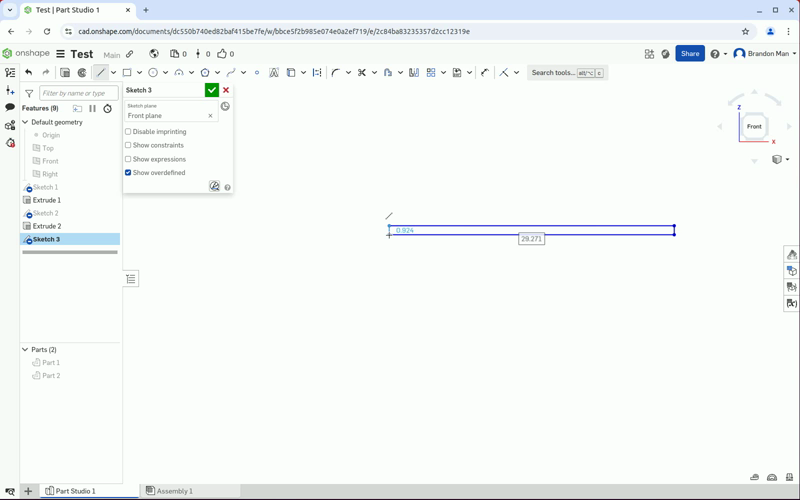
scroll(6)
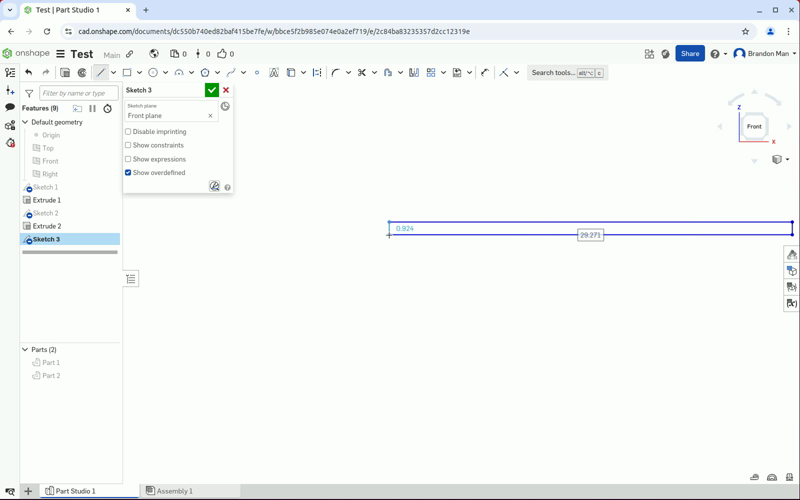
scroll(6)
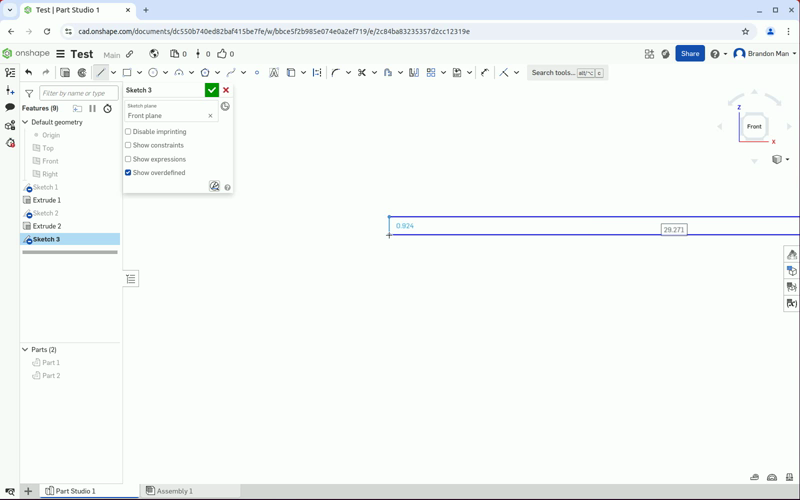
scroll(6)
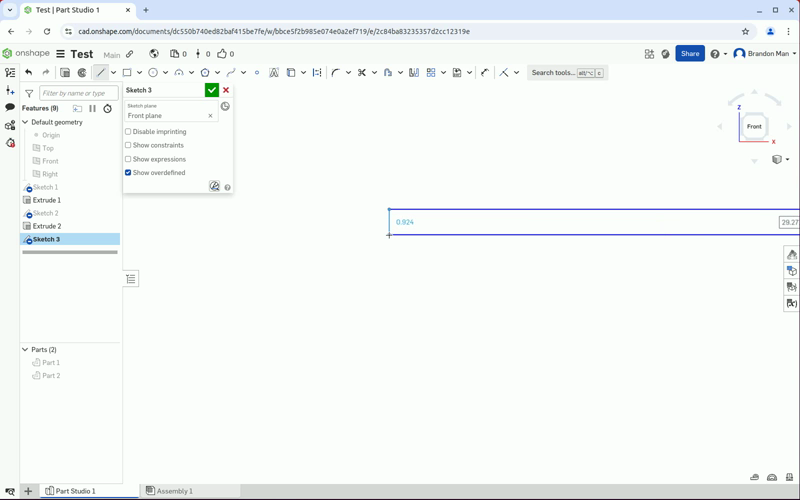
scroll(6)
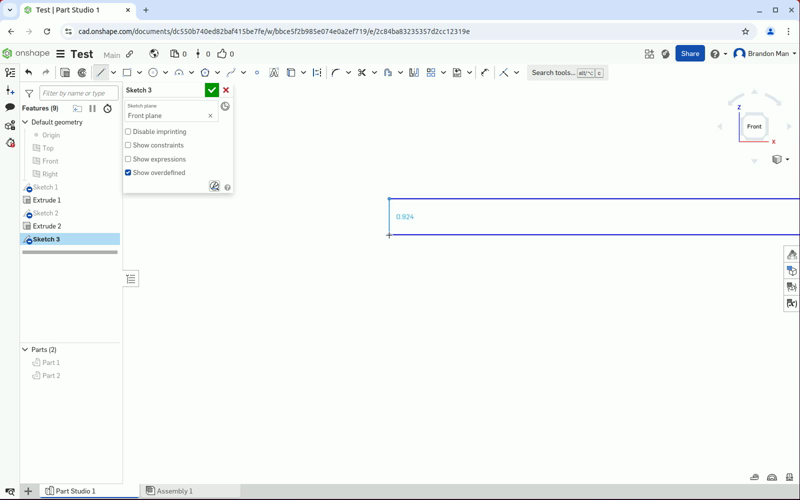
scroll(6)
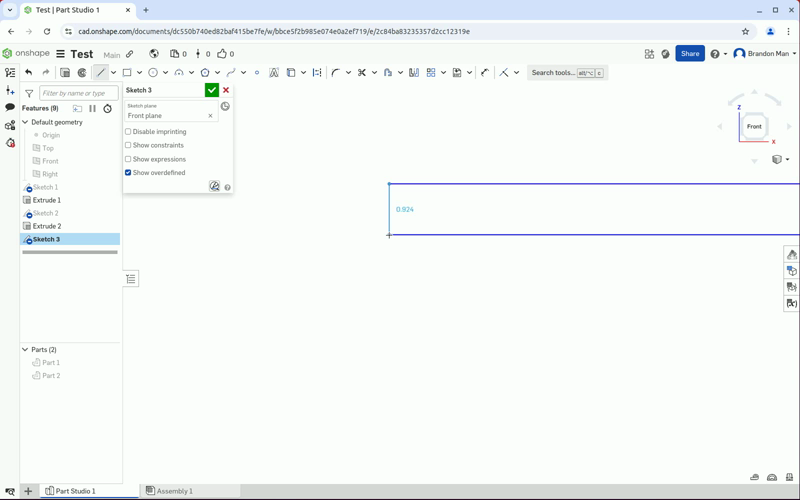
key_up(shift)
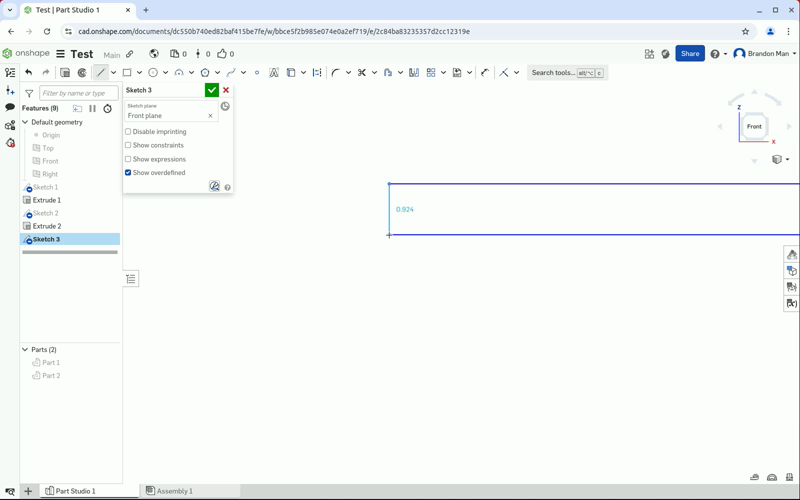
click(389, 234)
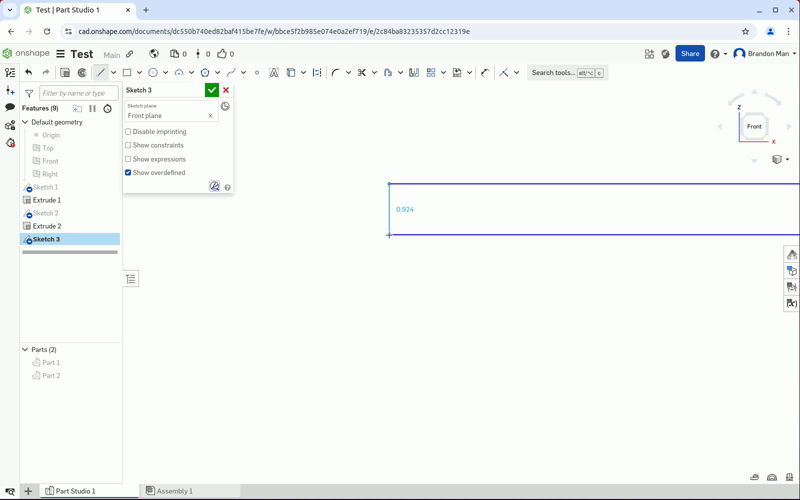
scroll(-6)
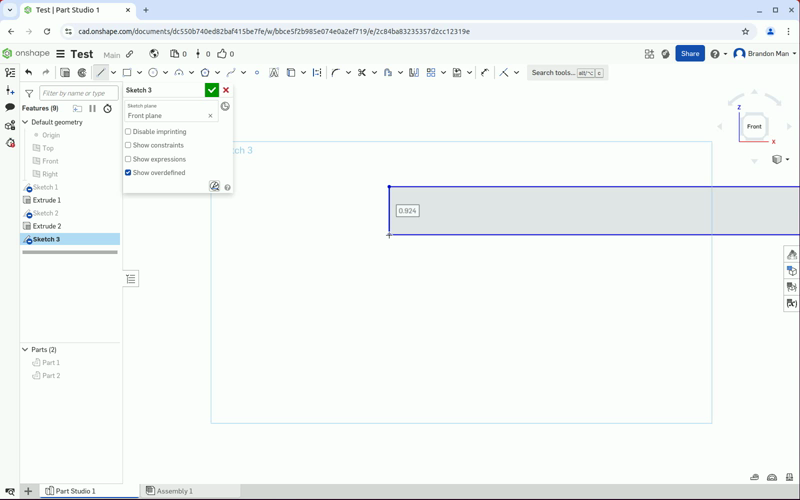
scroll(-6)
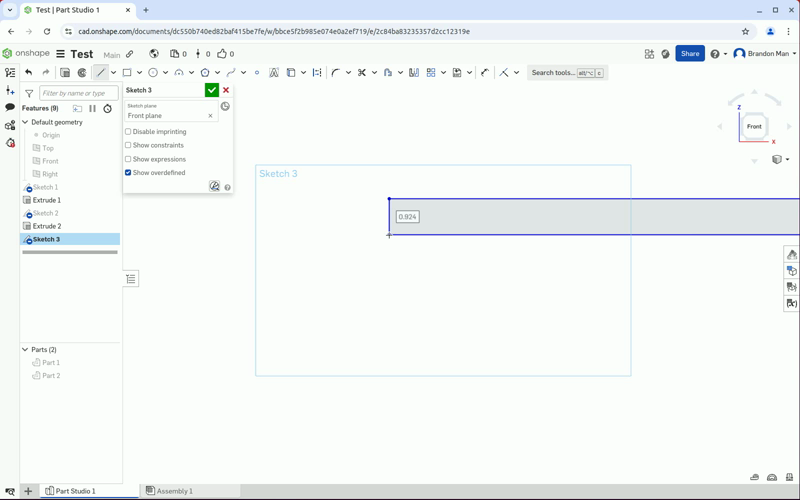
scroll(-6)
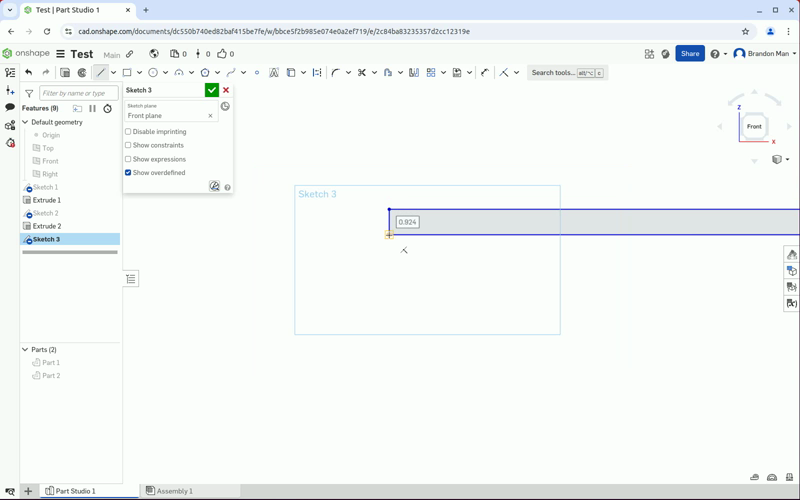
scroll(-6)
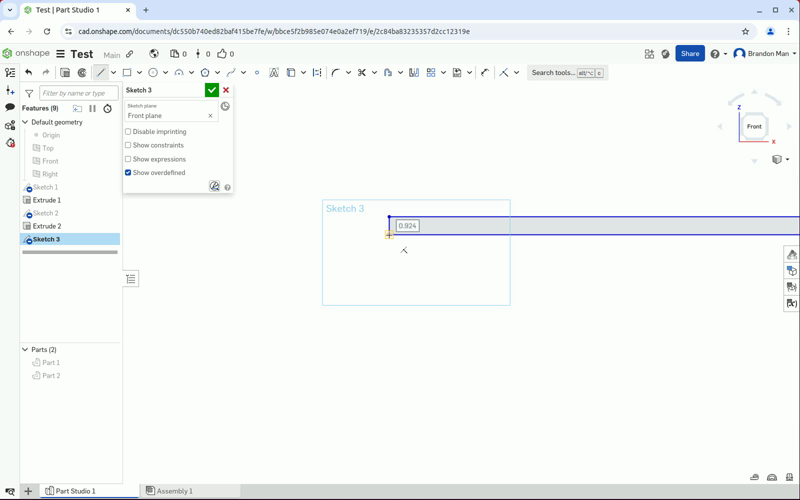
scroll(-6)
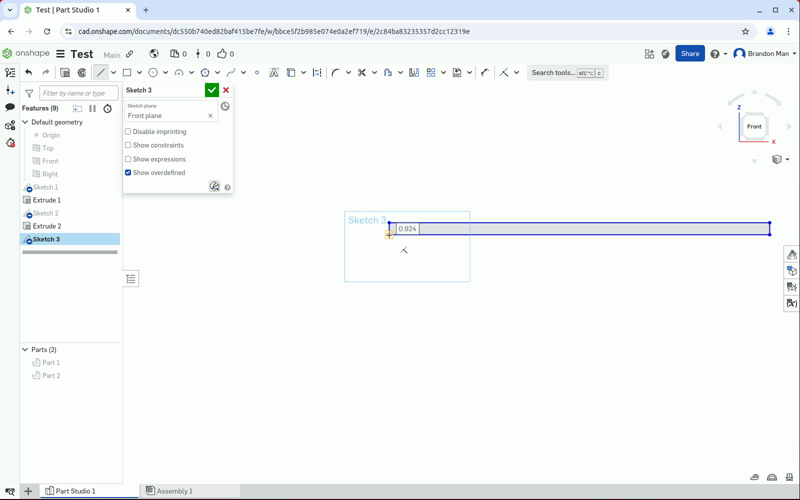
scroll(-6)
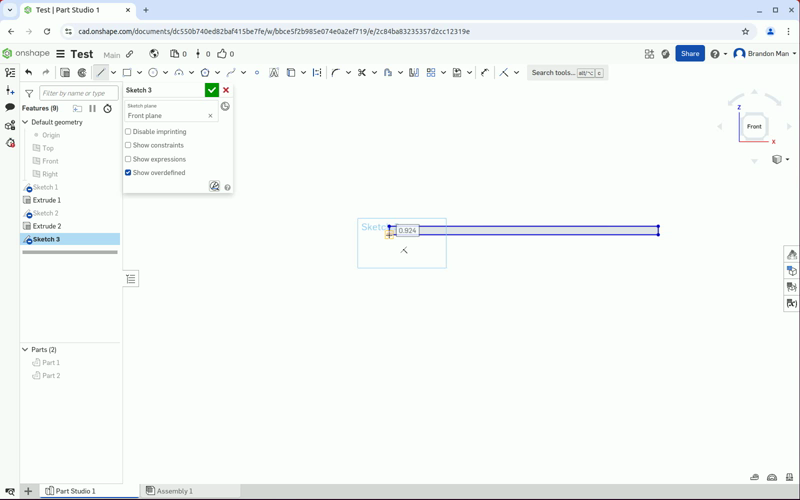
scroll(-6)
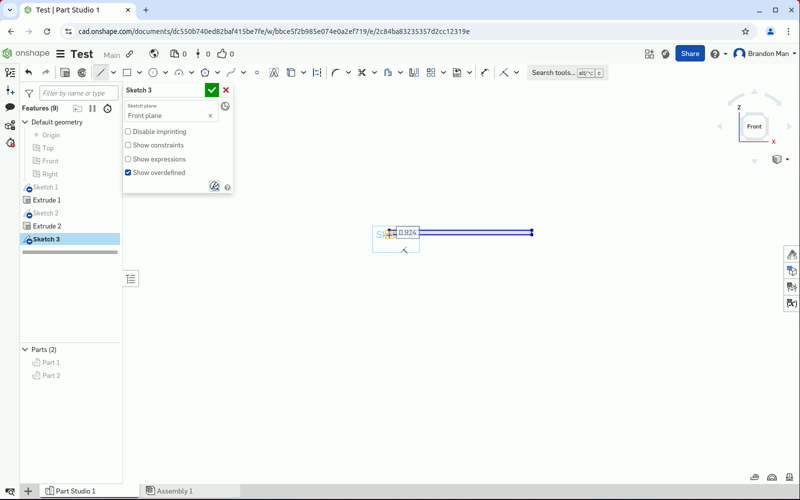
key(esc)
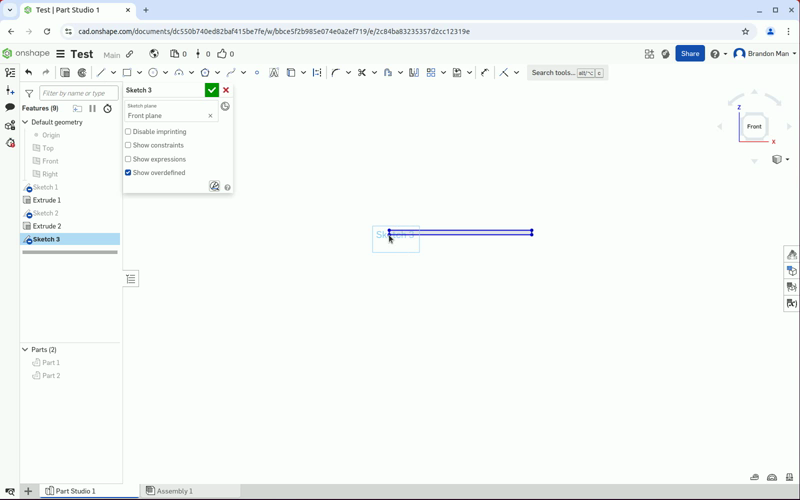
mouse_move(520, 234)
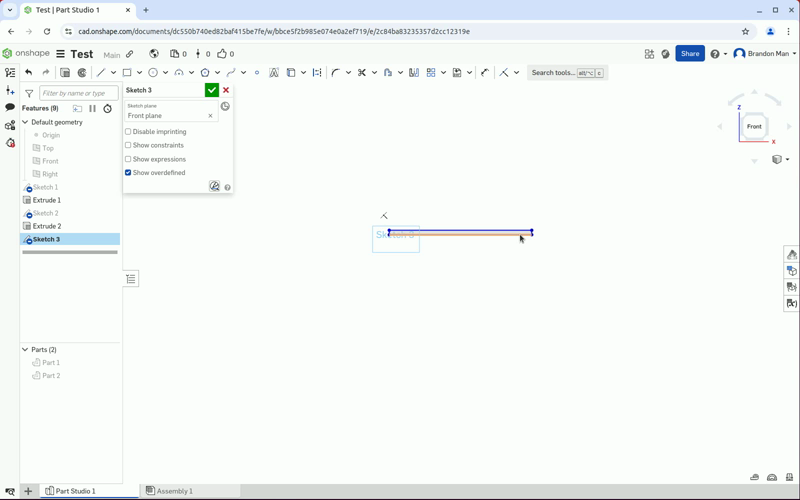
scroll(6)
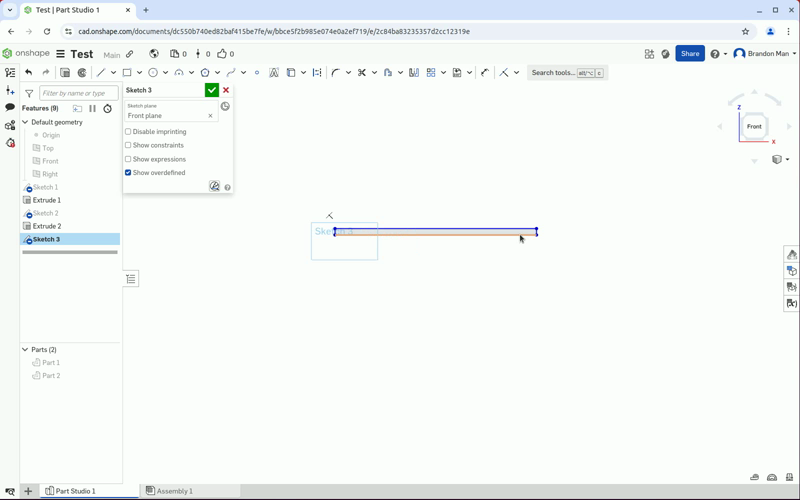
scroll(6)
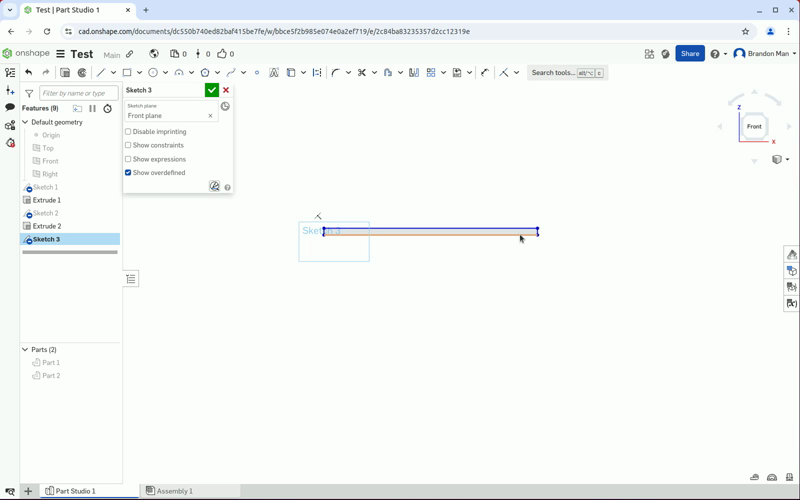
scroll(6)
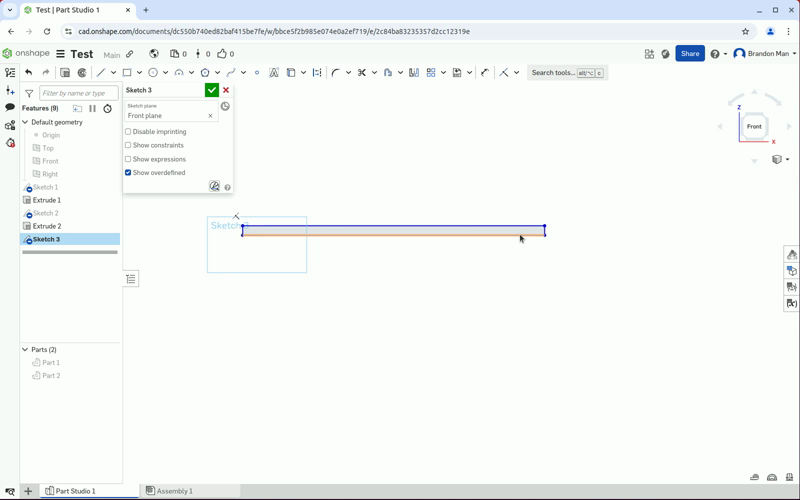
scroll(6)
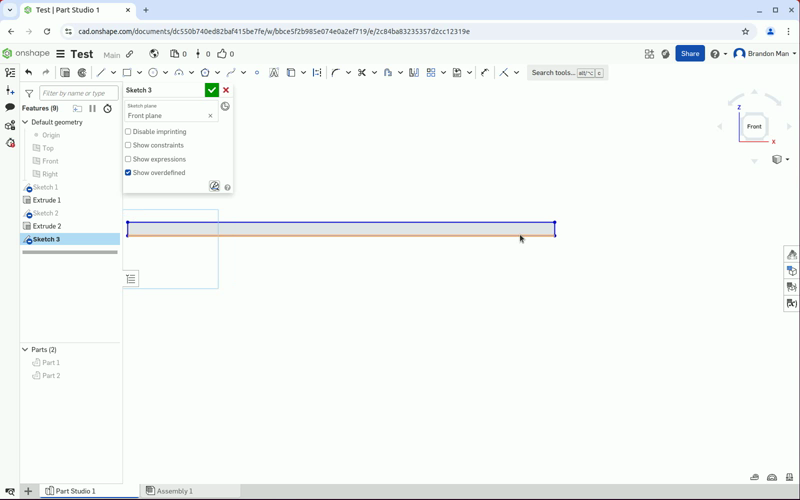
scroll(6)
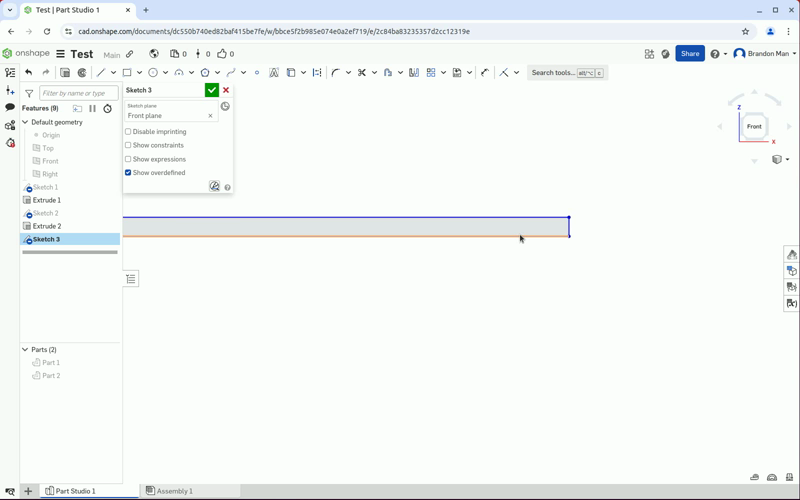
scroll(6)
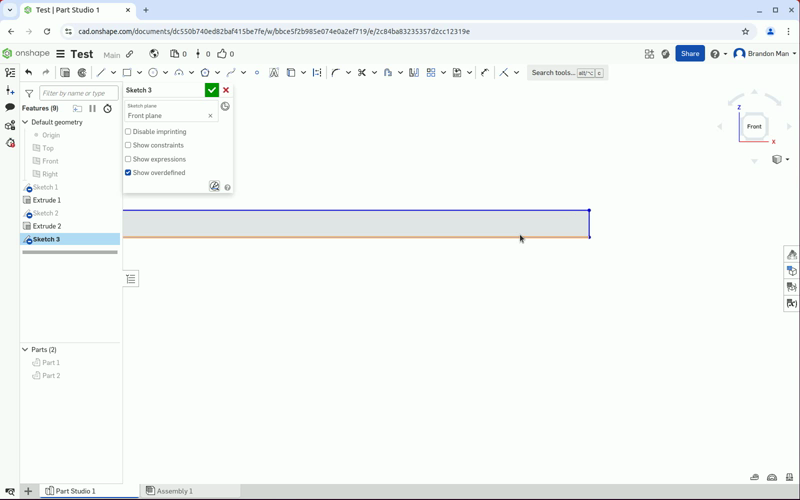
scroll(6)
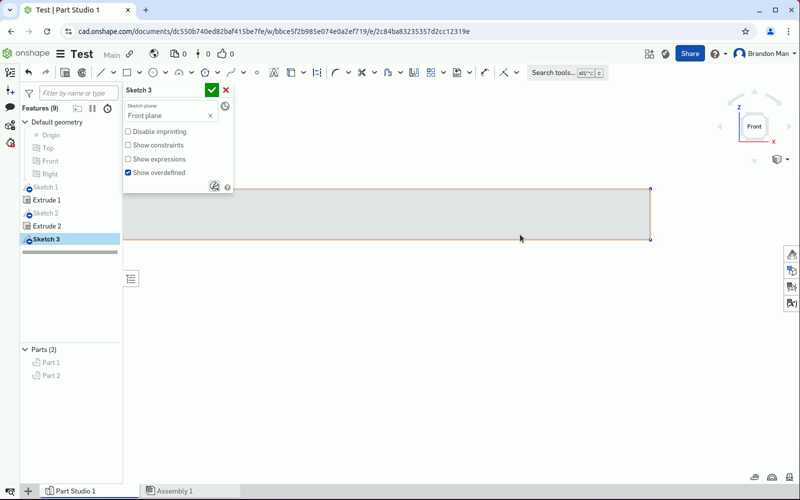
click(520, 234)
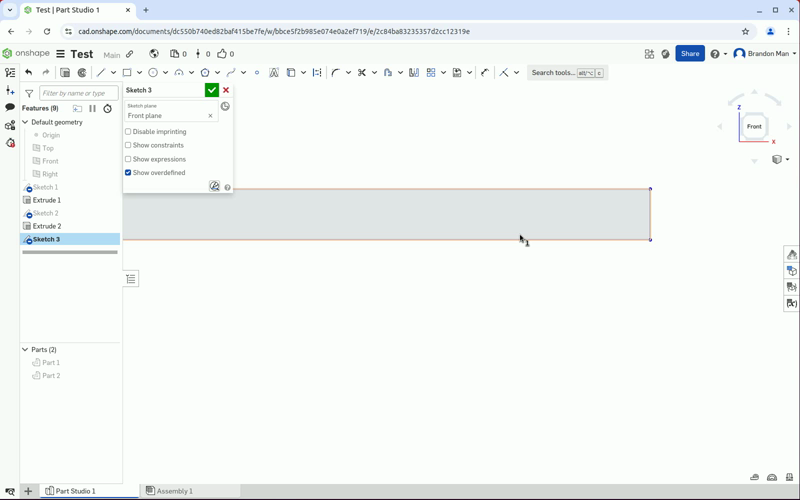
scroll(-6)
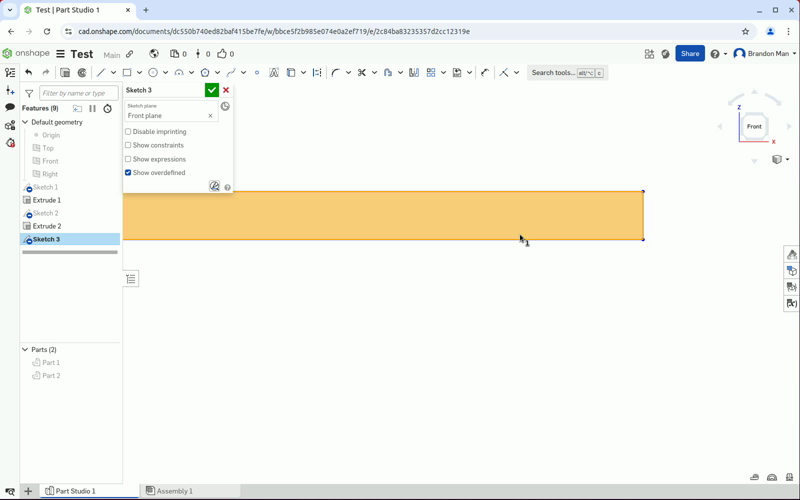
scroll(-6)
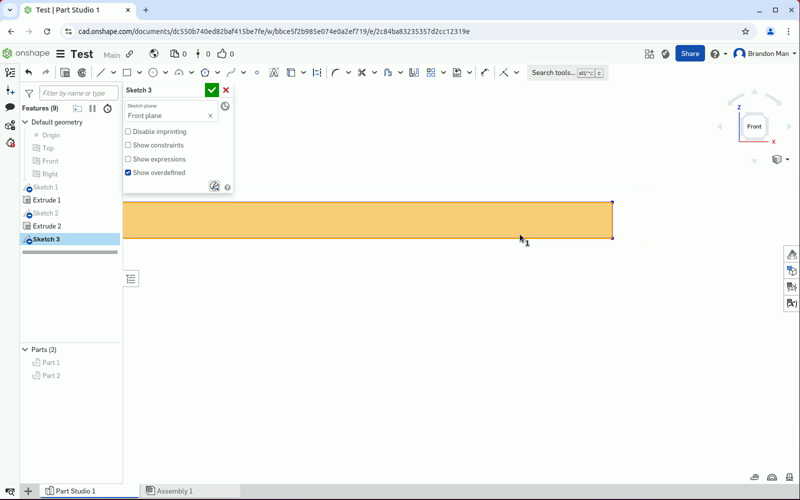
scroll(-6)
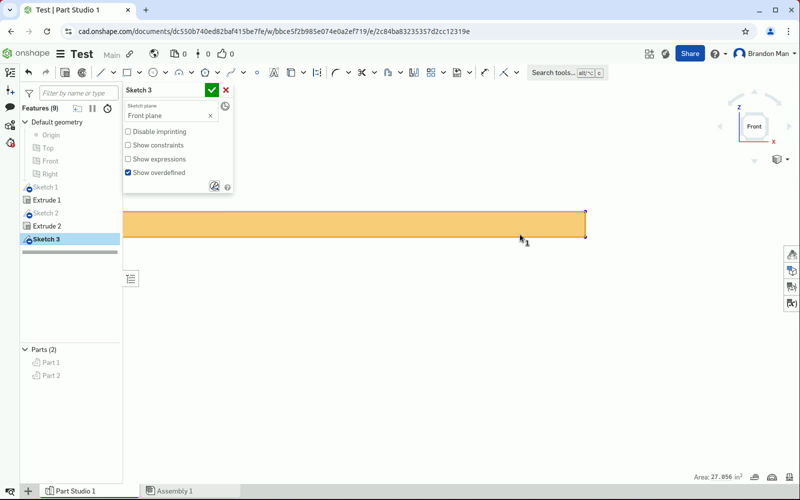
scroll(-6)
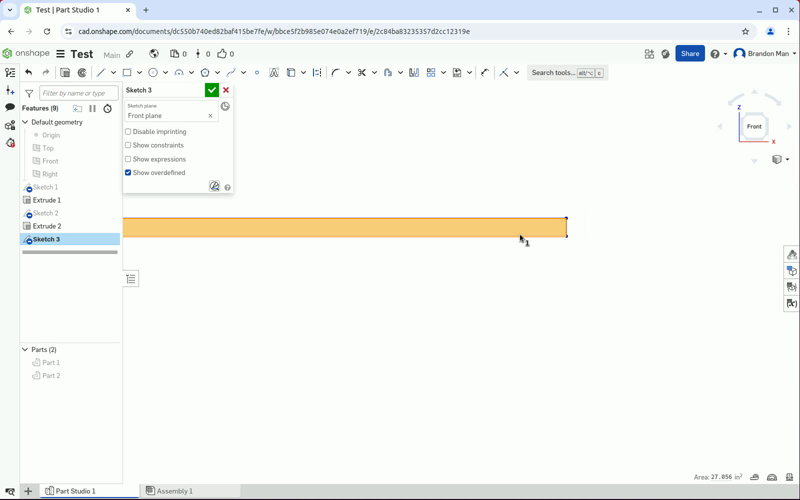
scroll(-6)
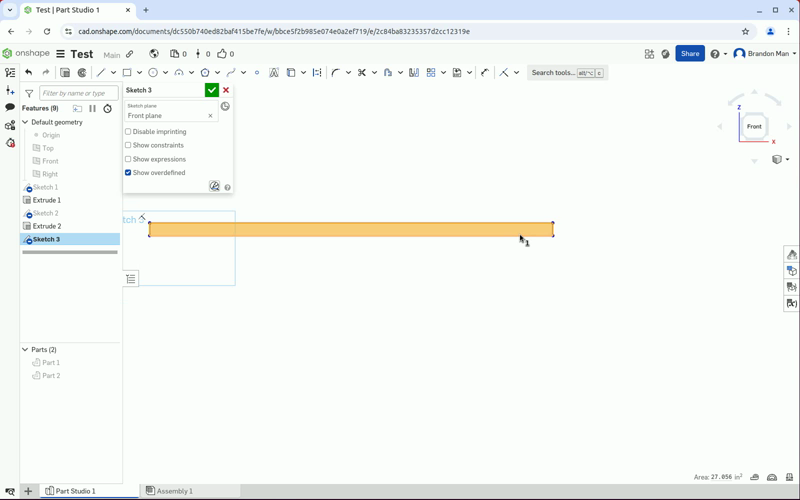
scroll(-6)
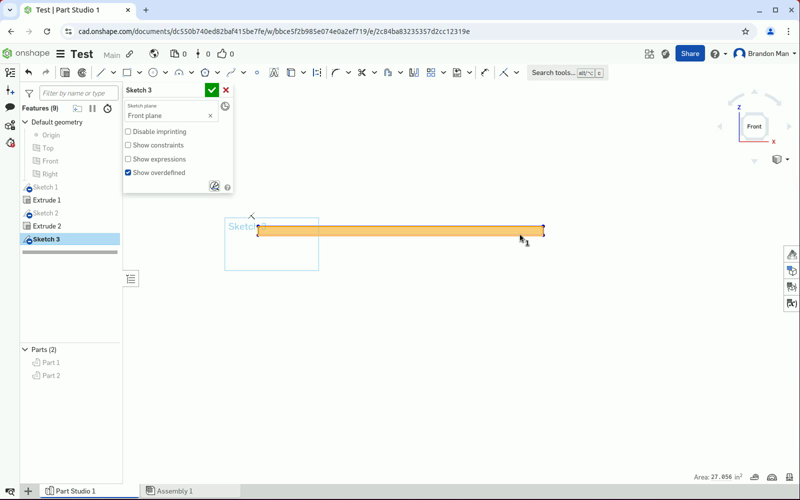
scroll(-6)
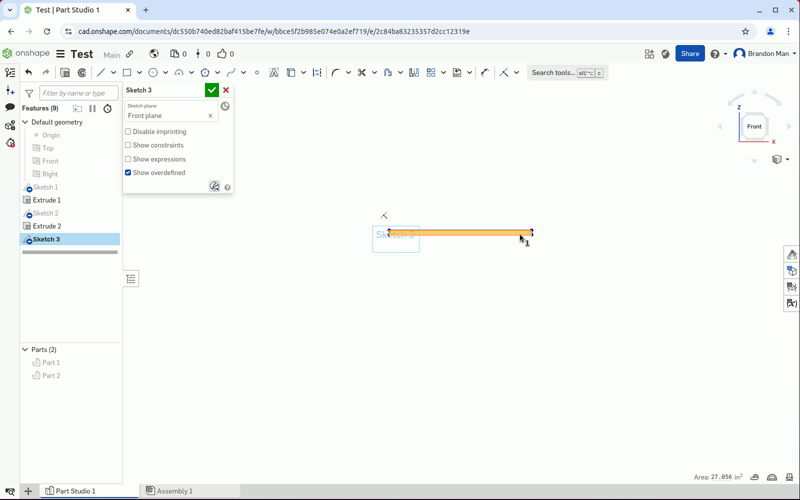
mouse_move(73, 352)
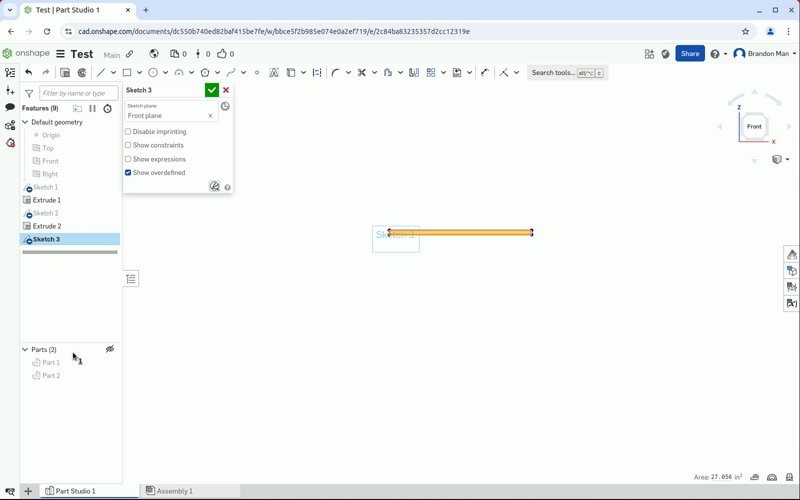
key(shift+y)
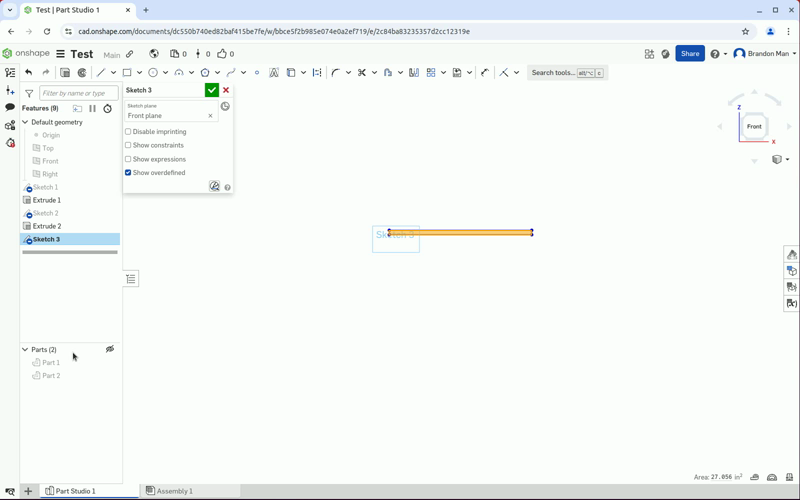
key(shift+e)
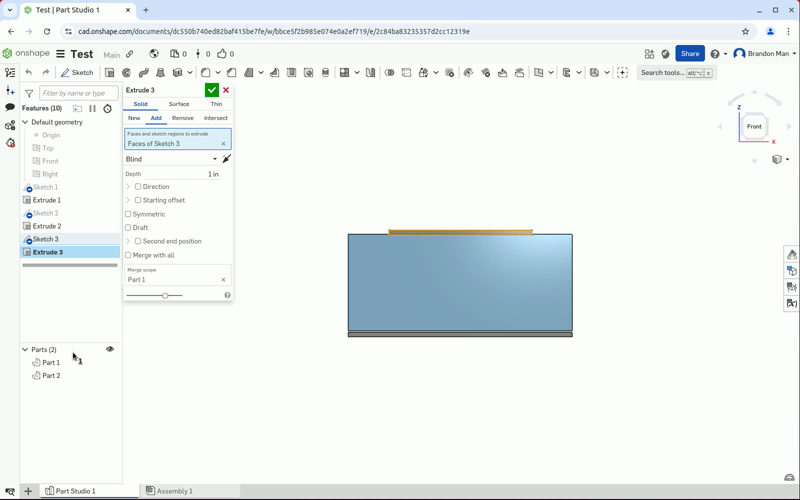
mouse_move(143, 106)
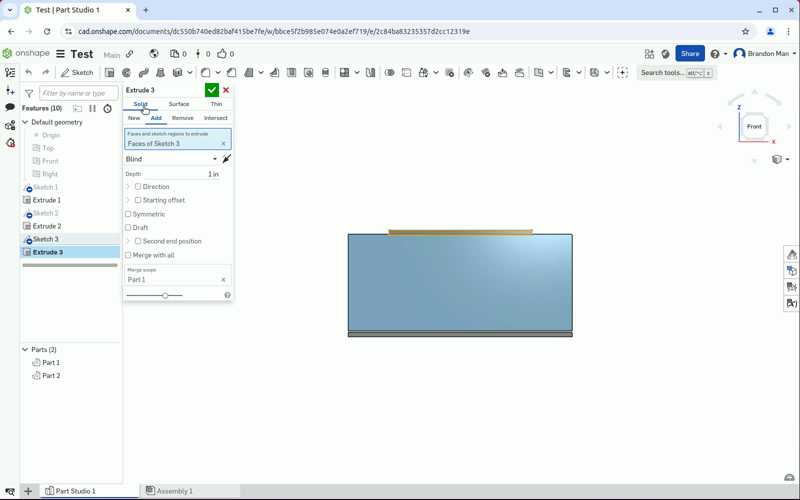
click(143, 106)
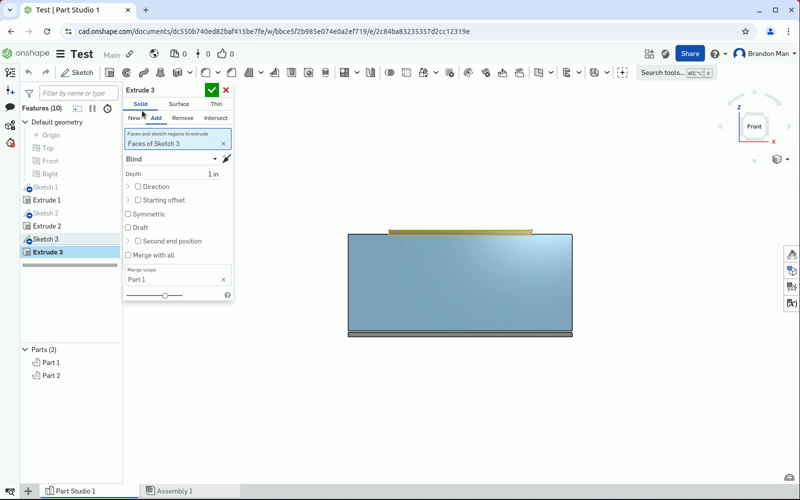
mouse_move(137, 120)
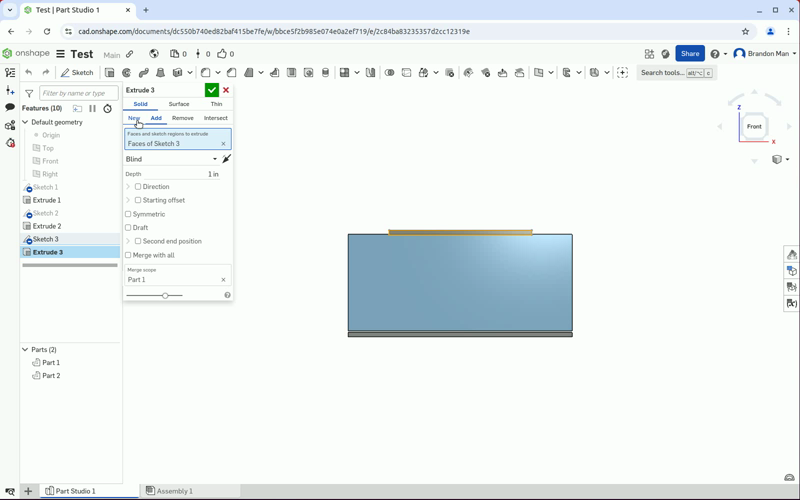
click(137, 120)
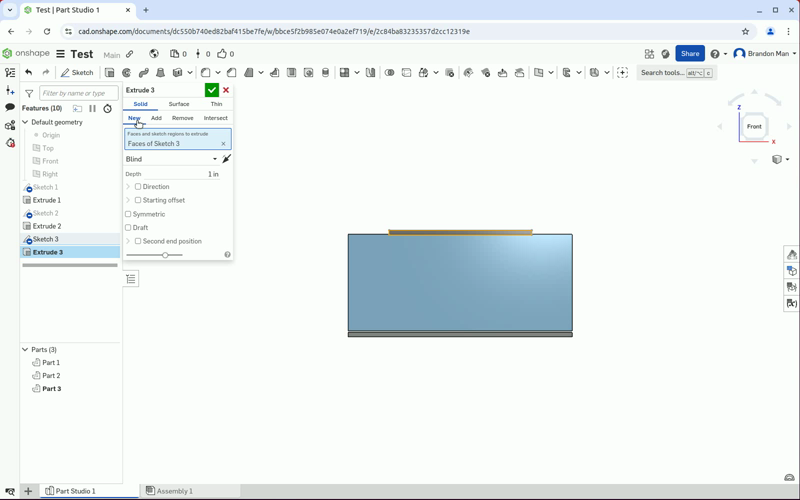
key(tab, 4)
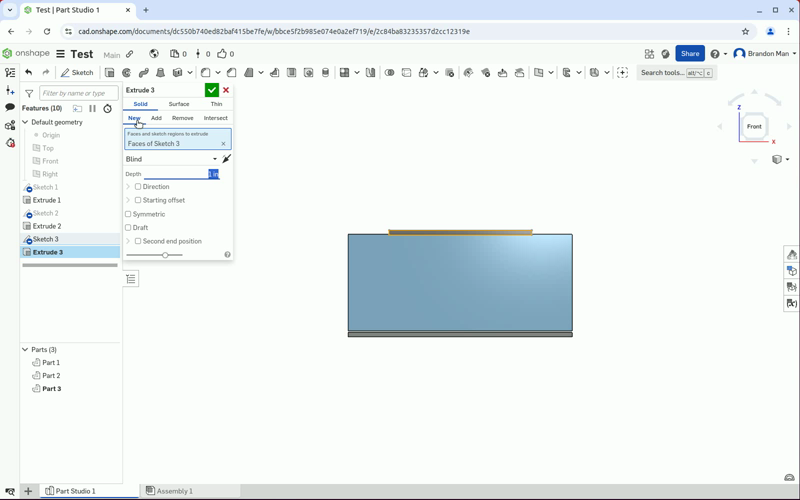
text(-3.129)
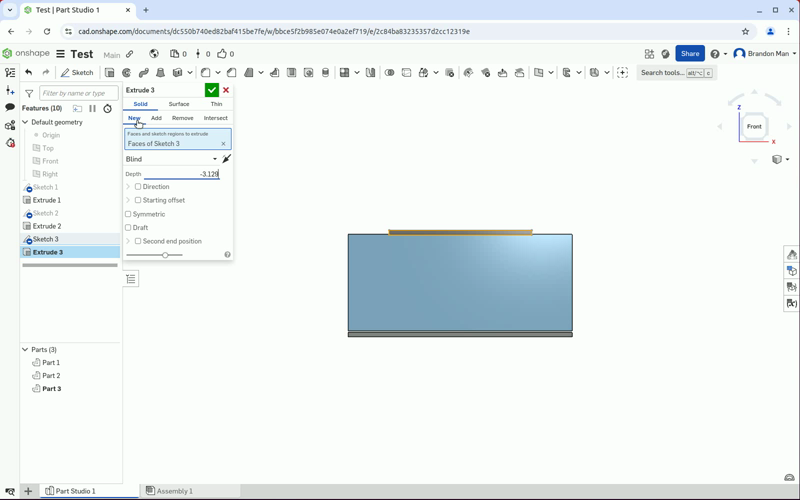
key(enter)
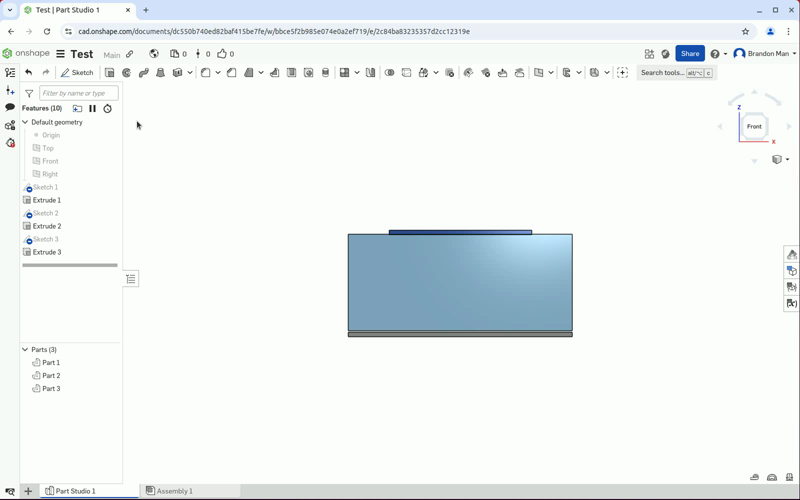
key(shift+h)
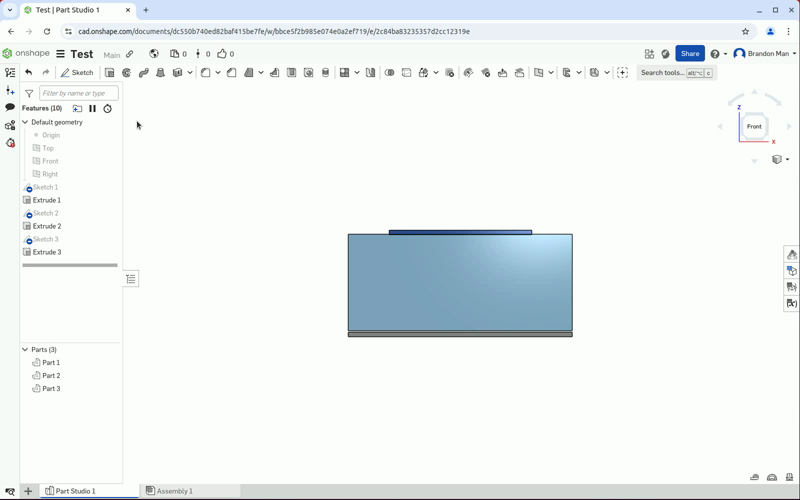
key(shift+h)
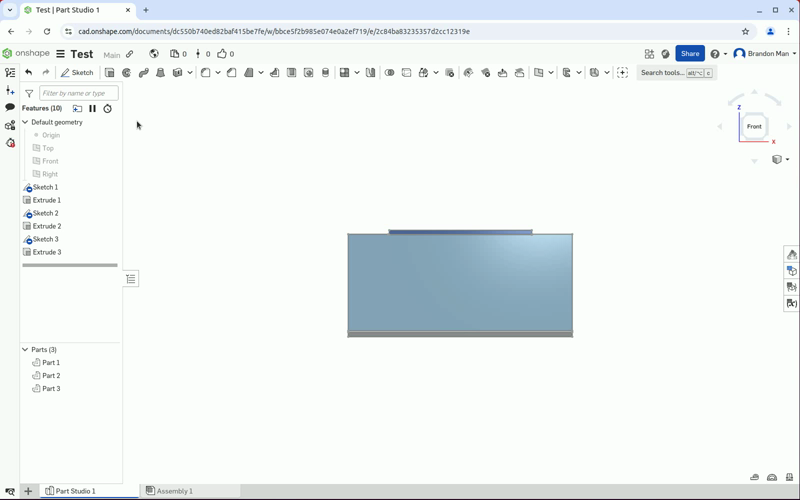
key(shift+7)
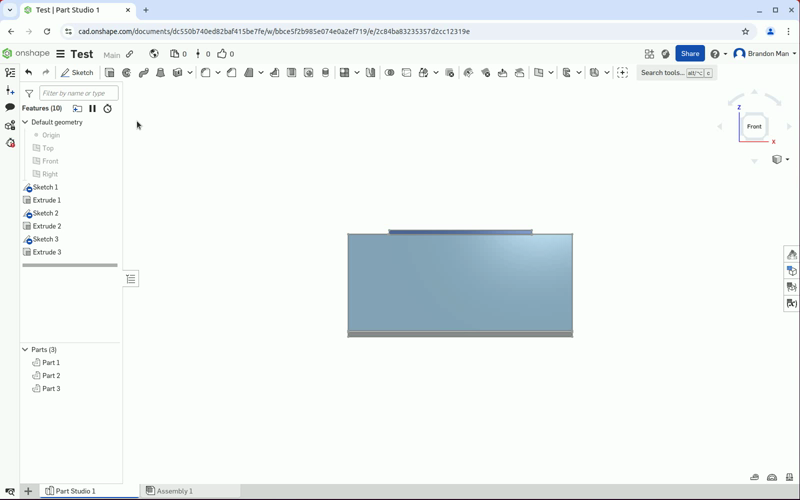
key(left, 2)
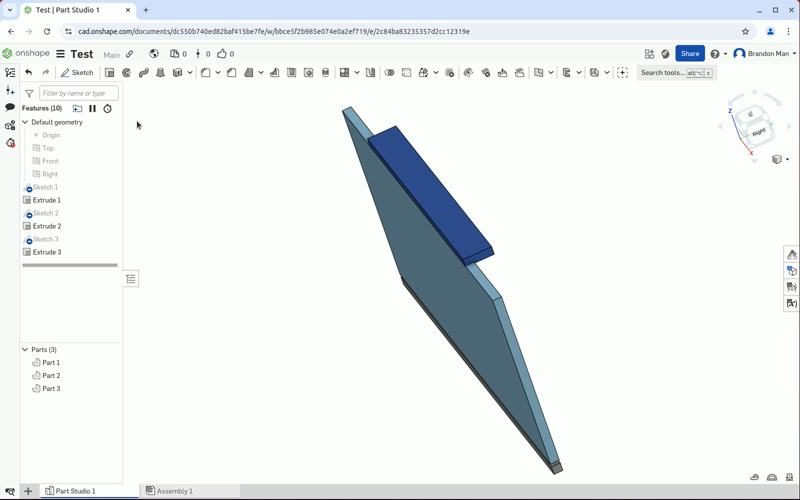
key(down, 2)
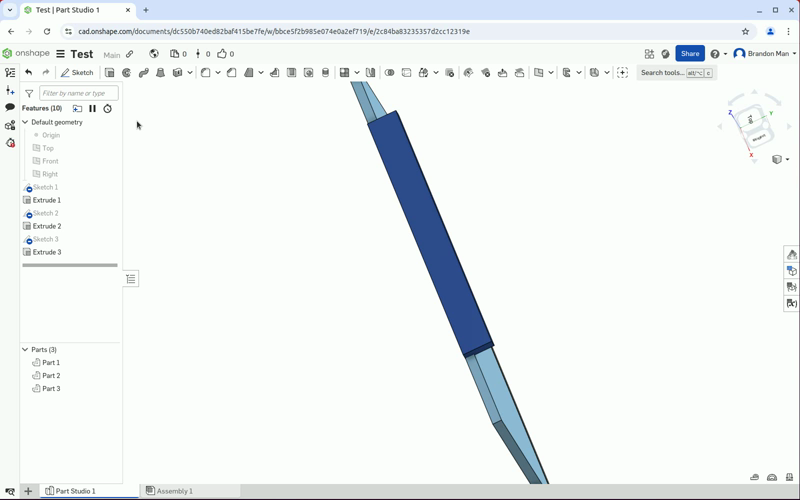
key(up, 2)
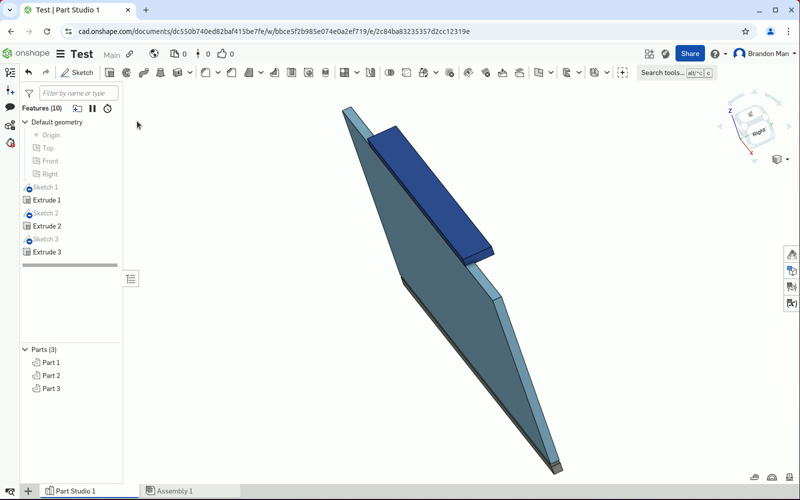
key(right, 2)
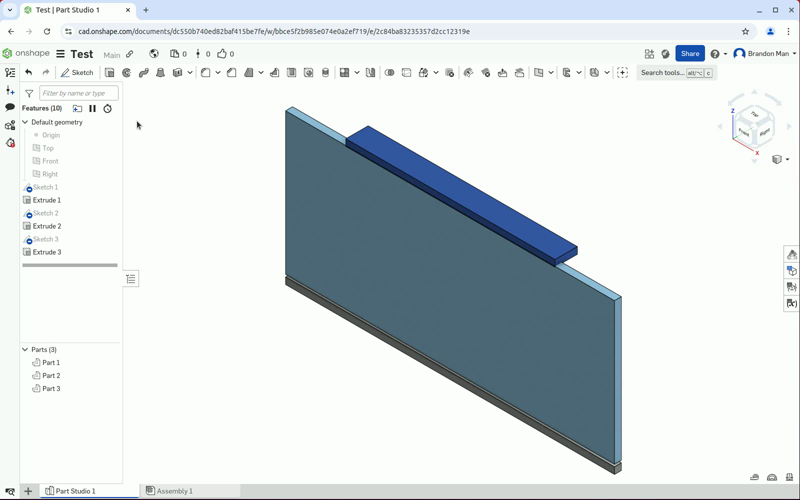
mouse_move(73, 189)
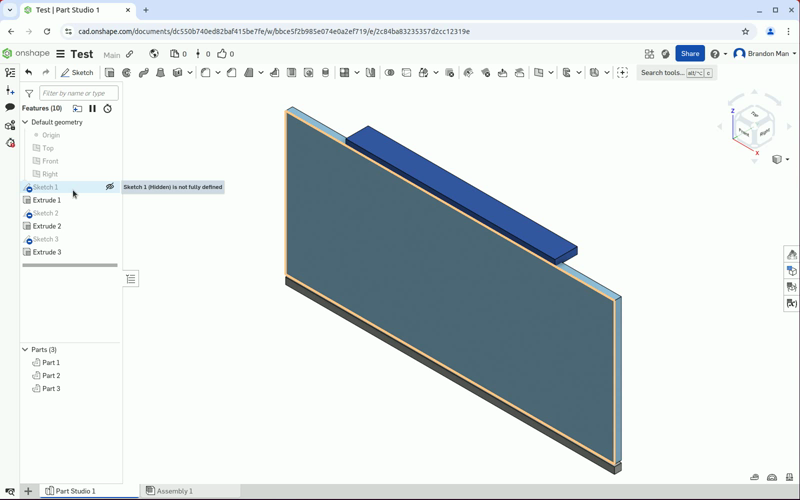
click(73, 189)